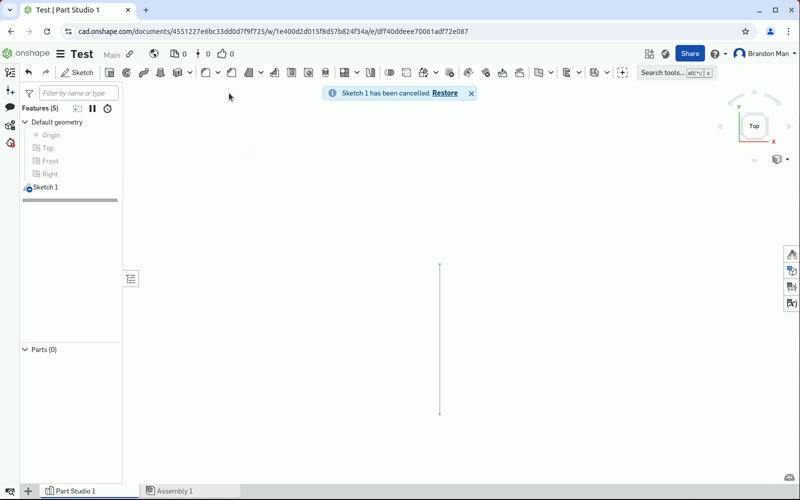
key(shift+h)
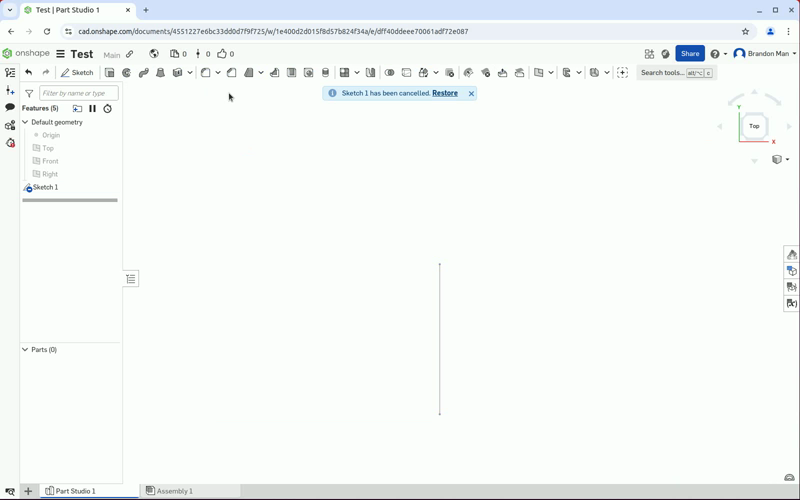
key(shift+s)
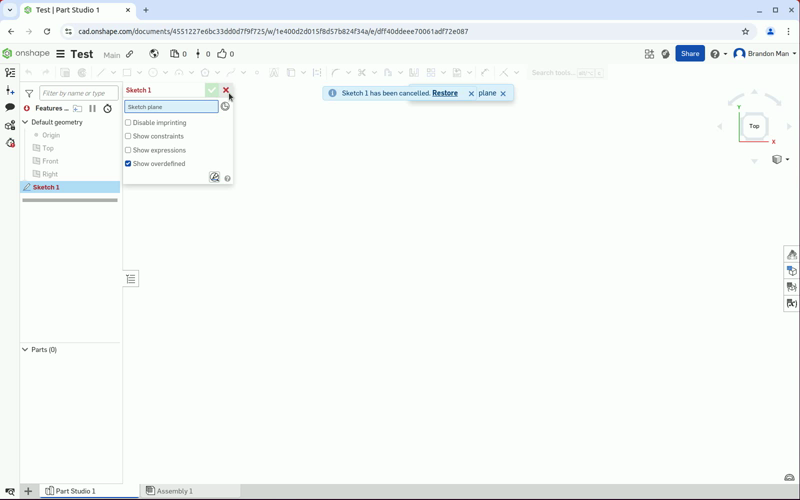
mouse_move(73, 150)
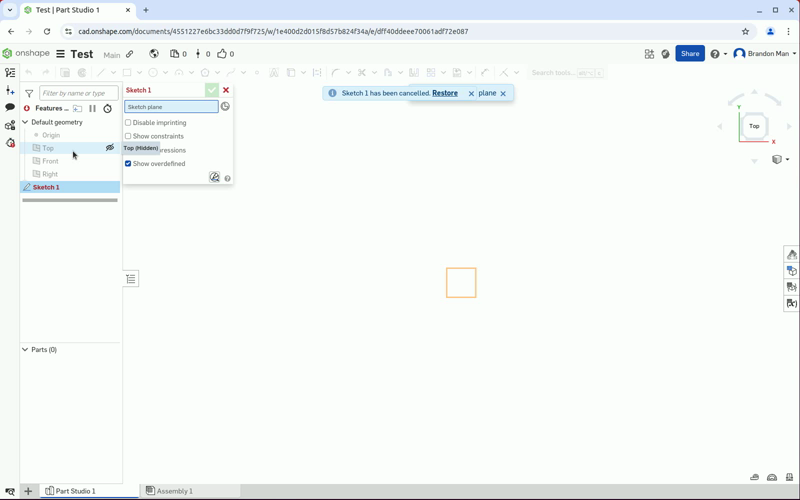
click(73, 150)
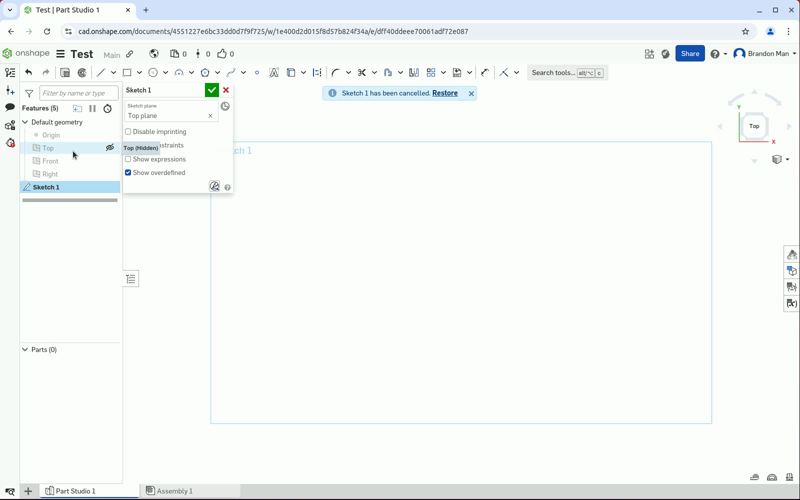
mouse_move(73, 352)
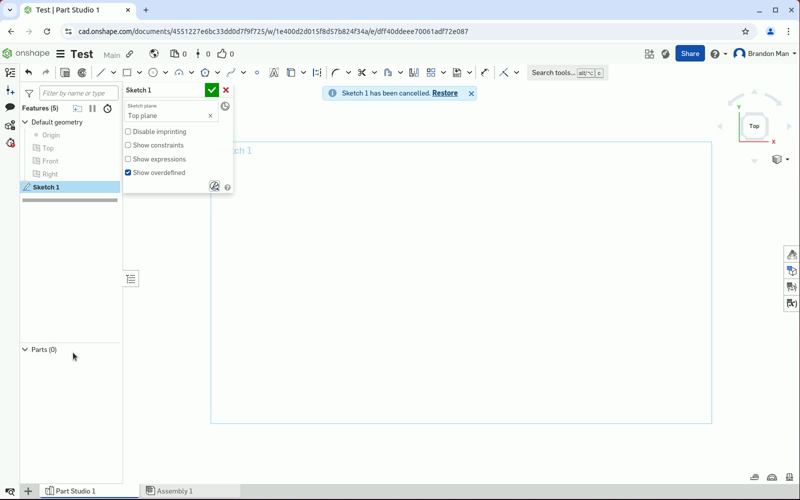
key(y)
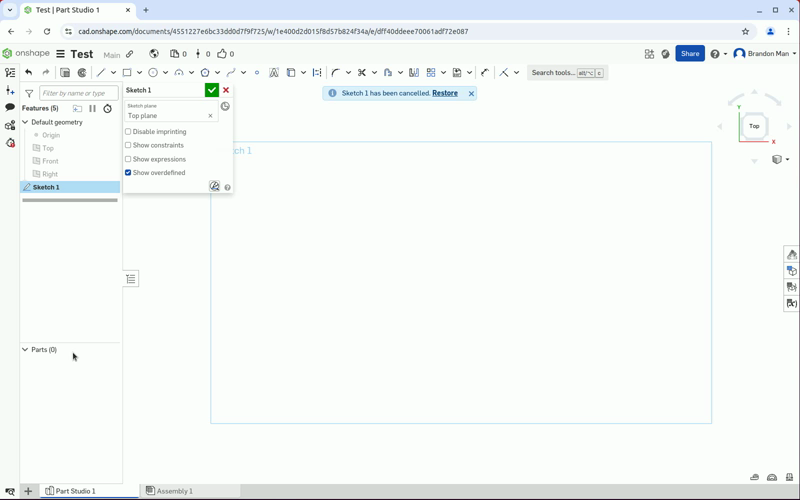
key(c)
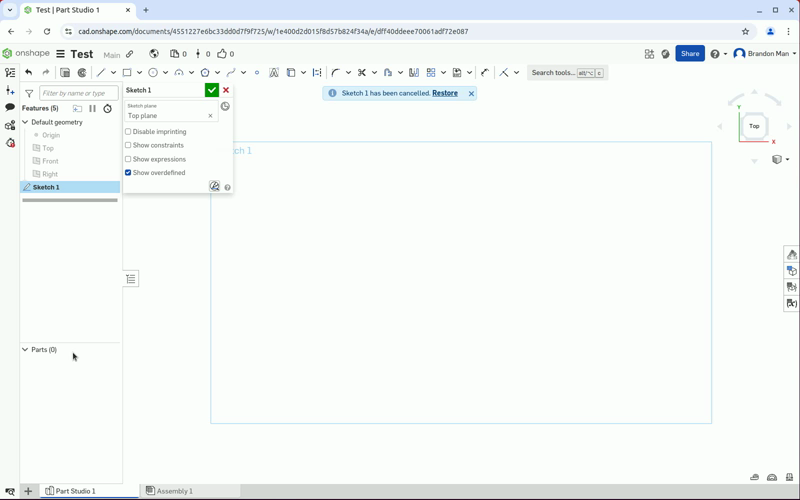
key_down(shift)
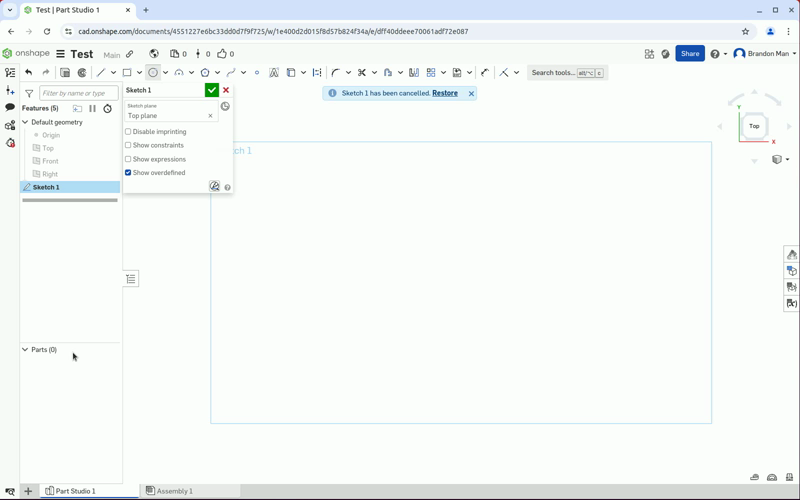
mouse_move(461, 282)
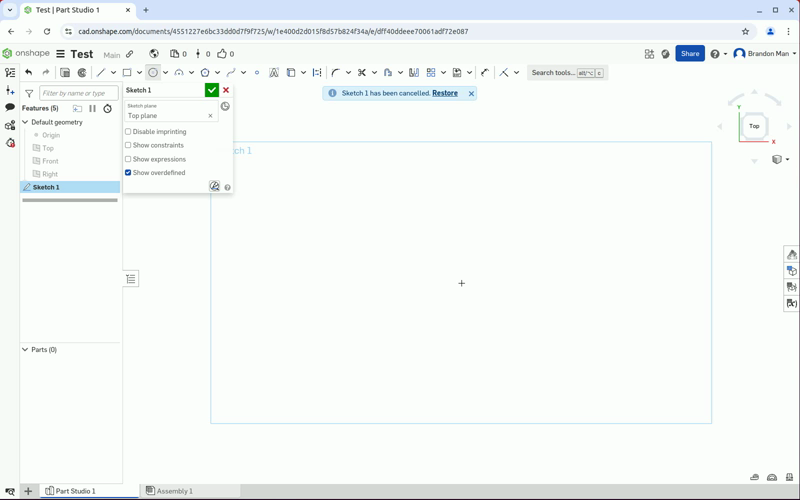
click(461, 282)
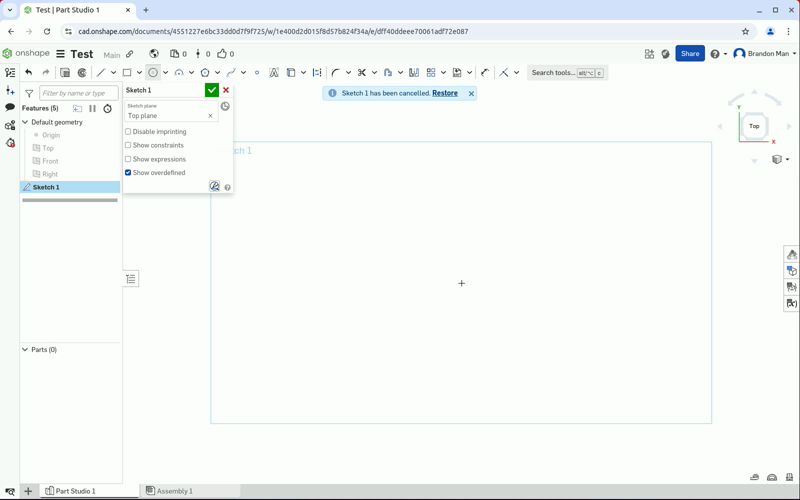
key_up(shift)
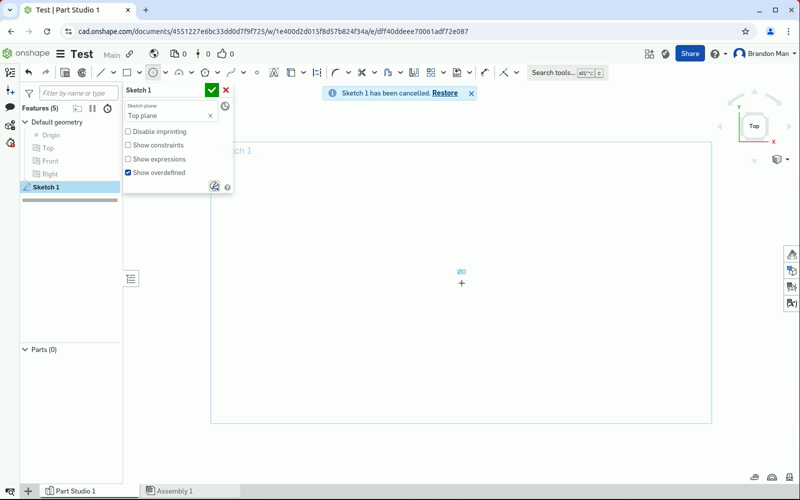
mouse_move(482, 282)
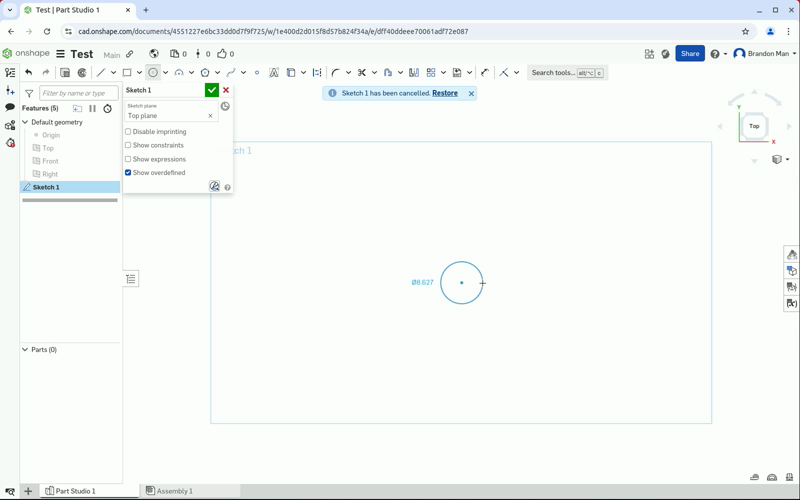
click(482, 282)
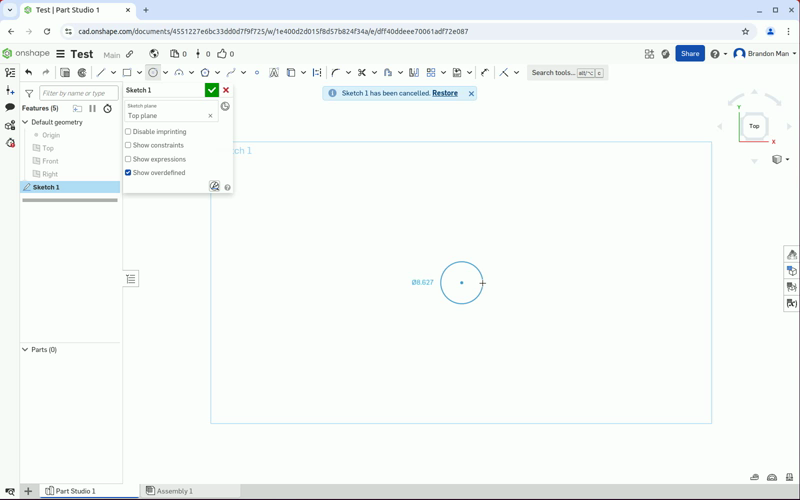
key(esc)
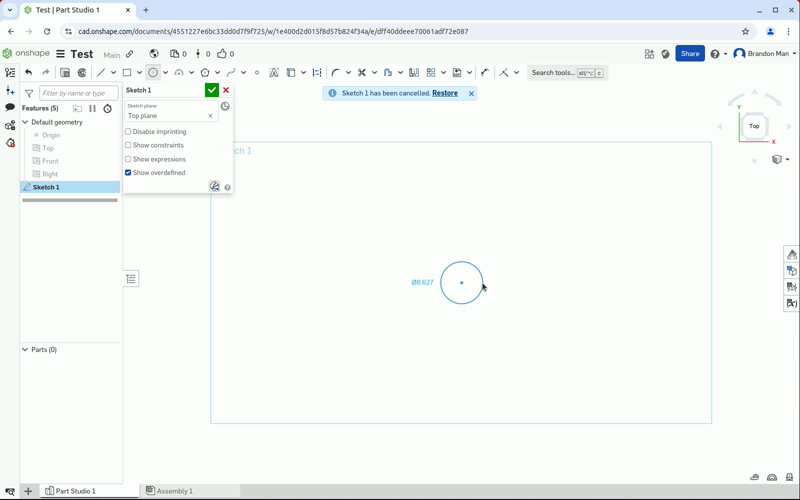
key(c)
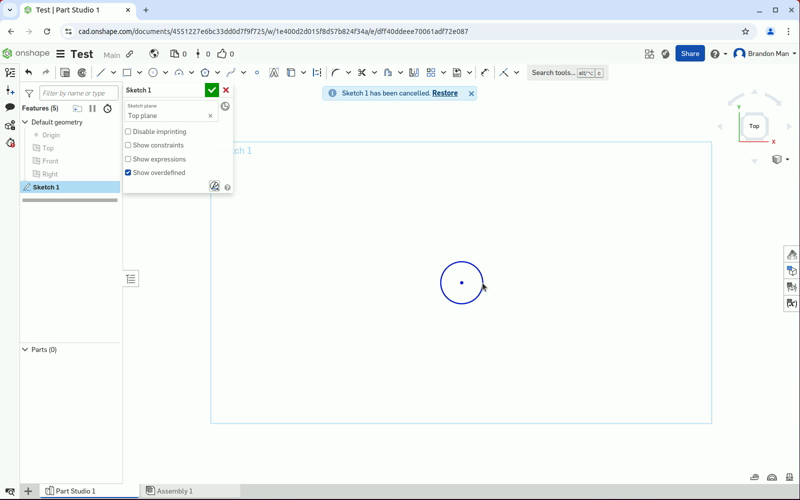
key_down(shift)
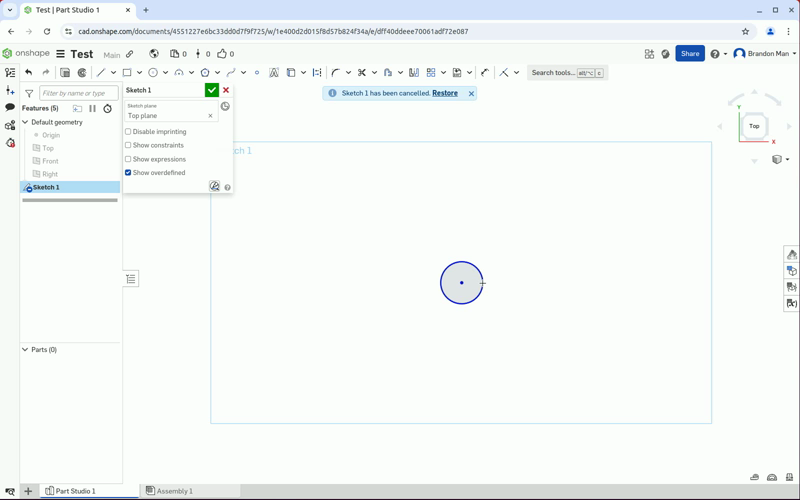
mouse_move(461, 282)
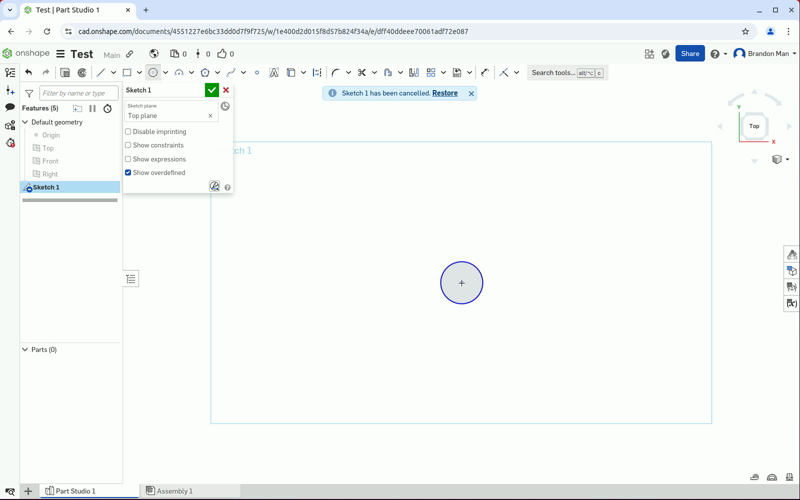
click(461, 282)
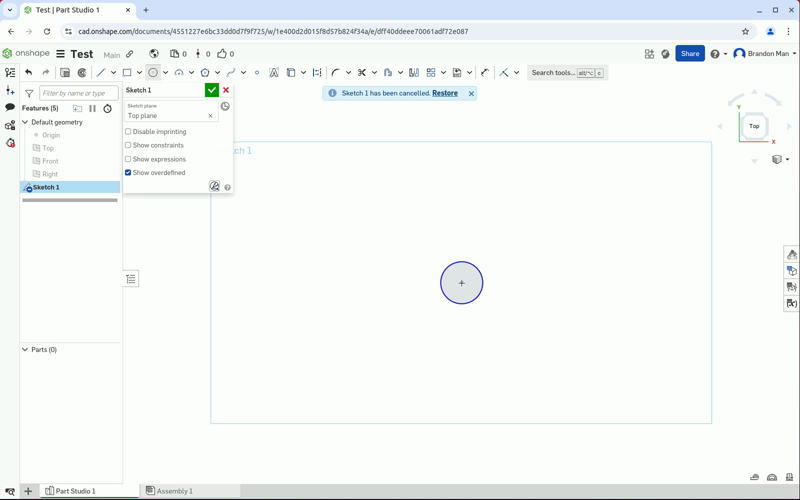
key_up(shift)
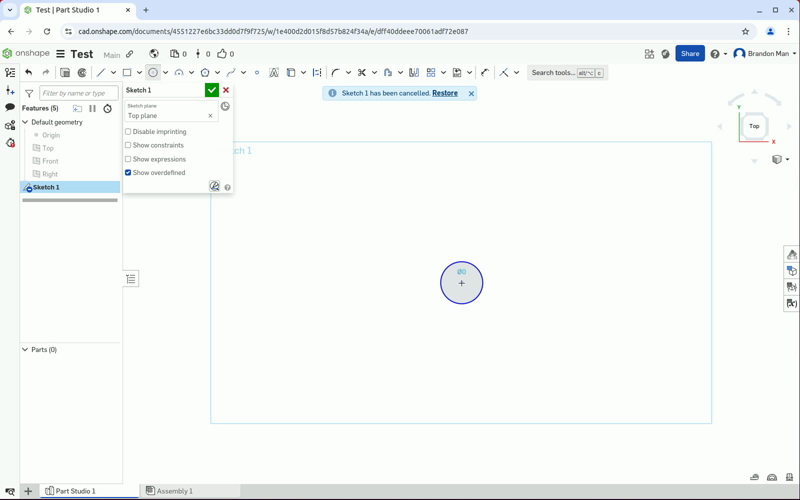
mouse_move(477, 282)
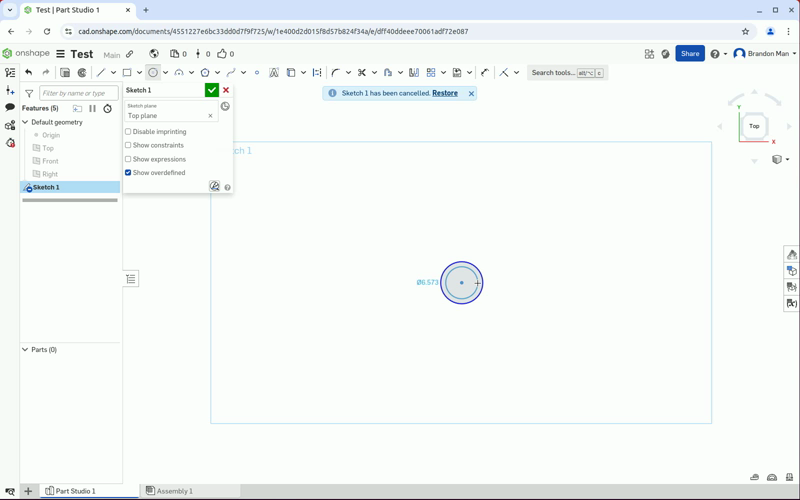
click(477, 282)
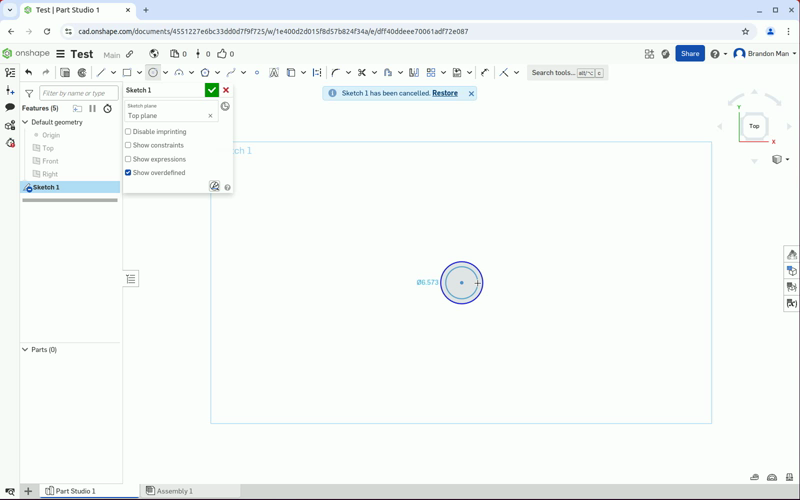
key(esc)
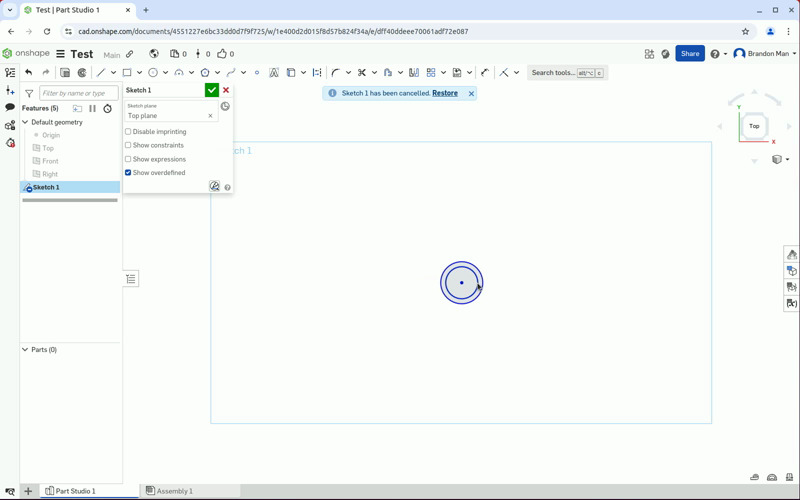
mouse_move(472, 296)
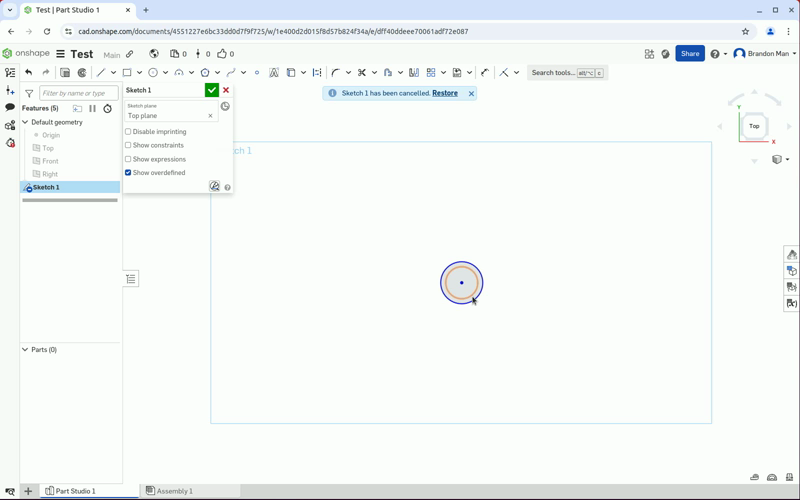
scroll(6)
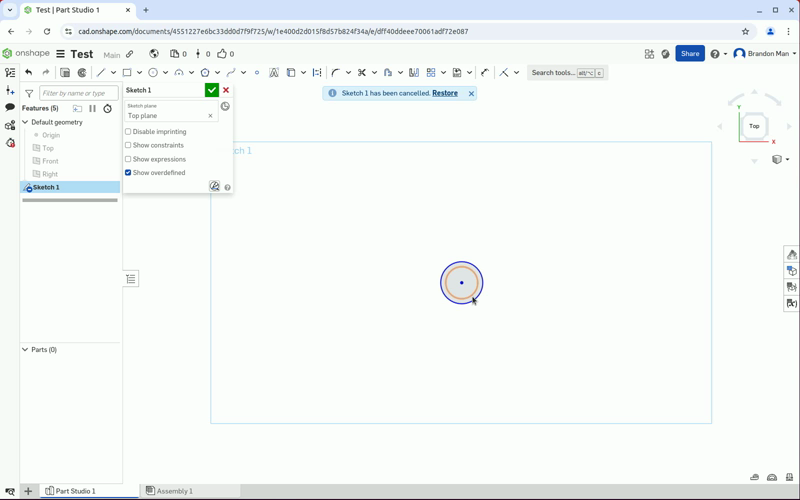
scroll(6)
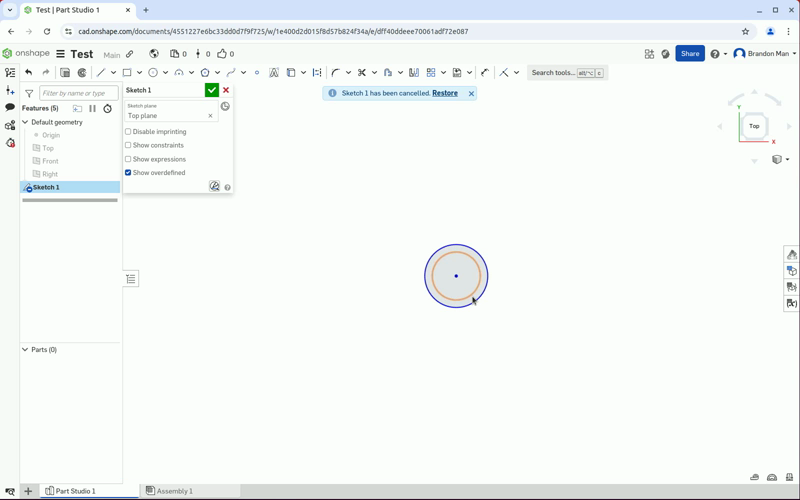
scroll(6)
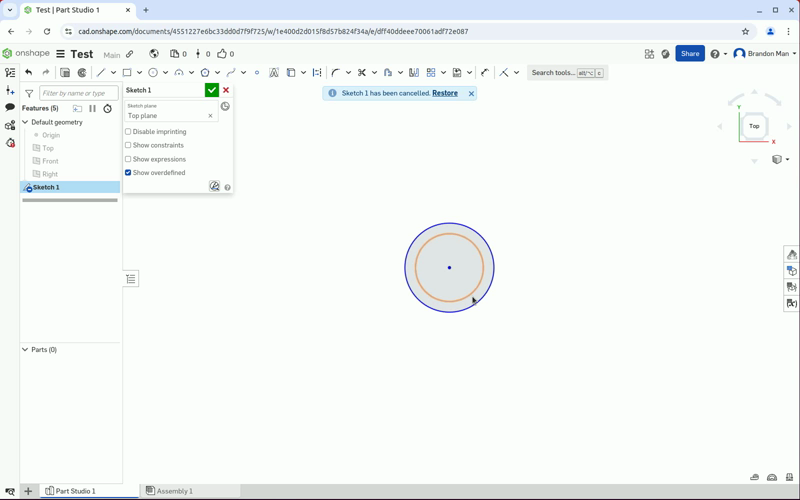
scroll(6)
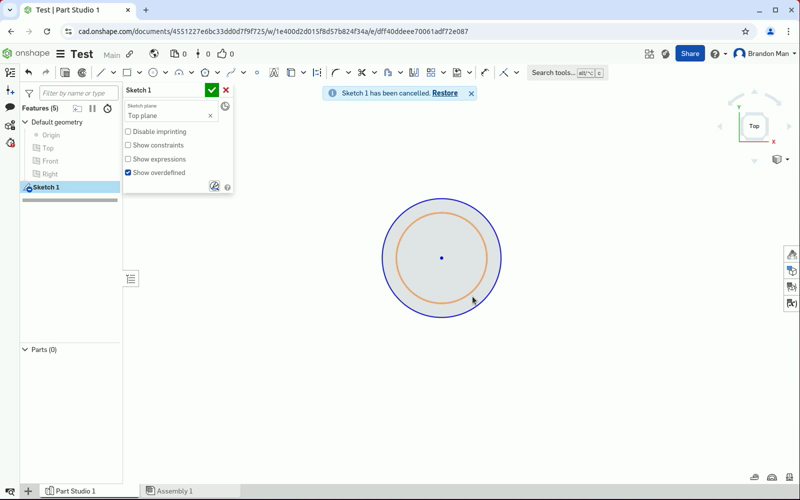
scroll(6)
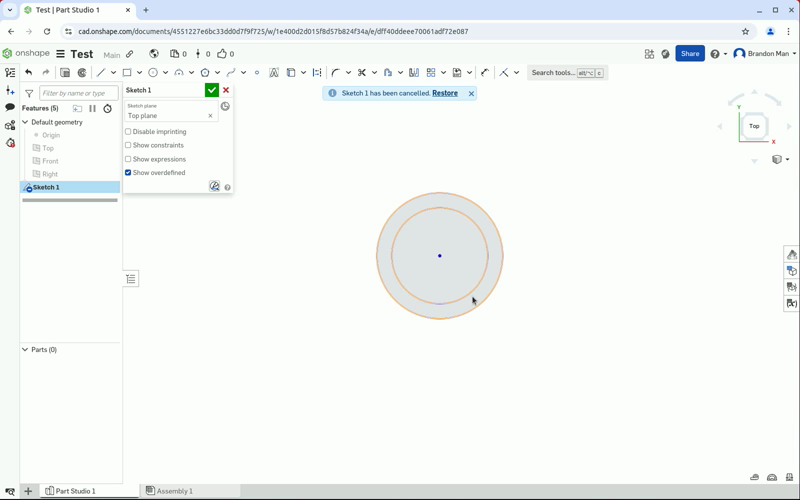
scroll(6)
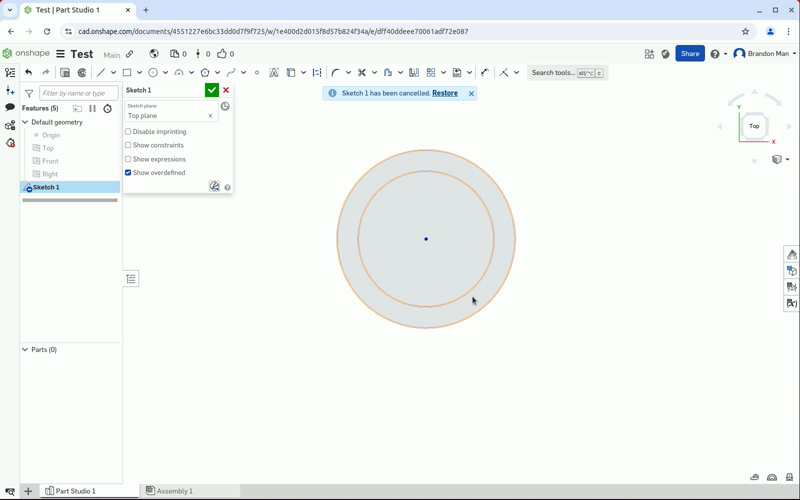
scroll(6)
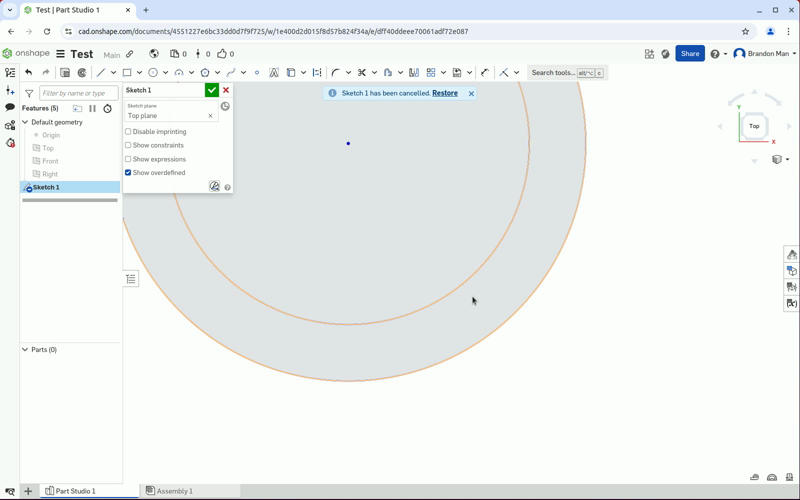
click(472, 296)
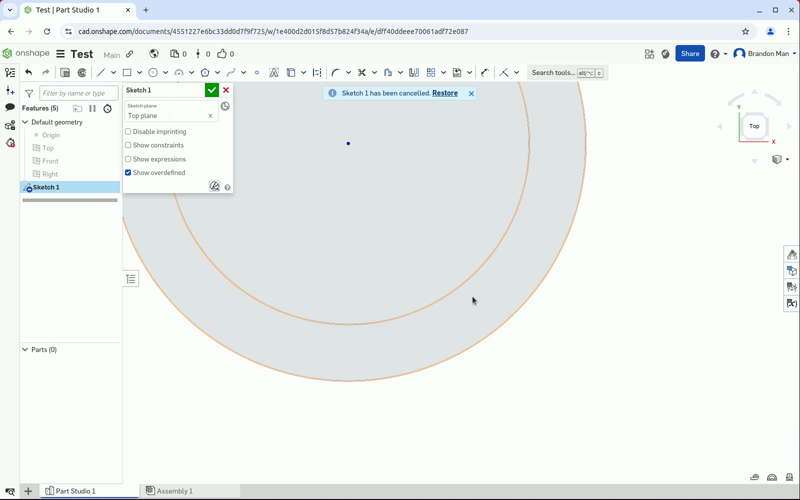
scroll(-6)
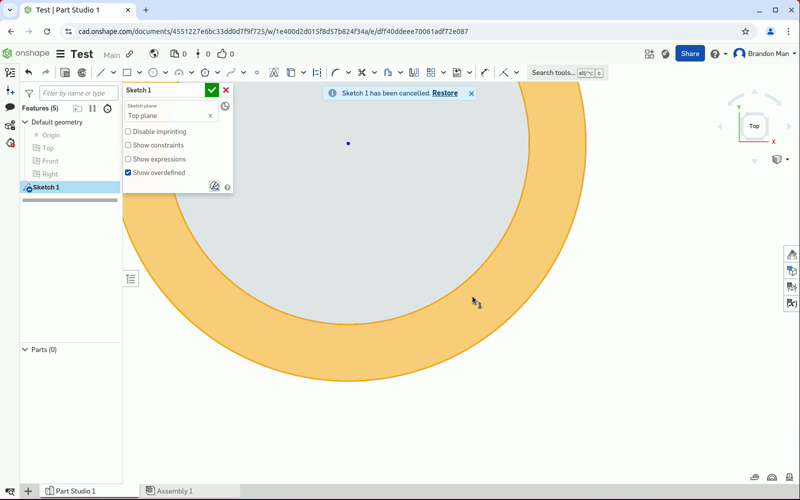
scroll(-6)
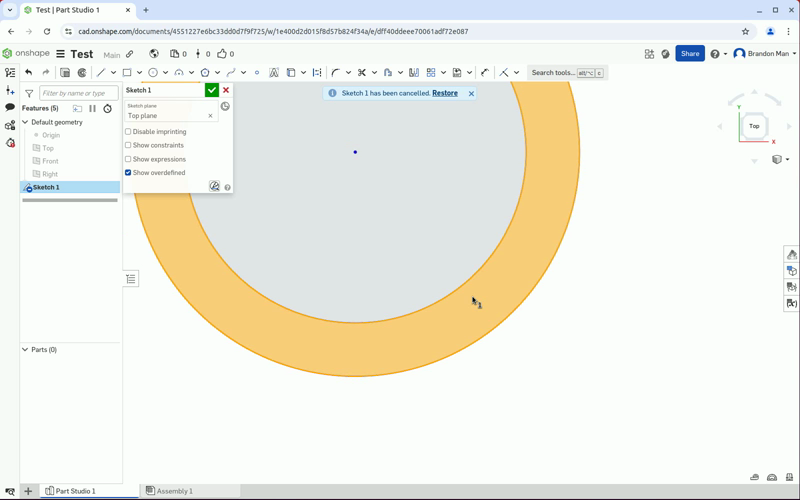
scroll(-6)
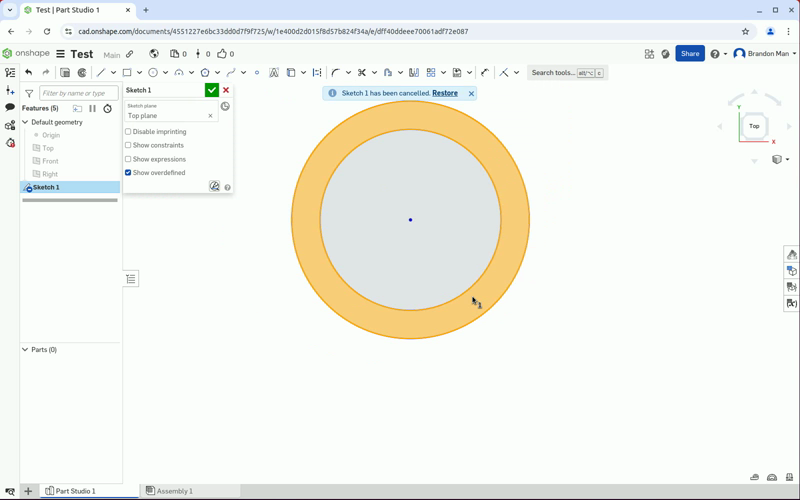
scroll(-6)
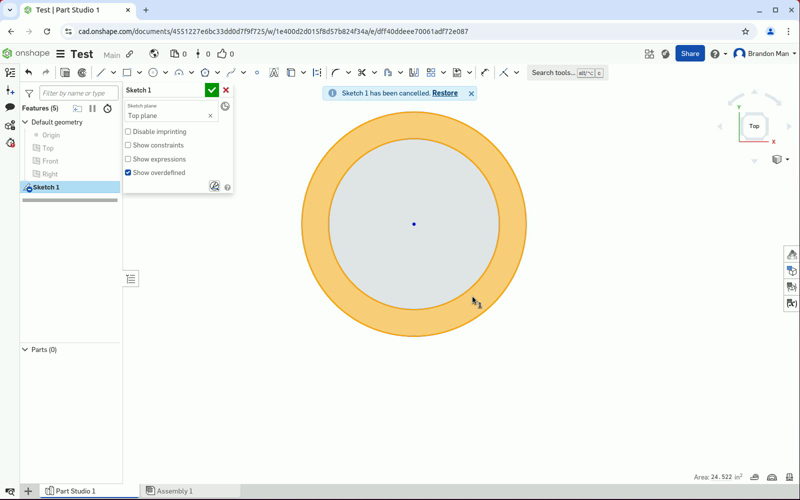
scroll(-6)
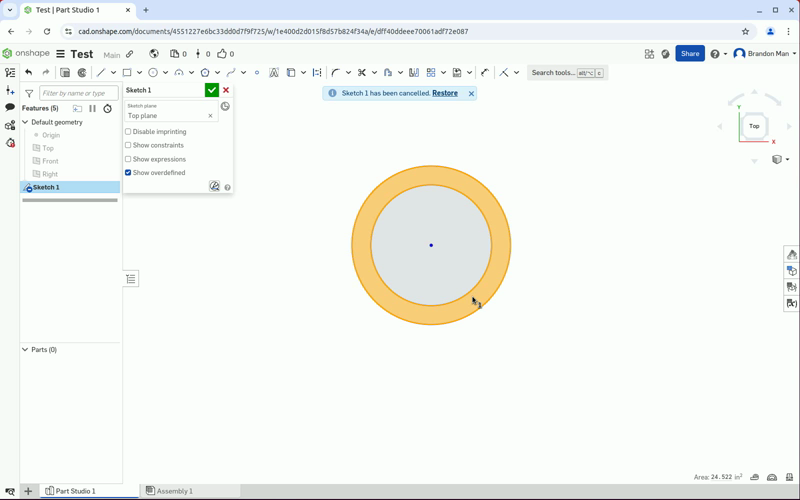
scroll(-6)
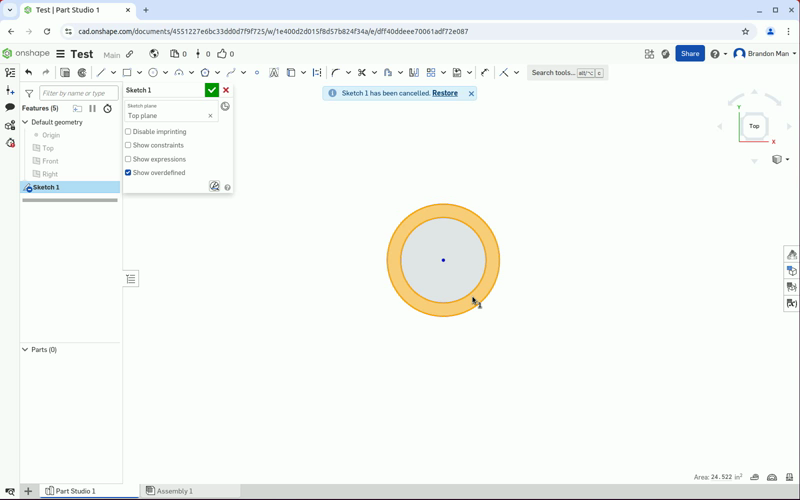
scroll(-6)
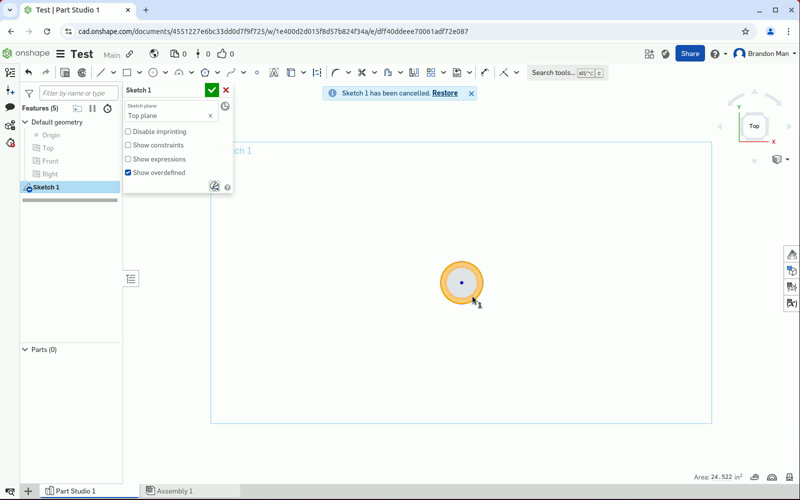
mouse_move(73, 352)
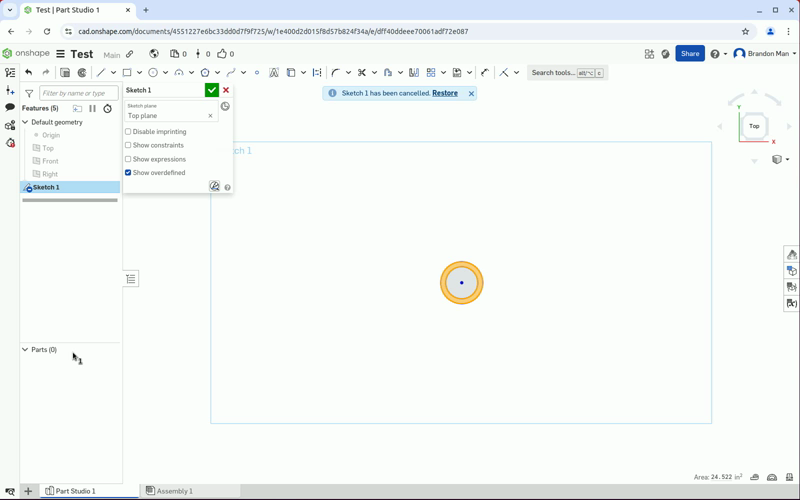
key(shift+y)
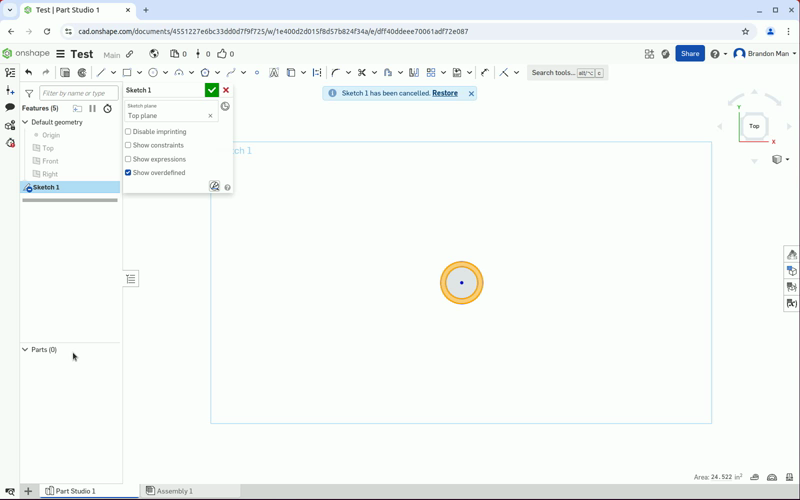
key(shift+e)
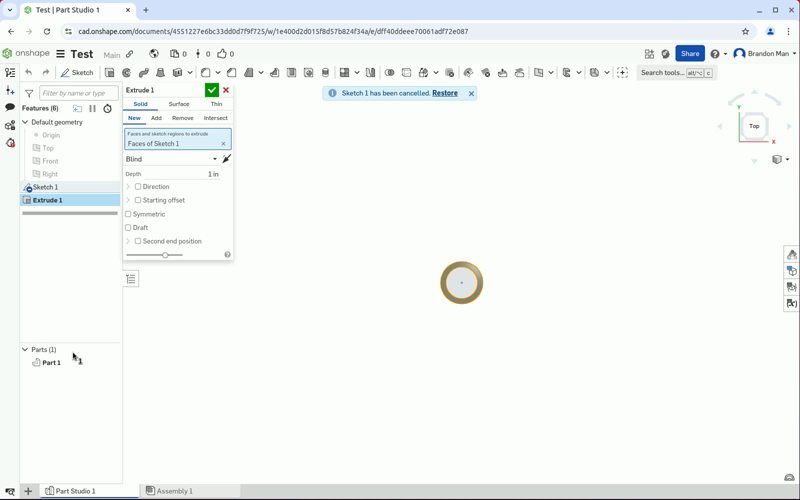
mouse_move(143, 106)
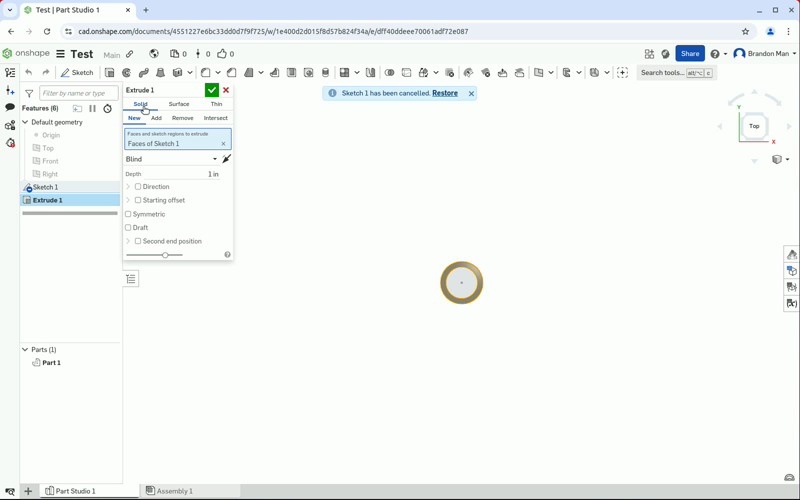
click(143, 106)
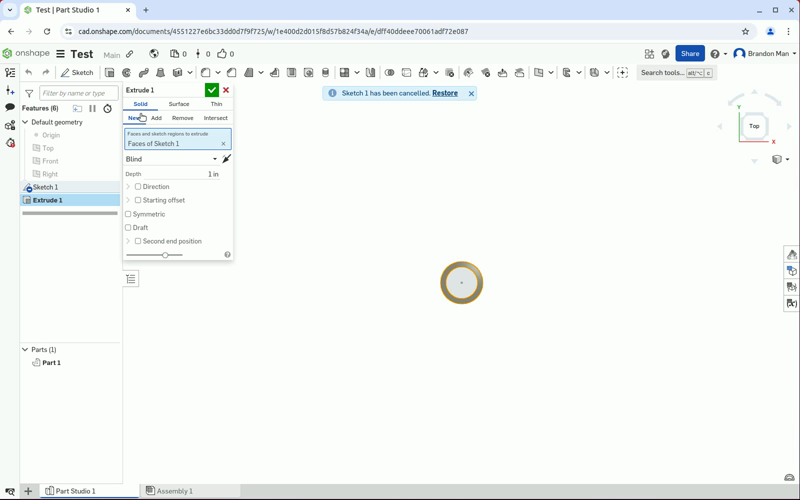
mouse_move(137, 120)
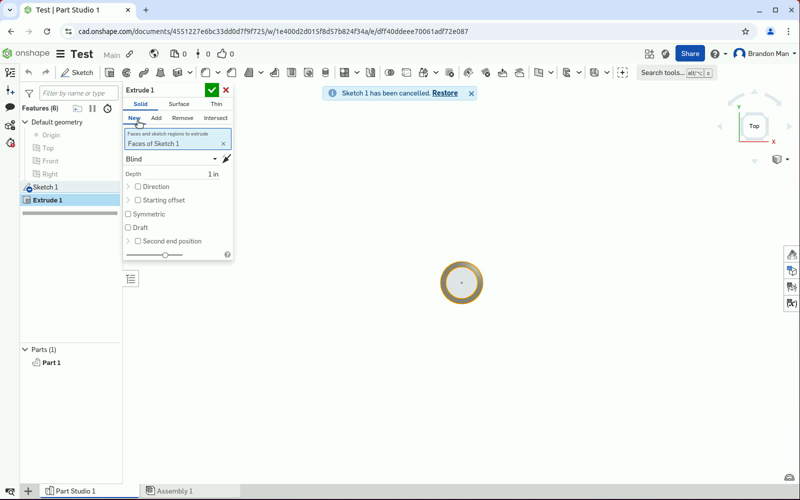
click(137, 120)
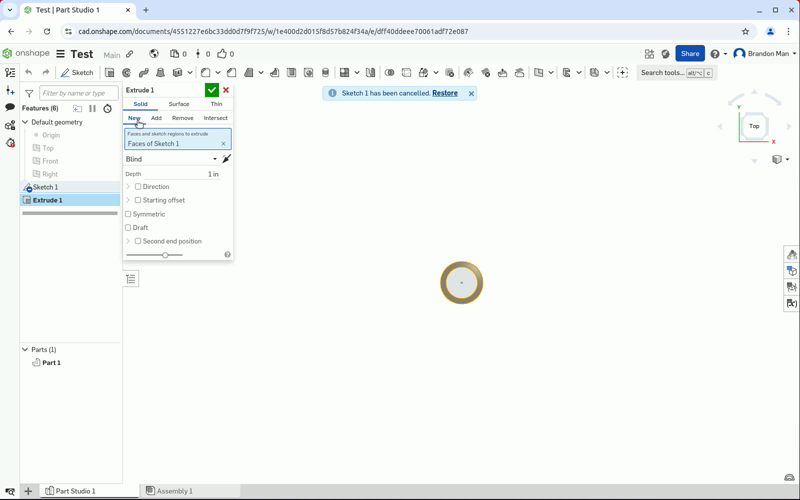
key(tab, 4)
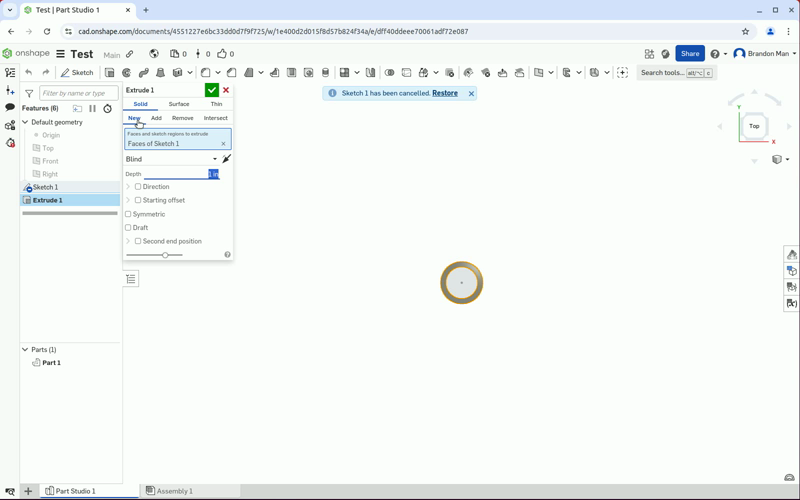
text(6.258)
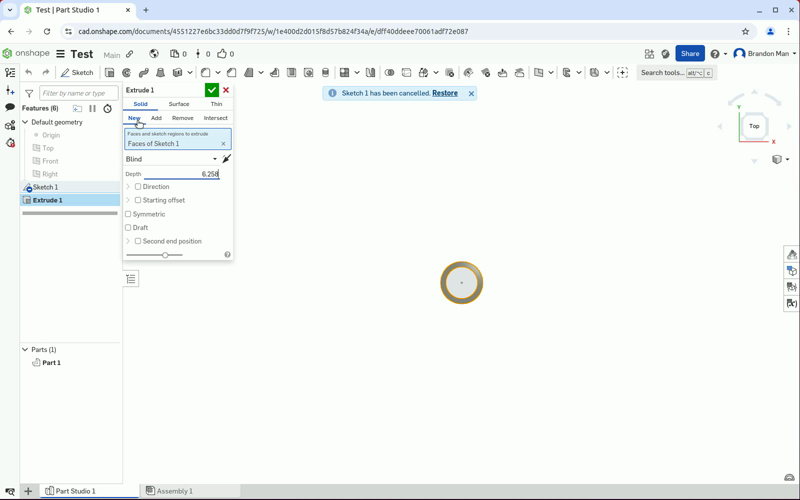
key(enter)
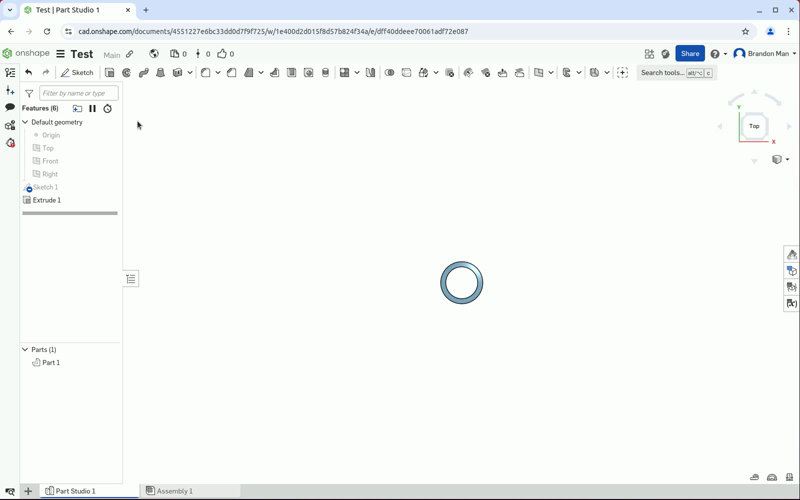
key(shift+h)
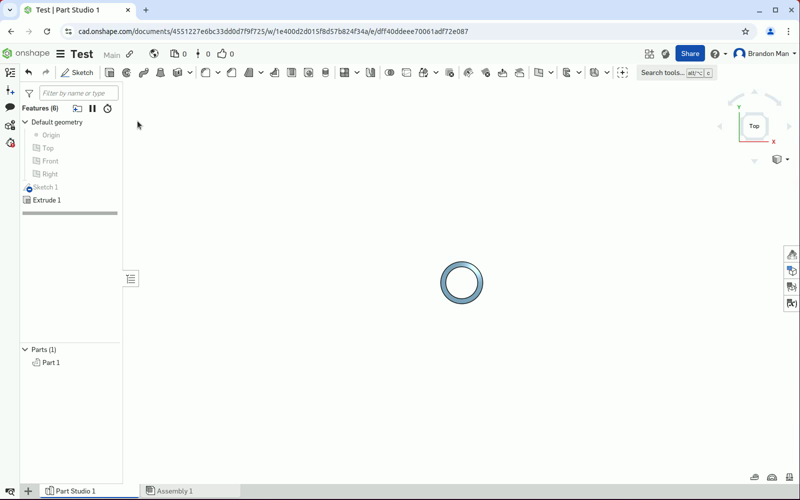
key(shift+h)
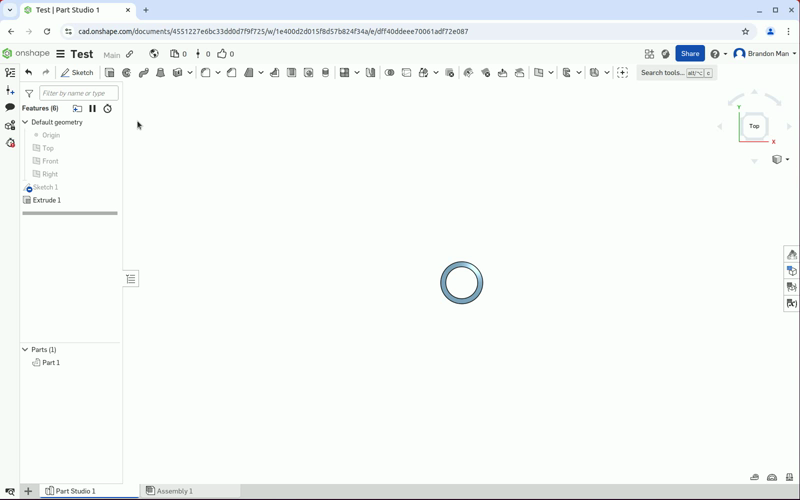
mouse_move(73, 189)
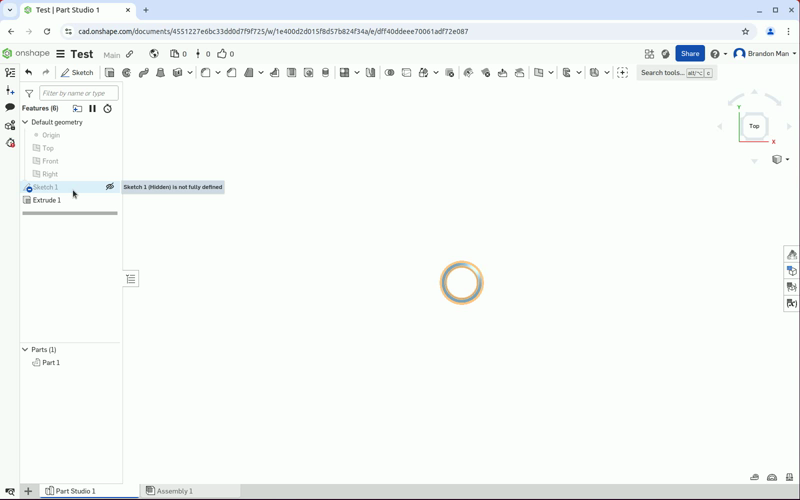
click(73, 189)
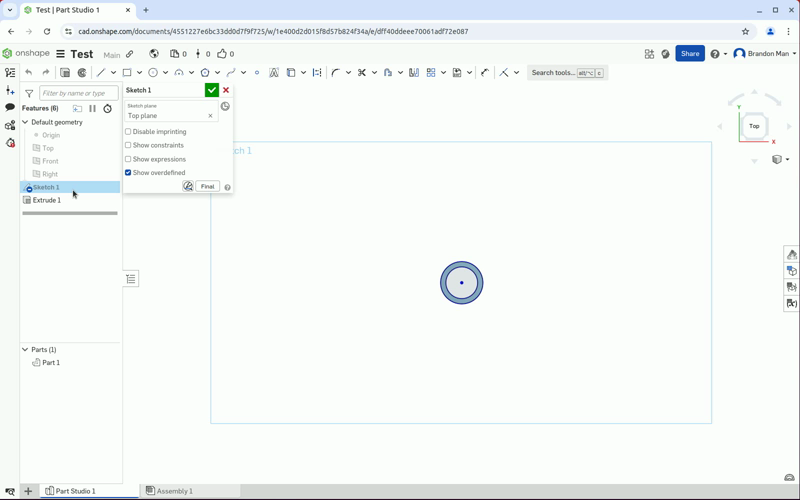
mouse_move(229, 92)
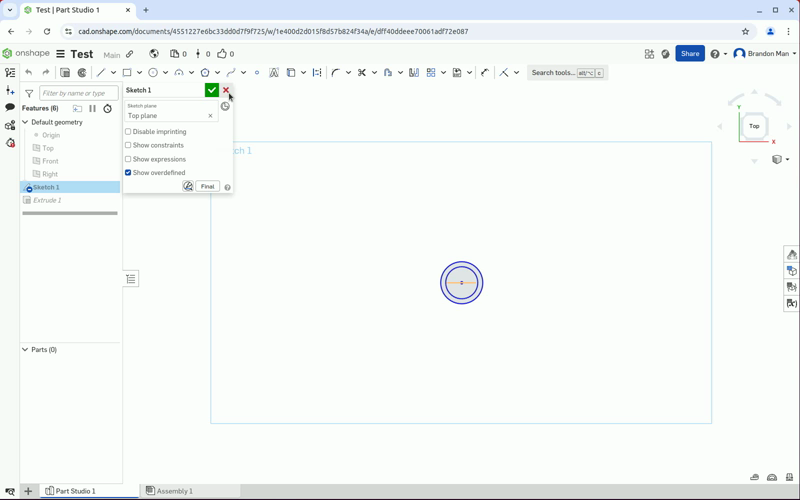
click(229, 92)
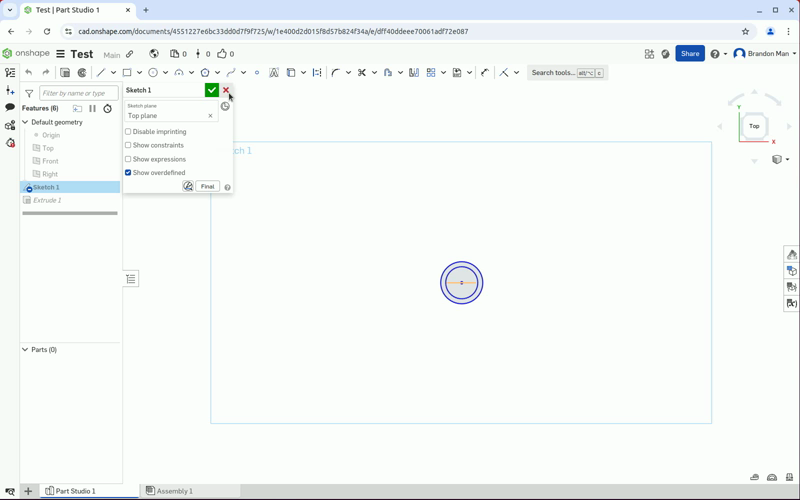
key(shift+s)
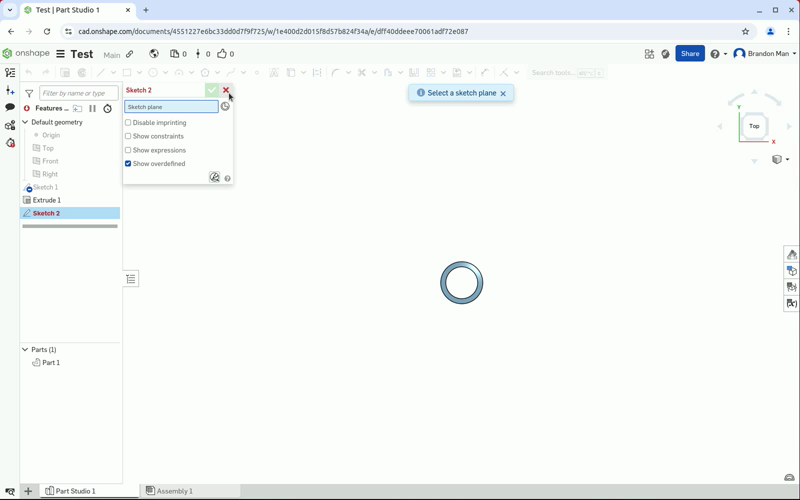
mouse_move(73, 150)
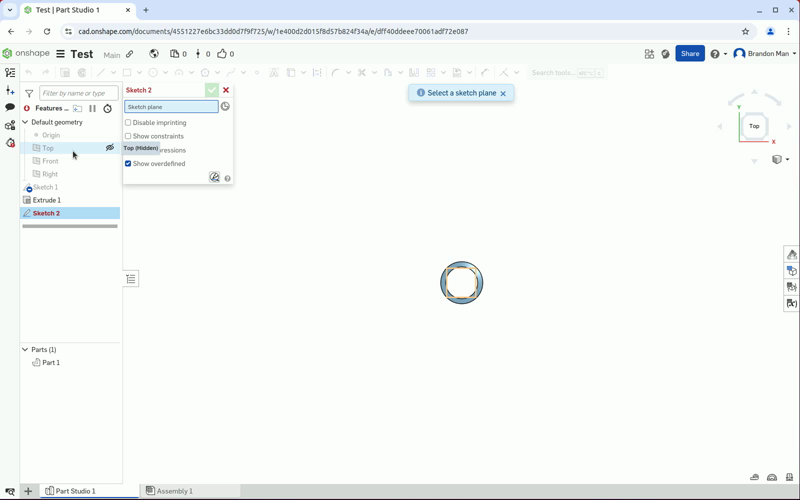
click(73, 150)
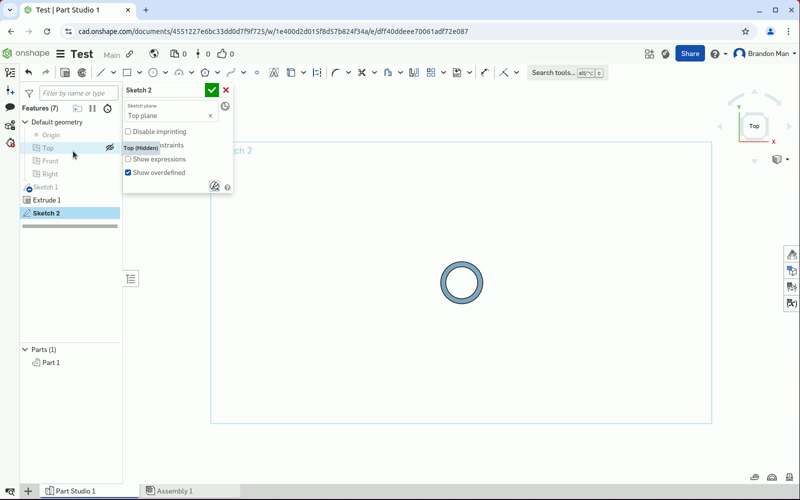
mouse_move(73, 352)
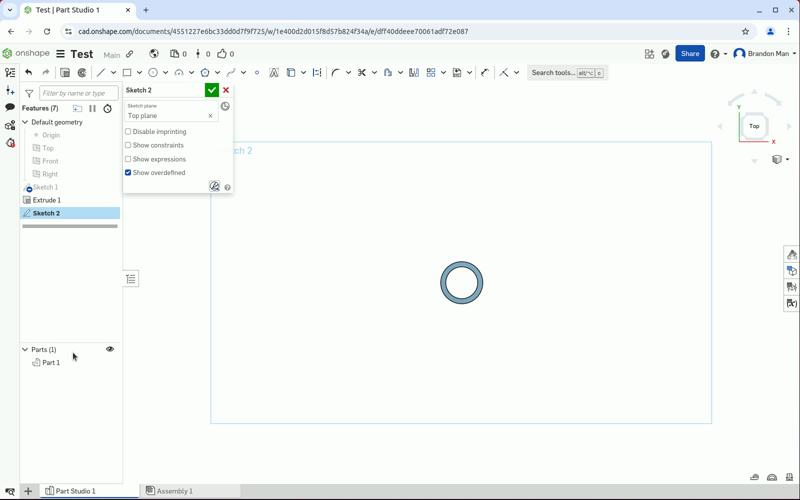
key(y)
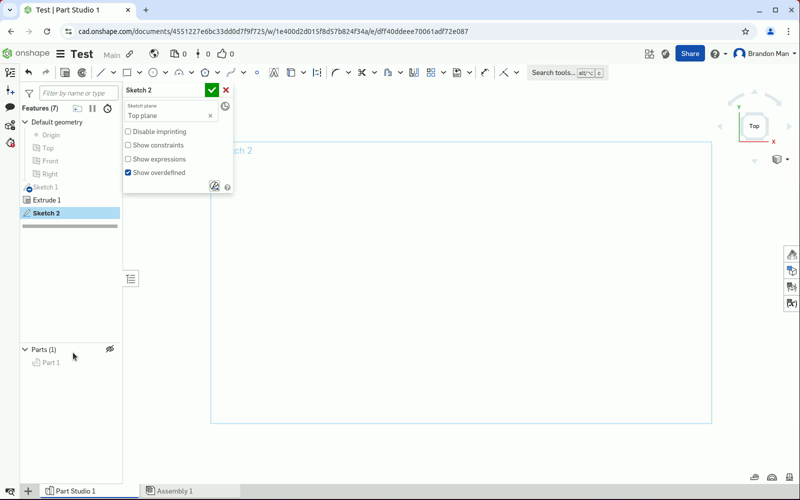
key(l)
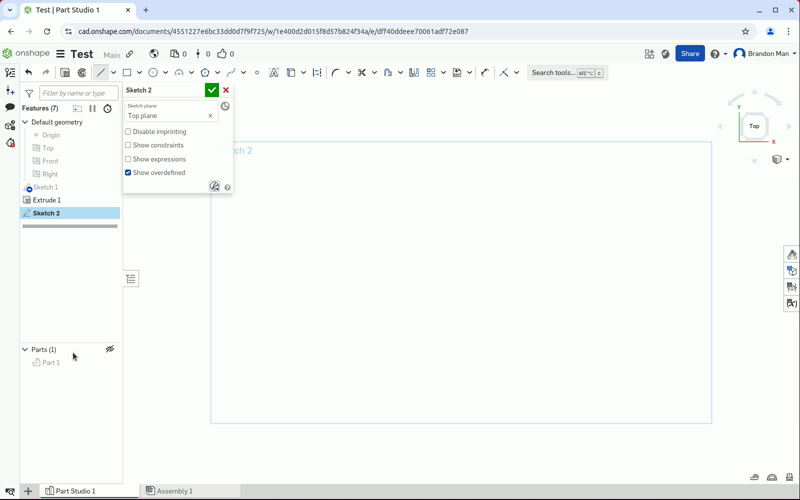
key_down(shift)
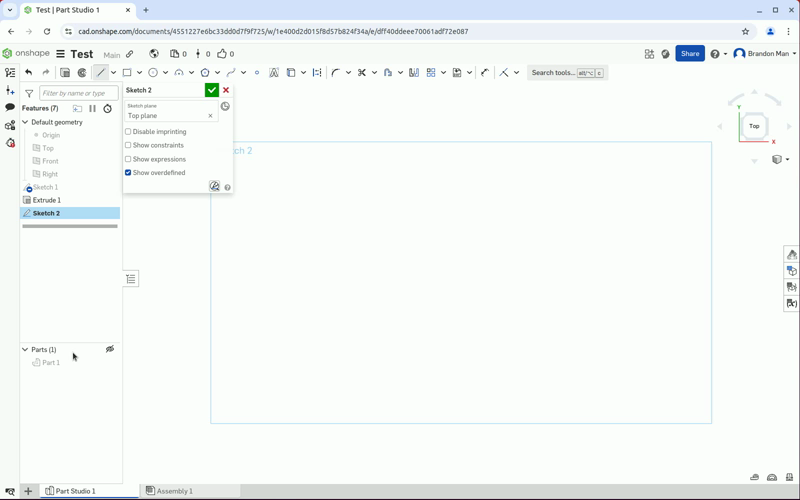
mouse_move(463, 303)
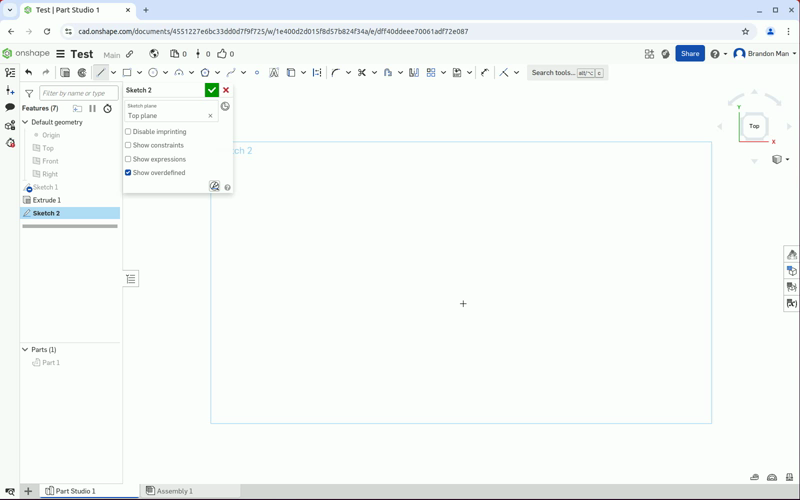
click(463, 303)
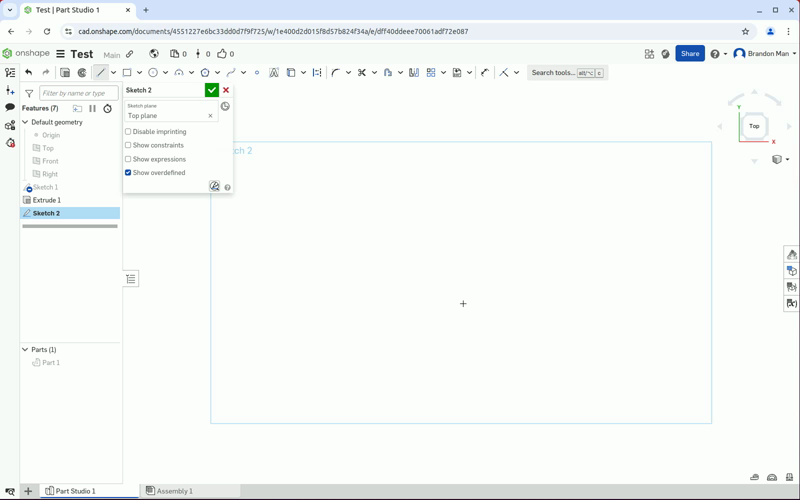
key_up(shift)
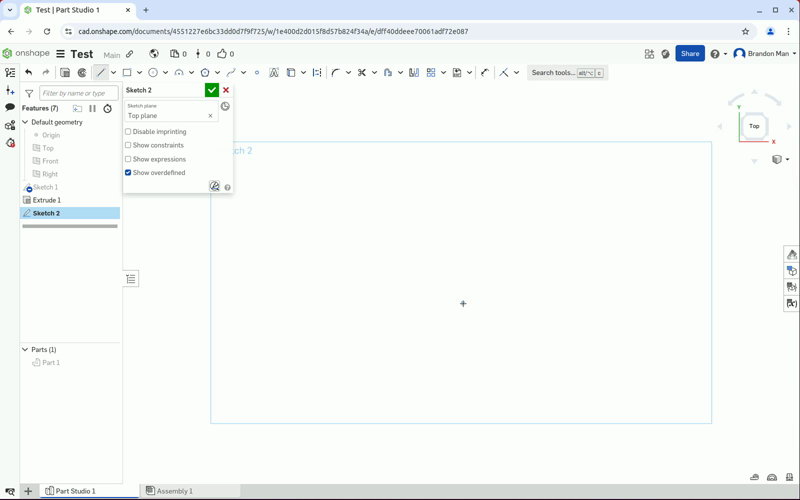
key_down(shift)
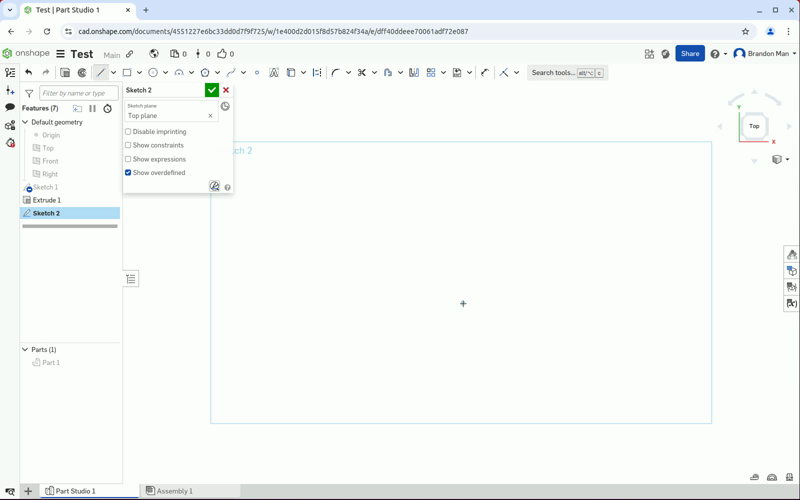
mouse_move(564, 292)
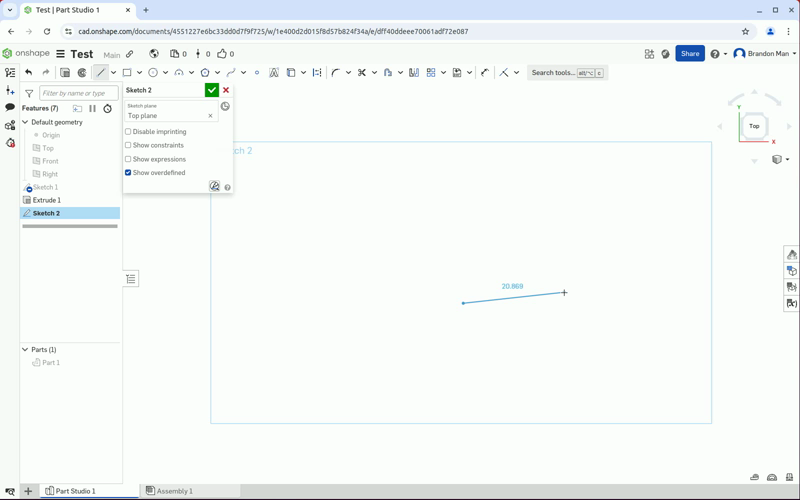
click(564, 292)
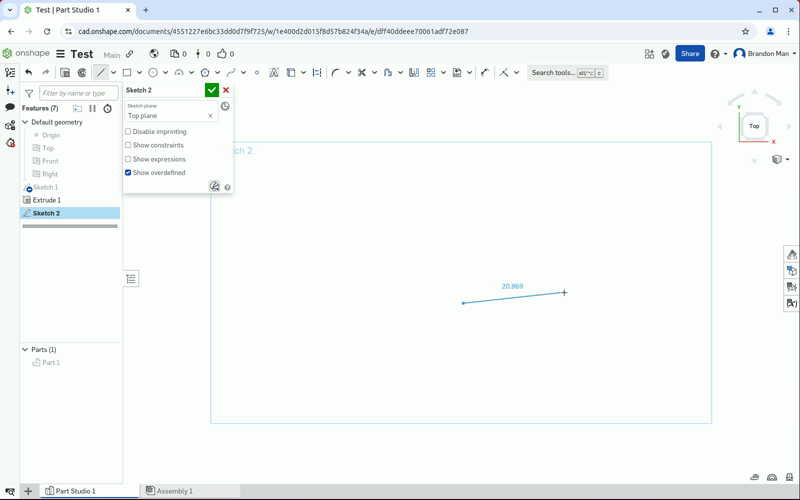
key_up(shift)
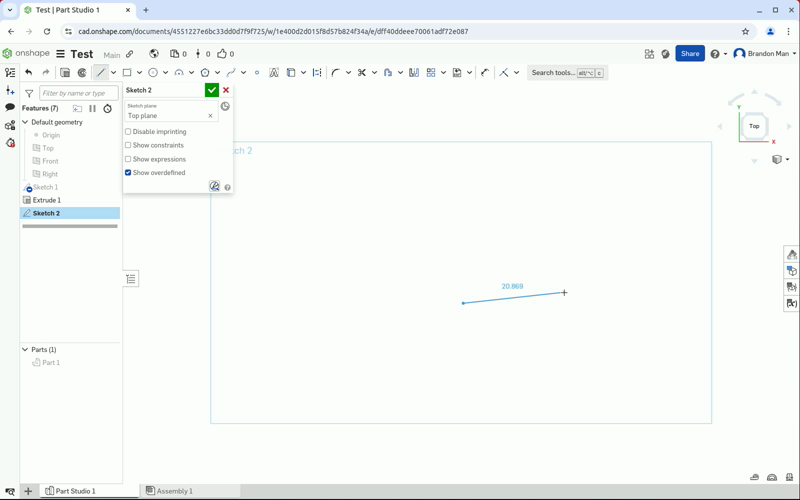
key(esc)
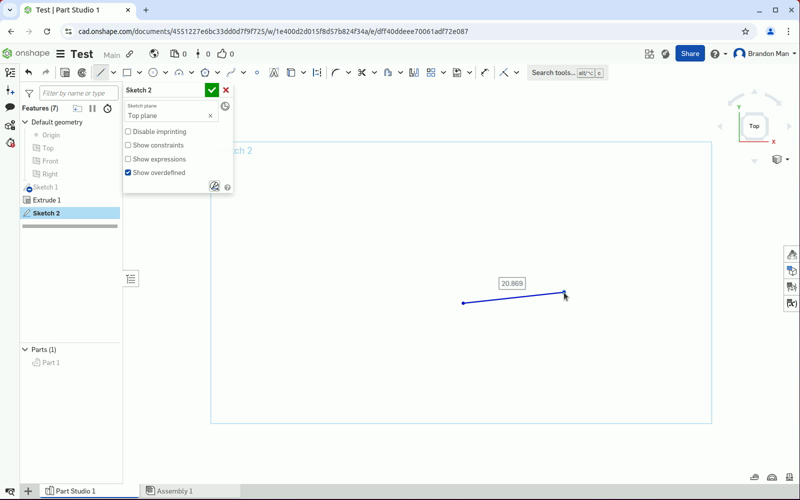
key(a)
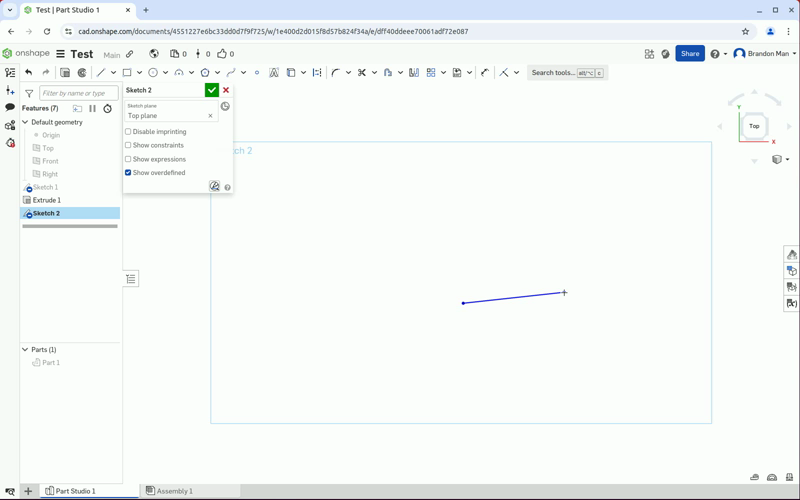
mouse_move(564, 292)
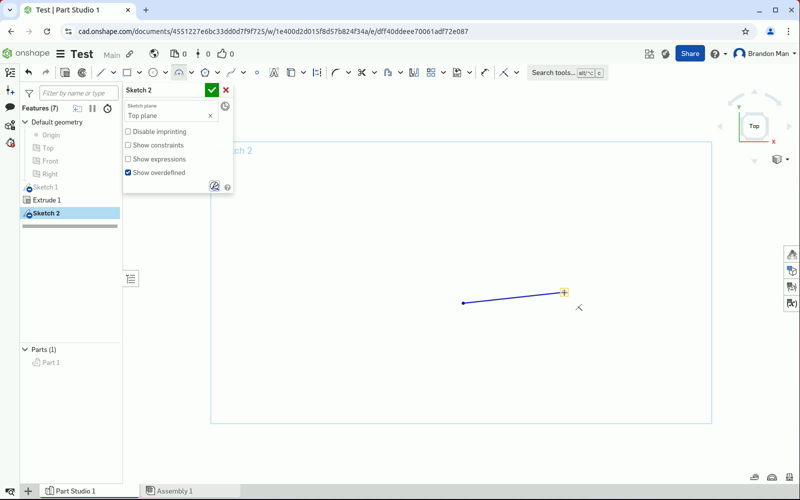
click(564, 292)
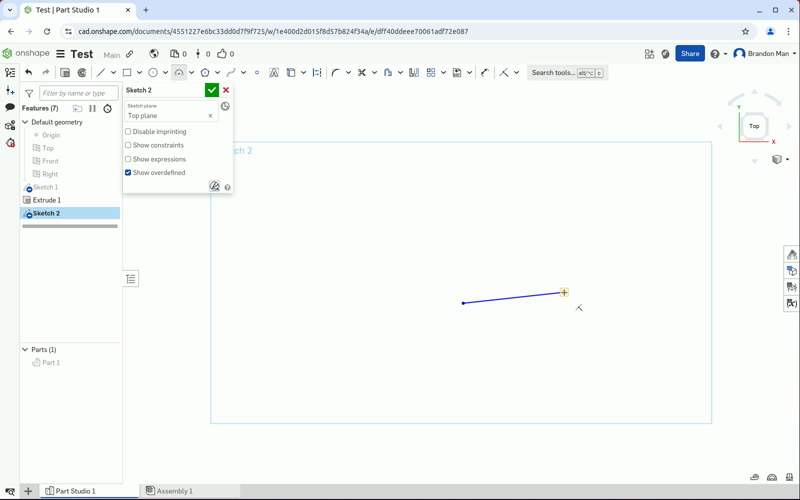
key_down(shift)
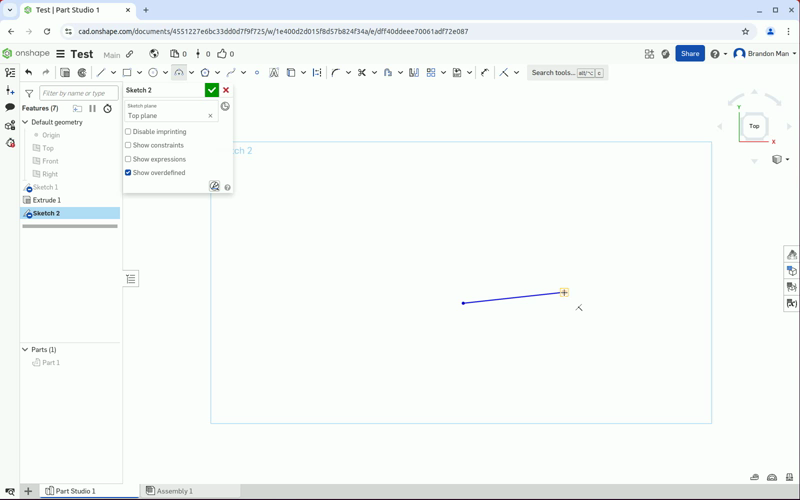
mouse_move(564, 272)
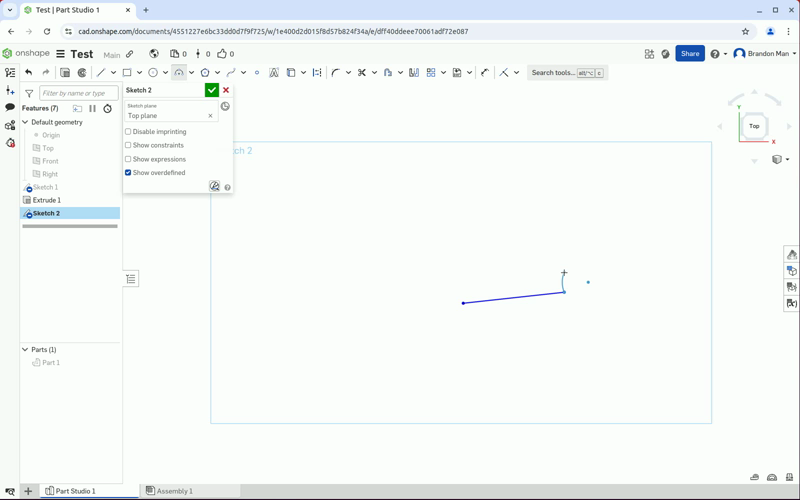
click(564, 272)
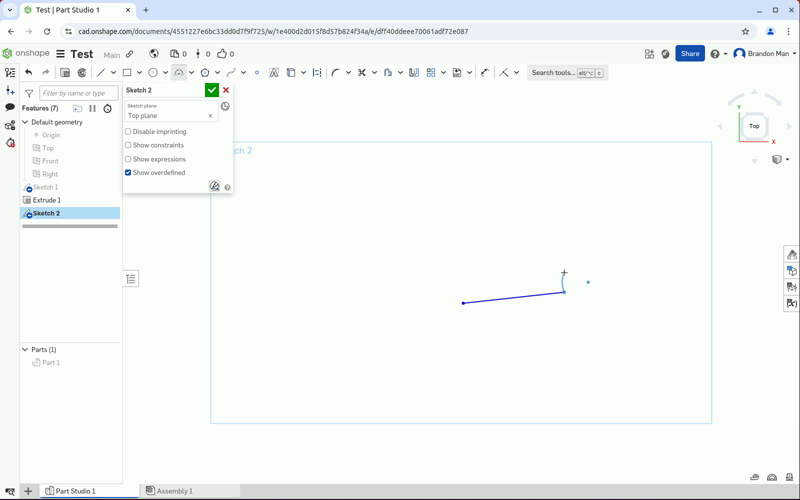
mouse_move(552, 282)
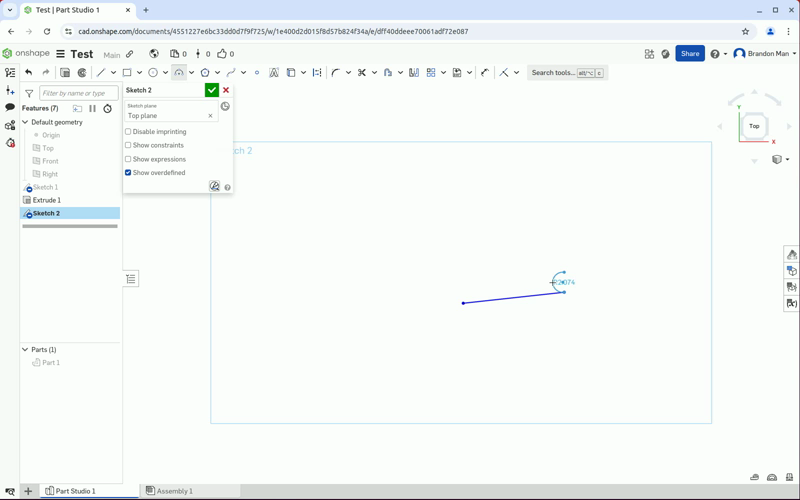
click(552, 282)
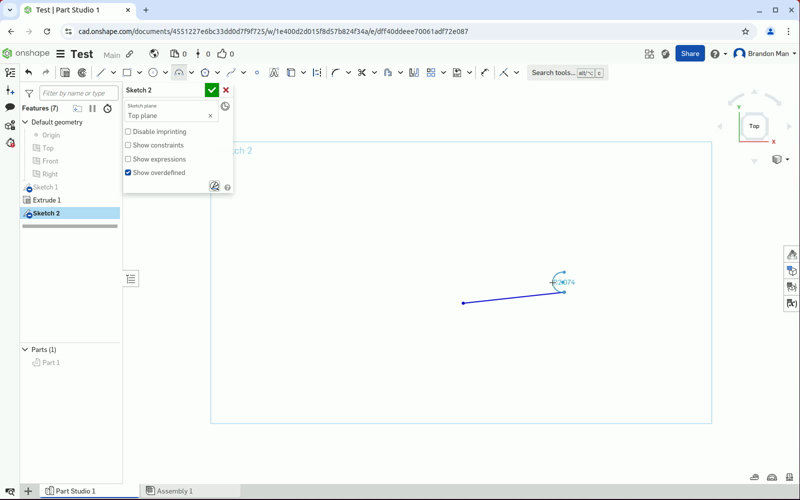
key_up(shift)
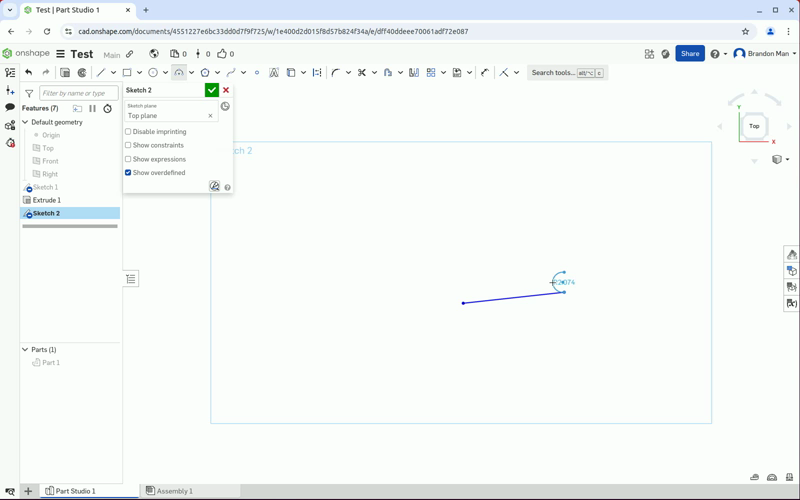
key(esc)
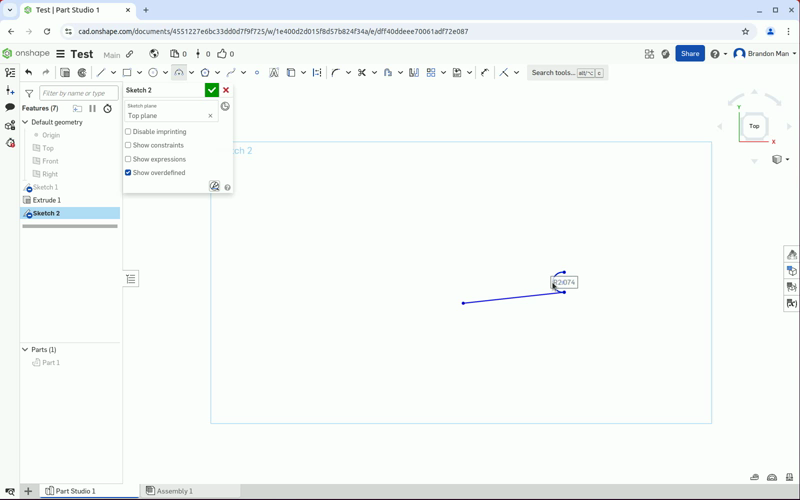
key(l)
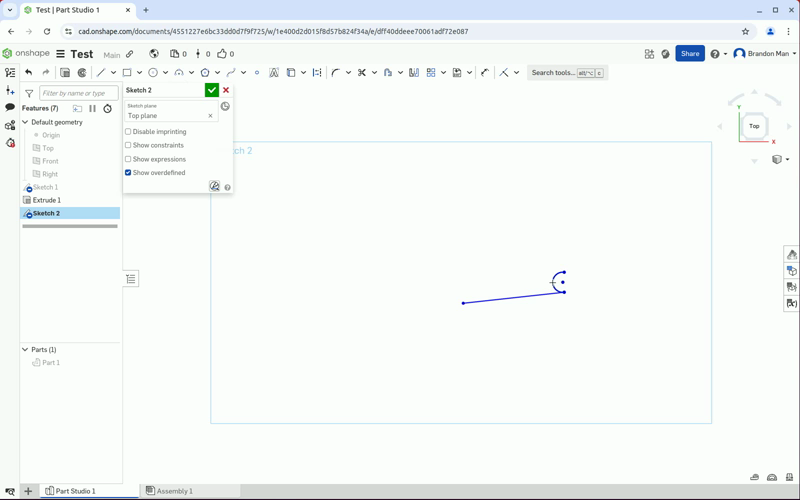
mouse_move(564, 272)
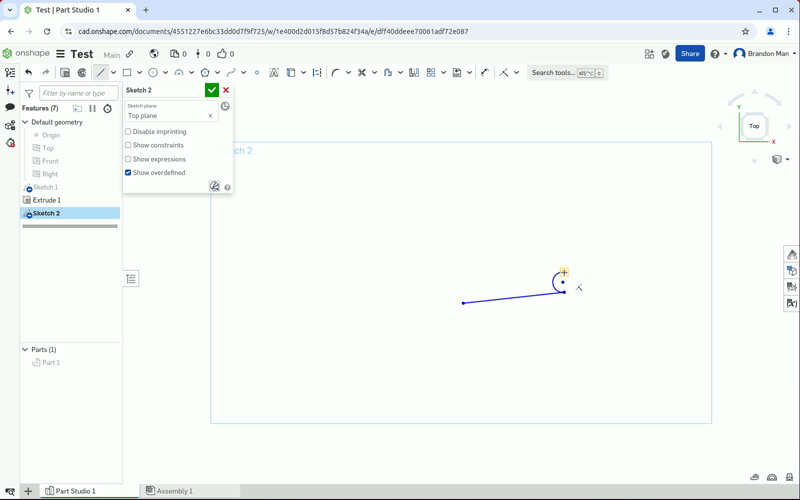
click(564, 272)
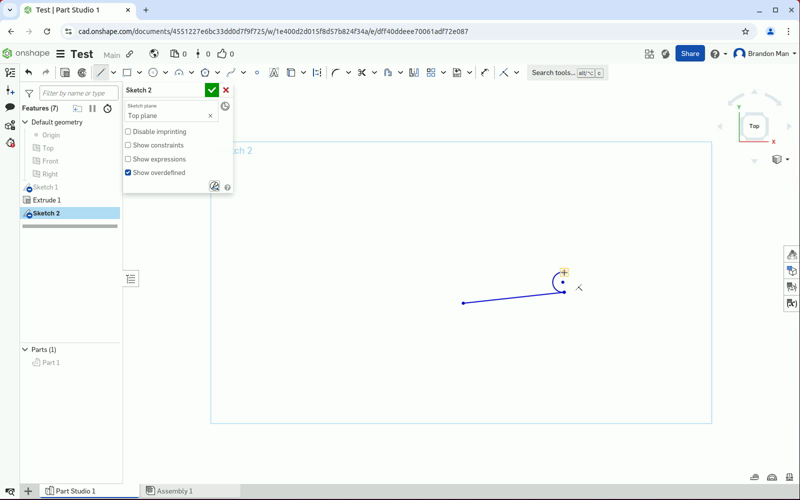
key_down(shift)
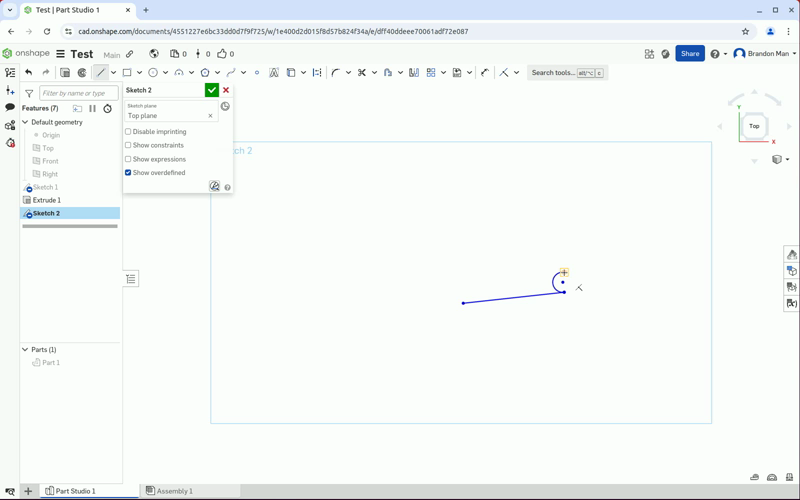
mouse_move(463, 262)
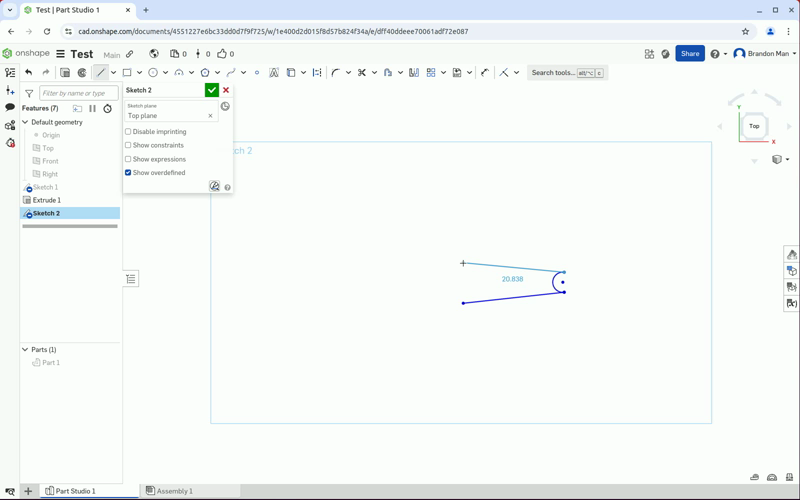
click(463, 262)
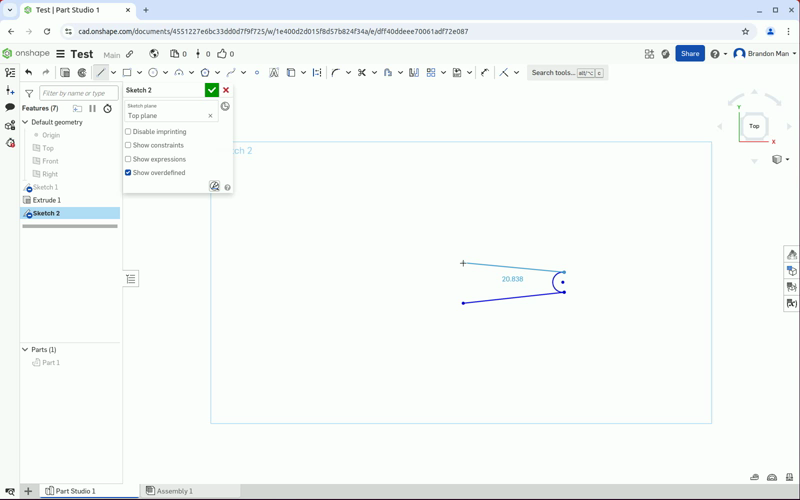
key_up(shift)
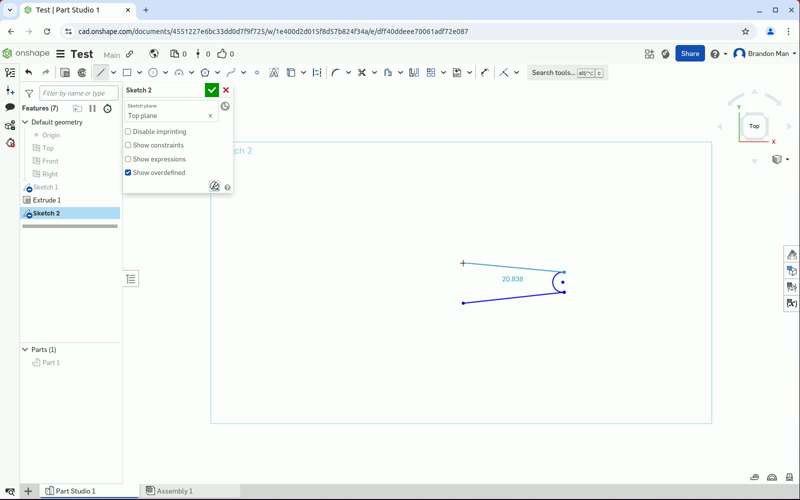
key(esc)
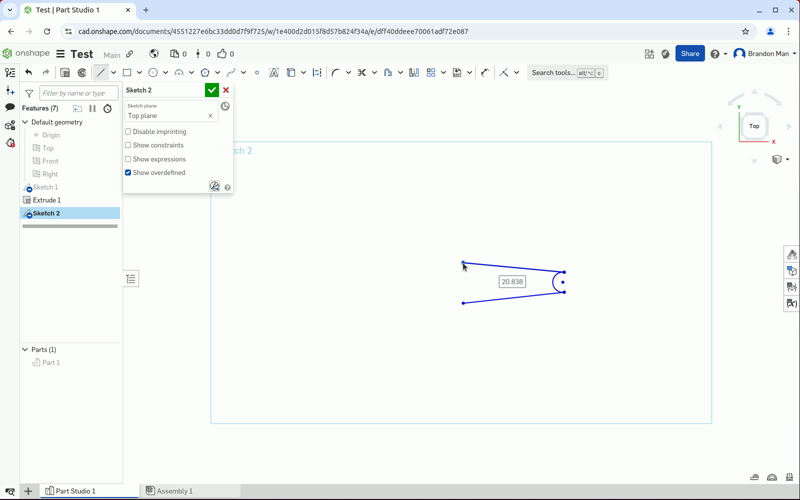
key(a)
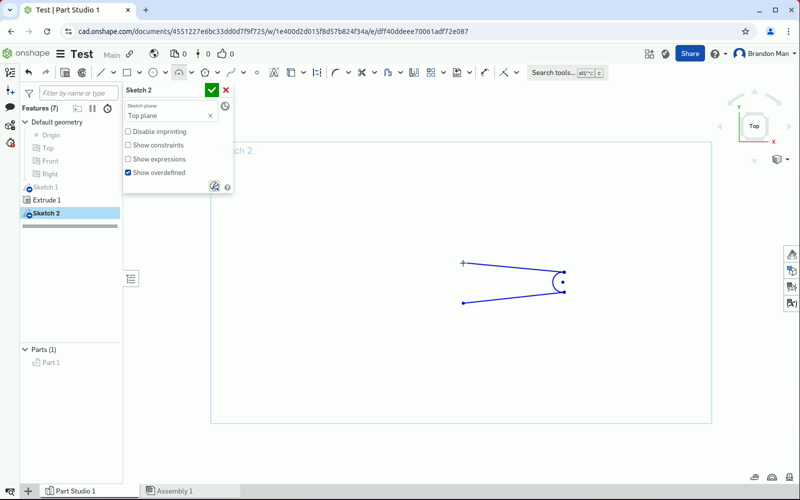
mouse_move(463, 262)
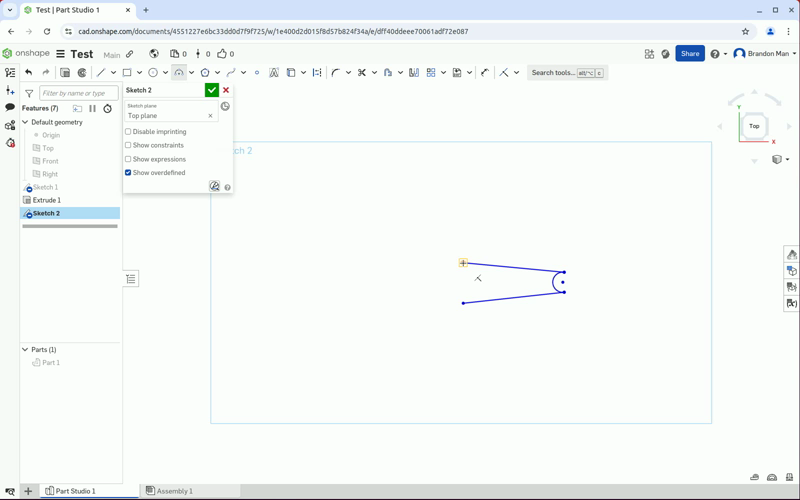
click(463, 262)
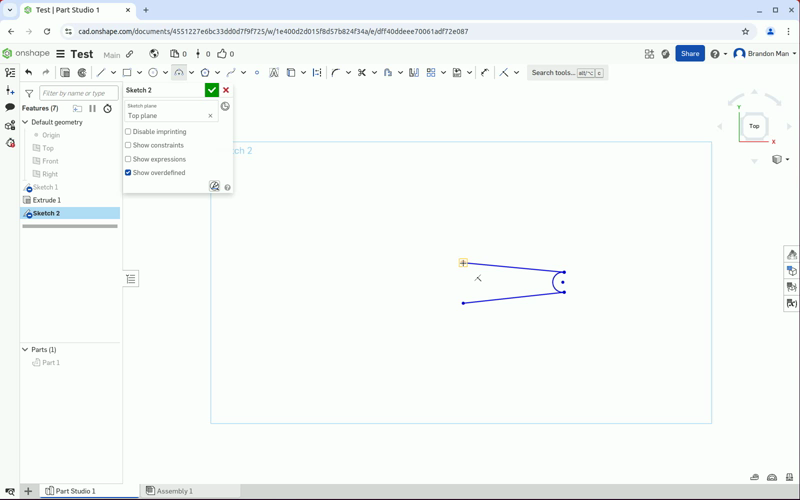
mouse_move(463, 303)
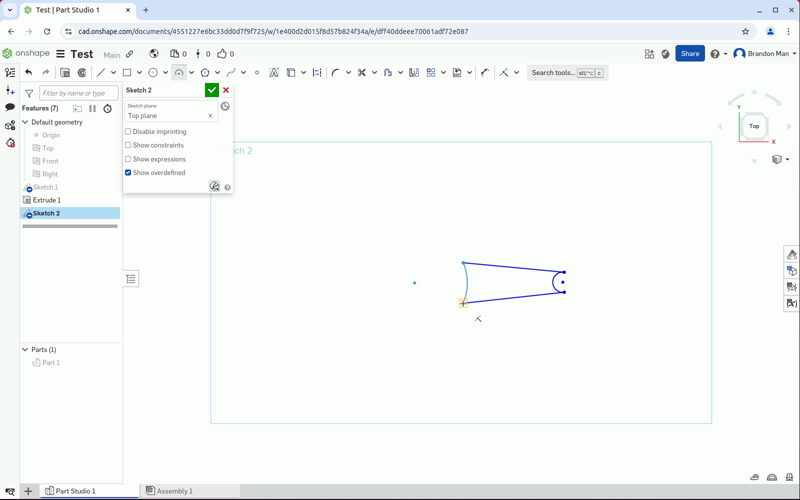
click(463, 303)
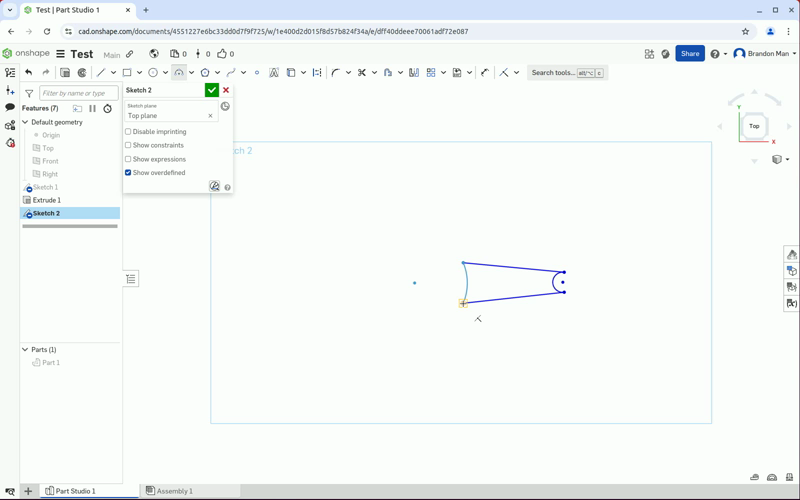
key_down(shift)
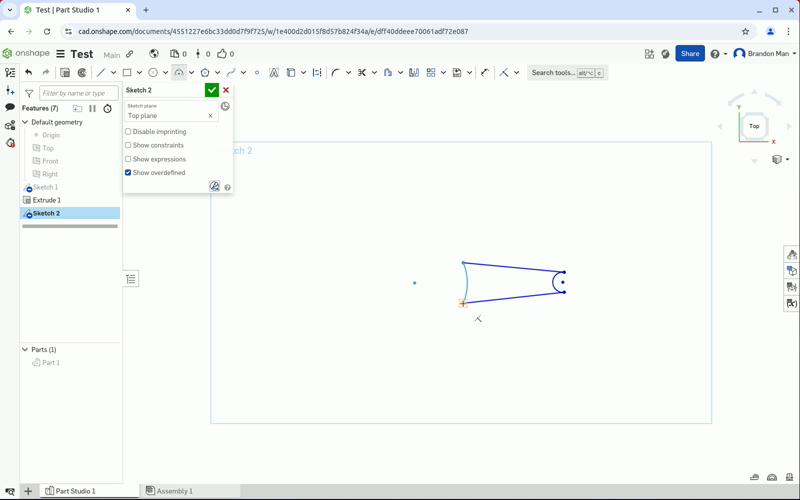
mouse_move(481, 282)
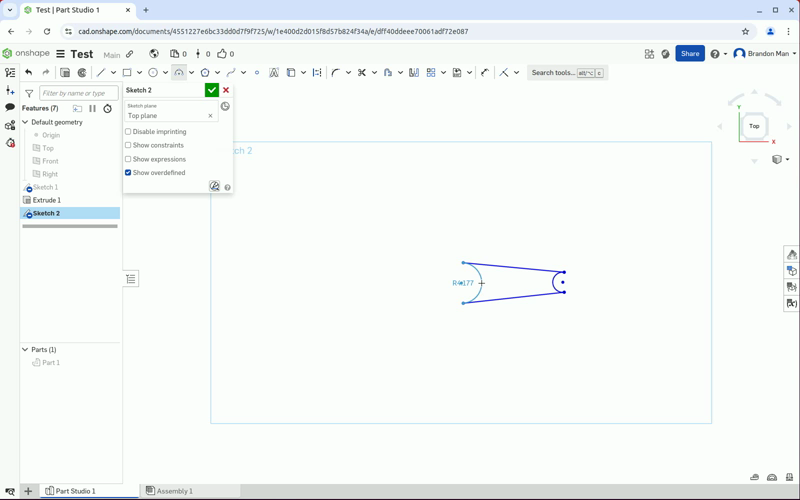
click(481, 282)
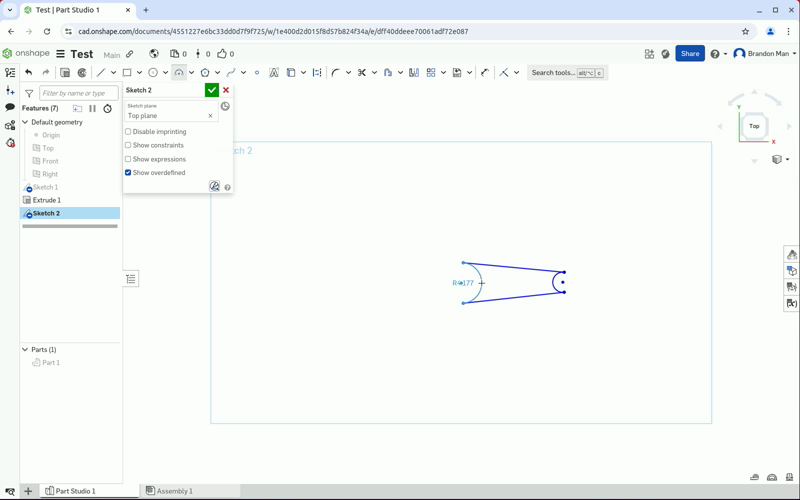
key_up(shift)
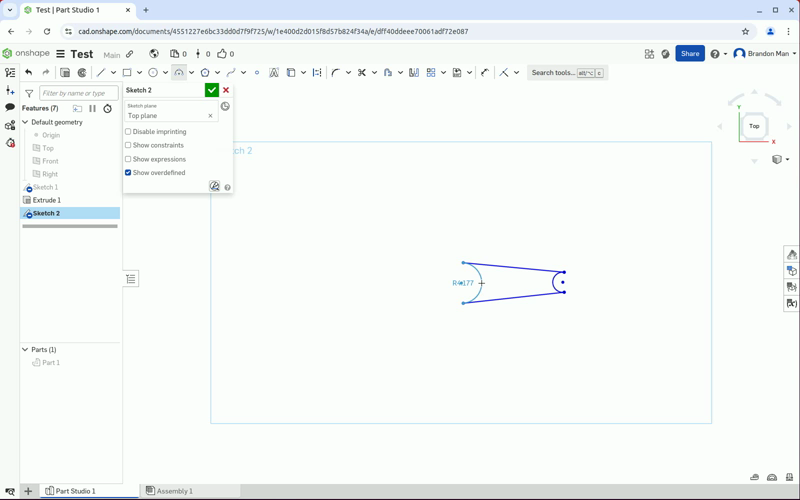
key(esc)
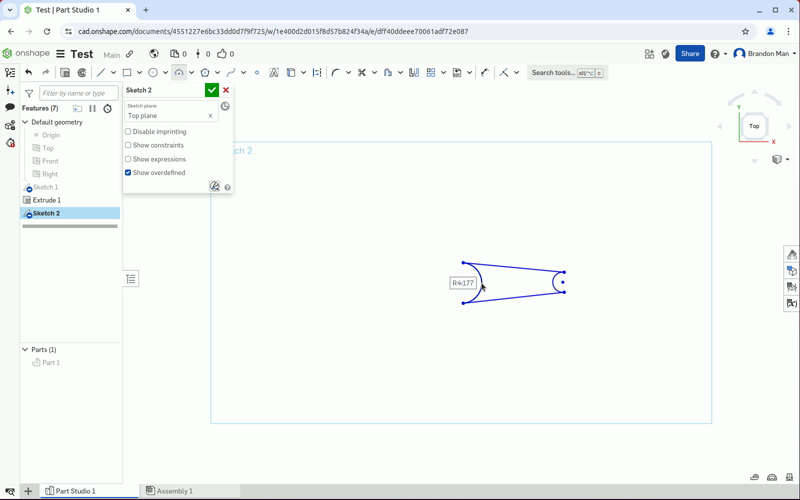
key(l)
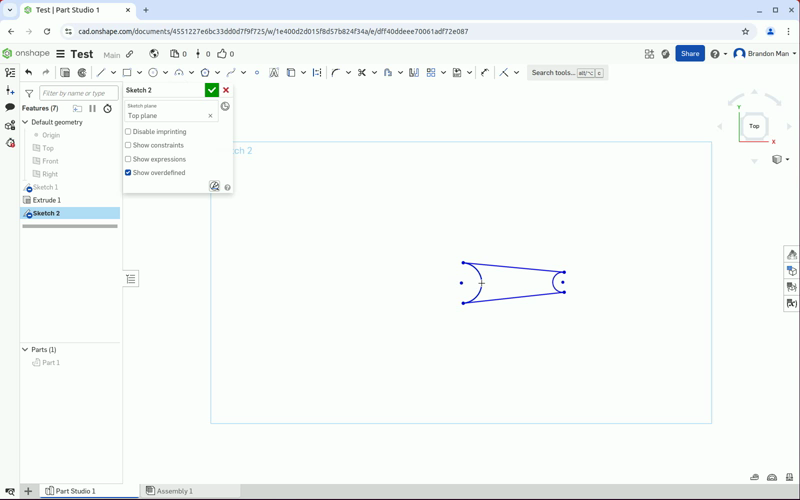
key_down(shift)
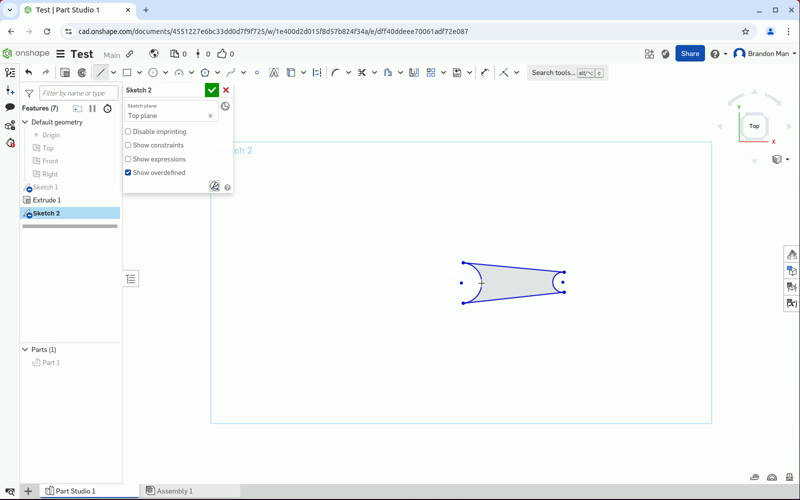
mouse_move(492, 288)
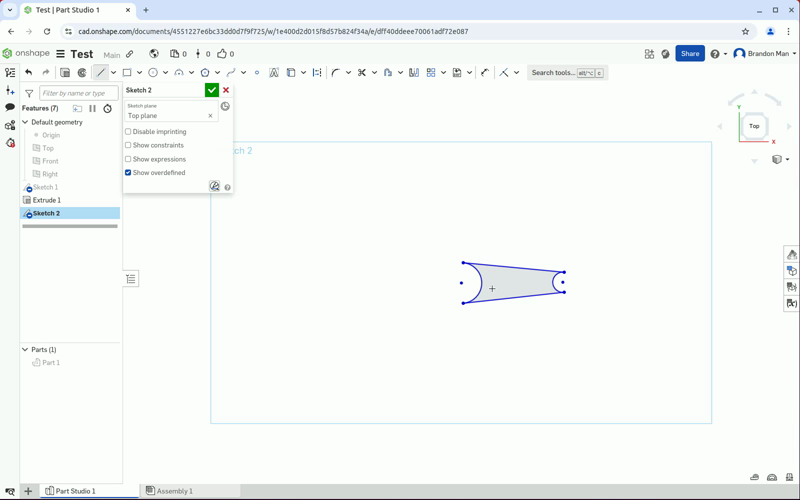
click(492, 288)
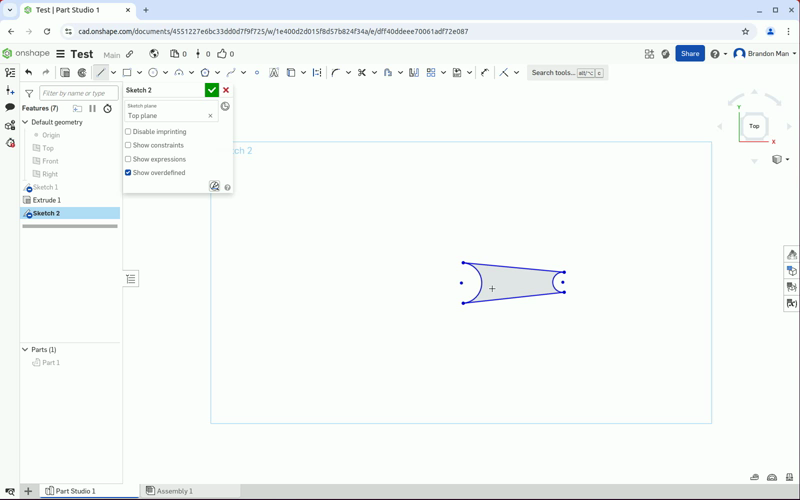
key_up(shift)
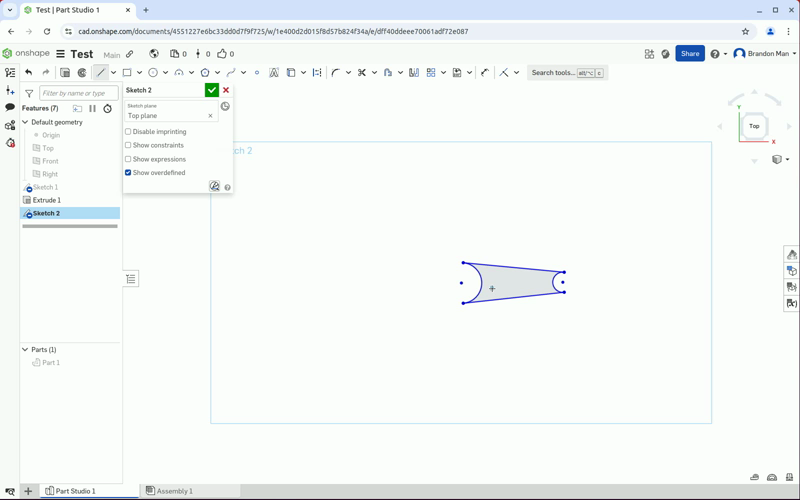
key_down(shift)
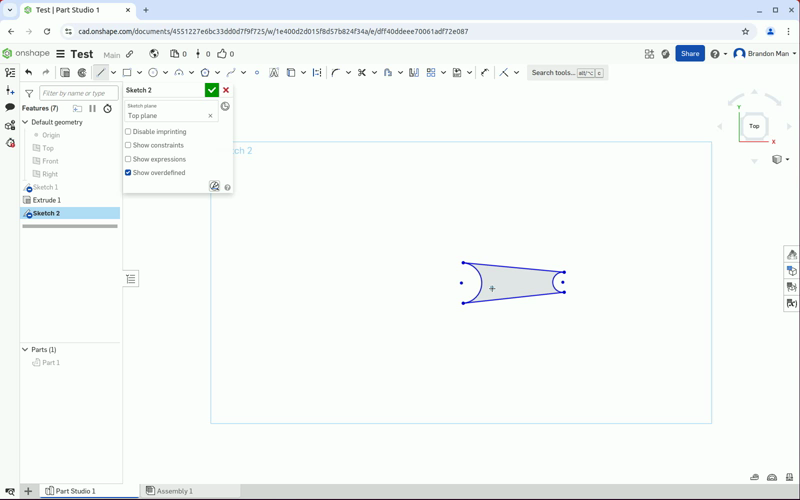
mouse_move(522, 288)
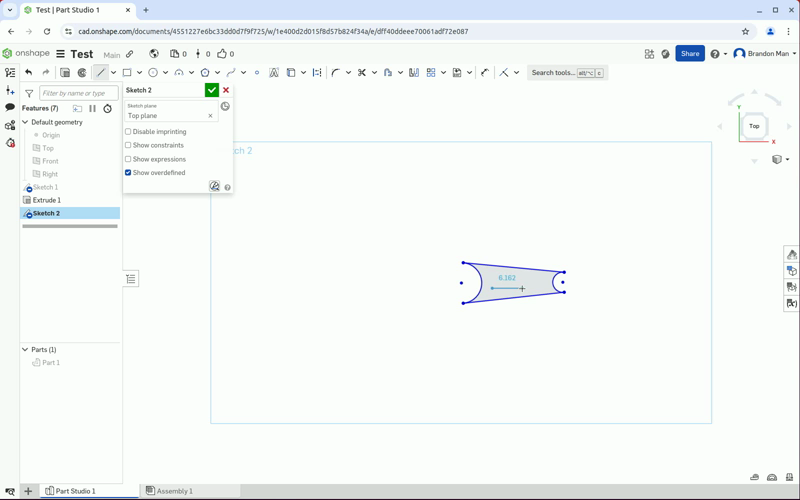
mouse_move(532, 288)
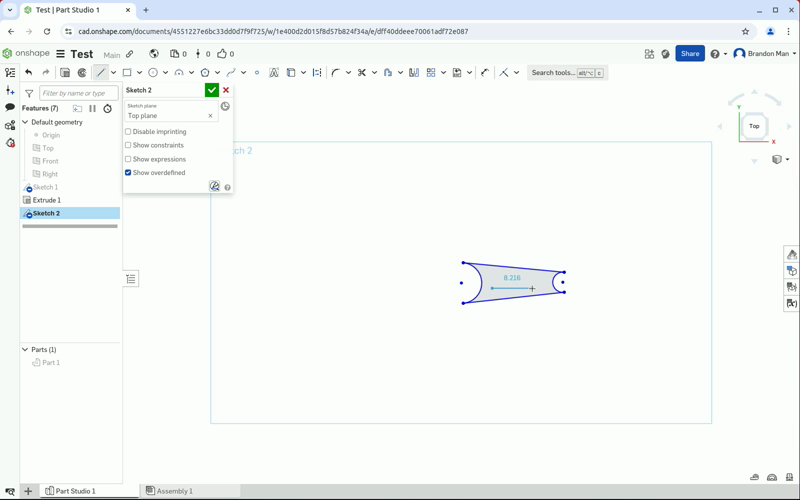
click(532, 288)
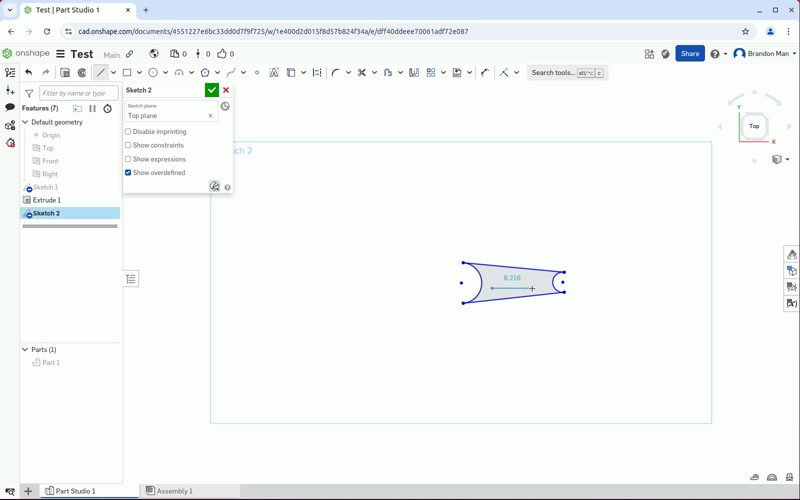
key_up(shift)
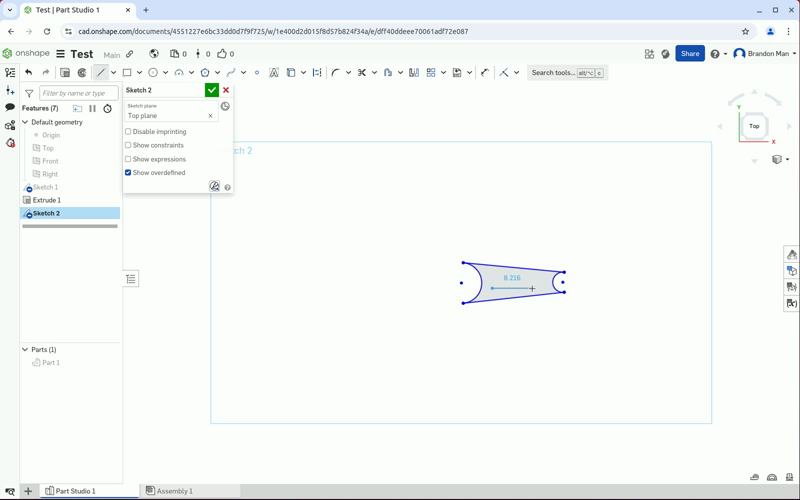
key(esc)
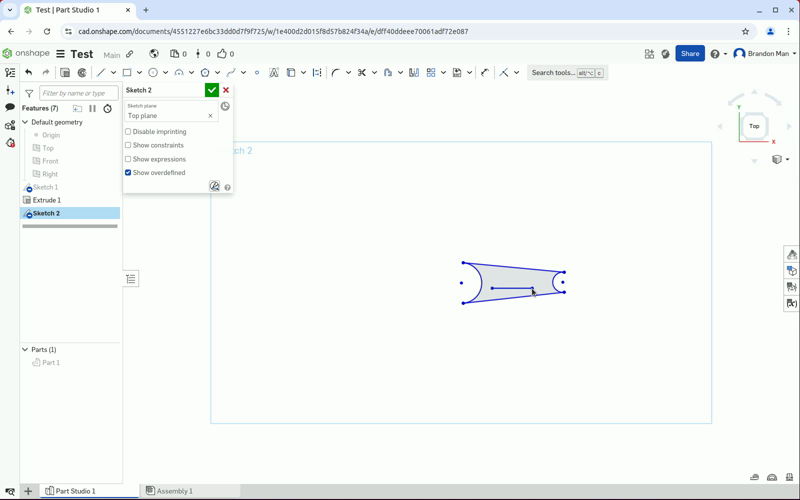
key(a)
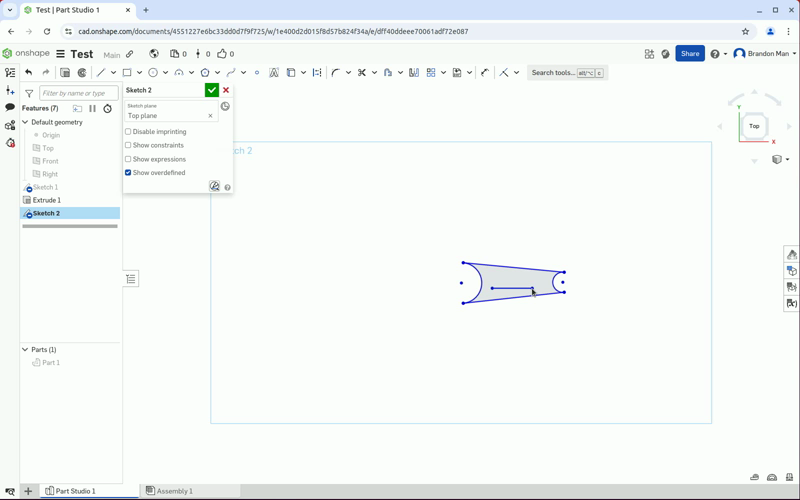
mouse_move(532, 288)
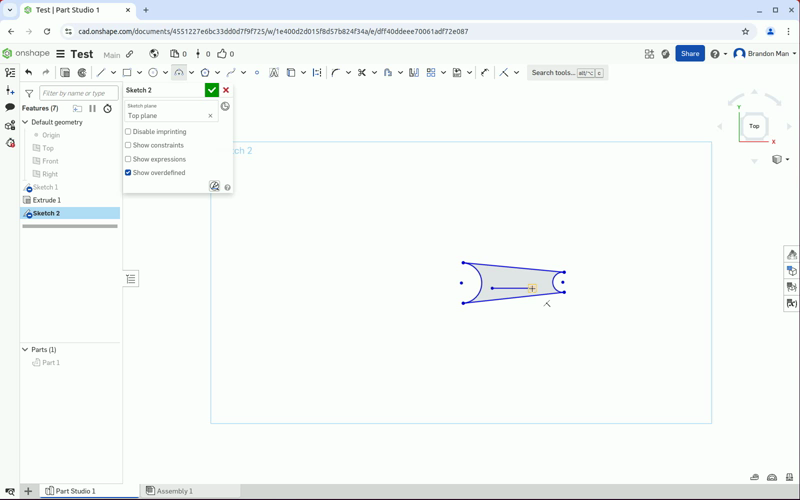
click(532, 288)
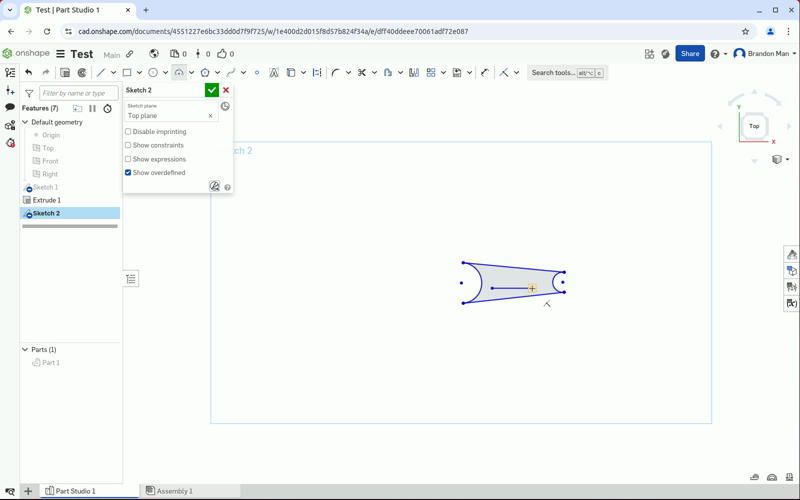
key_down(shift)
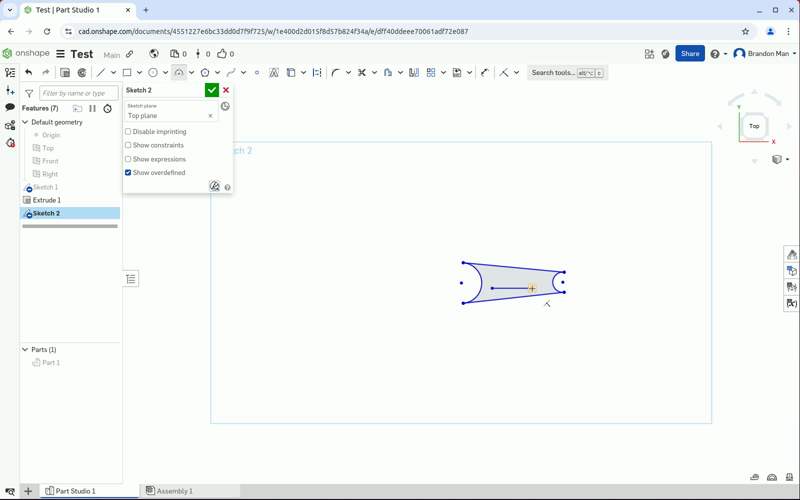
mouse_move(532, 277)
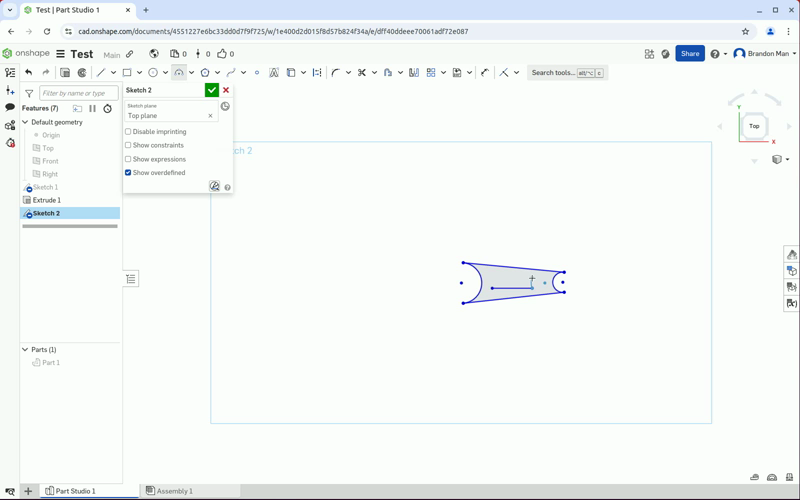
click(532, 277)
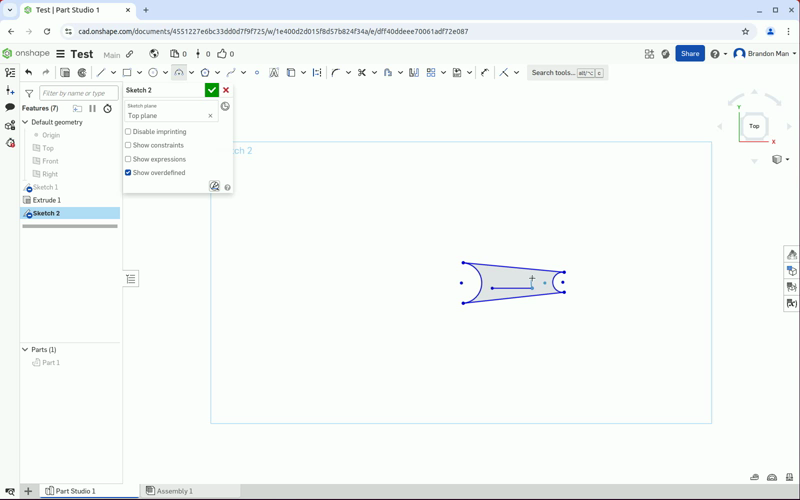
mouse_move(537, 282)
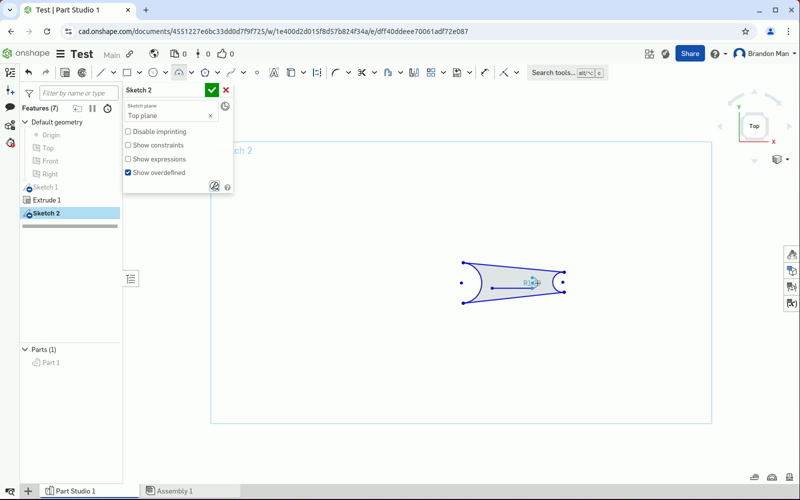
click(537, 282)
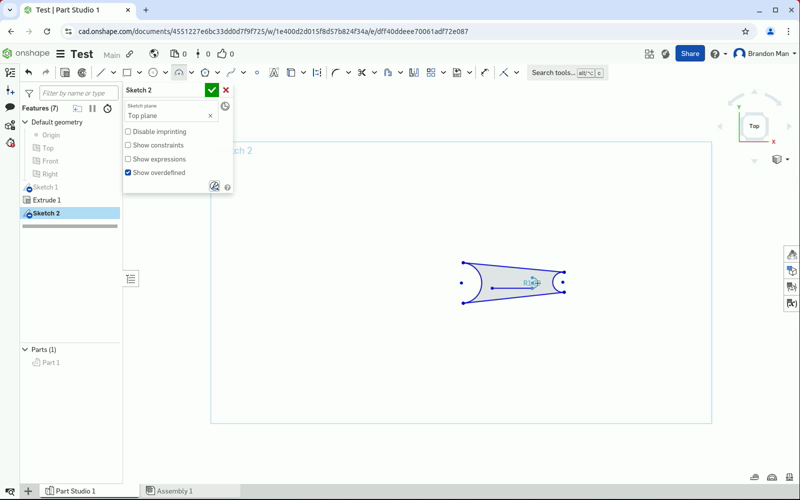
key_up(shift)
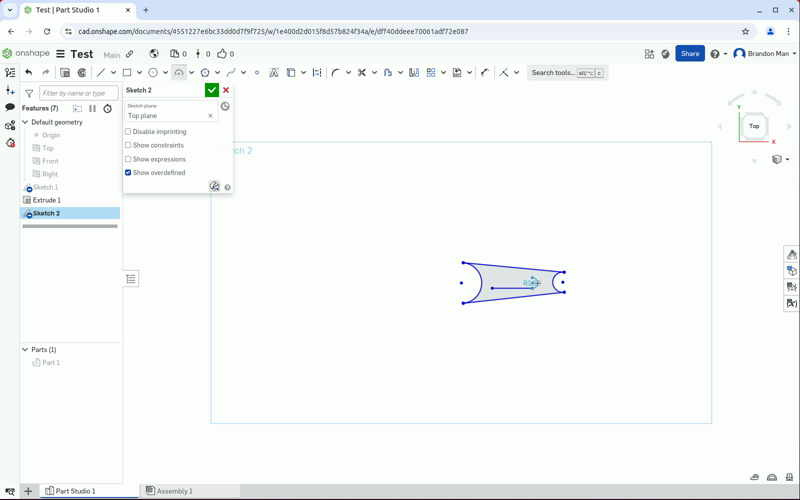
key(esc)
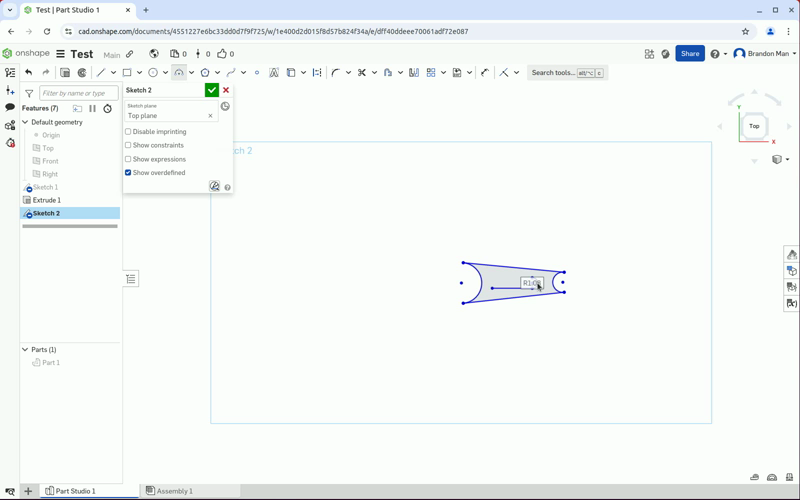
key(l)
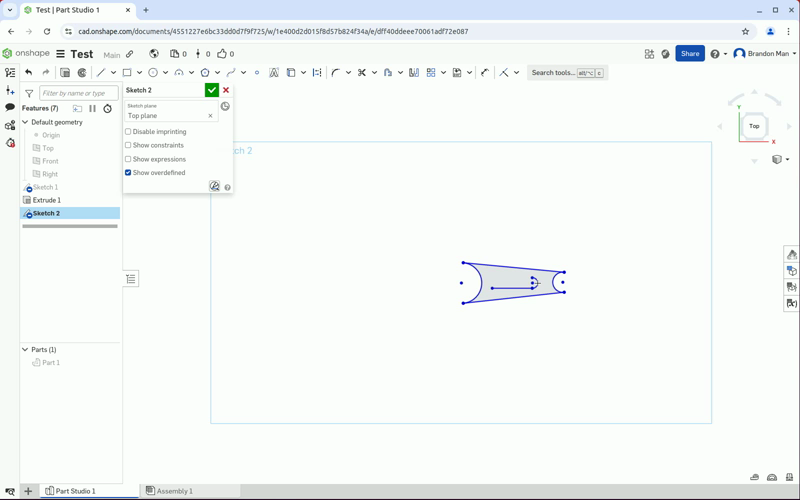
mouse_move(532, 277)
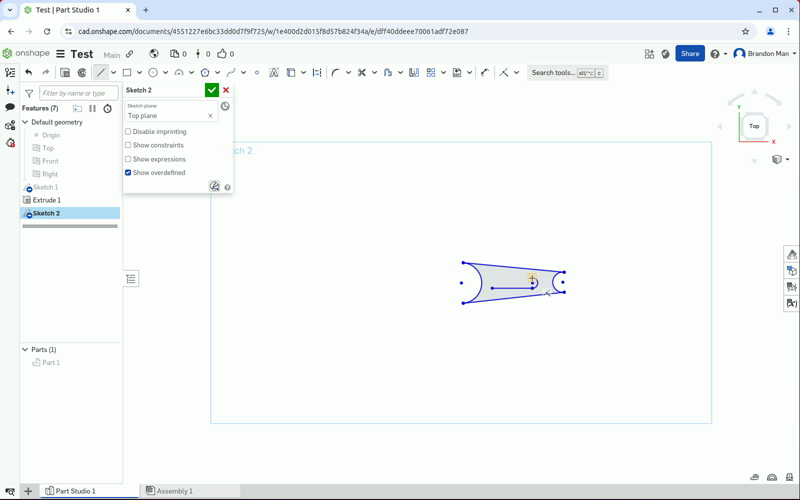
click(532, 277)
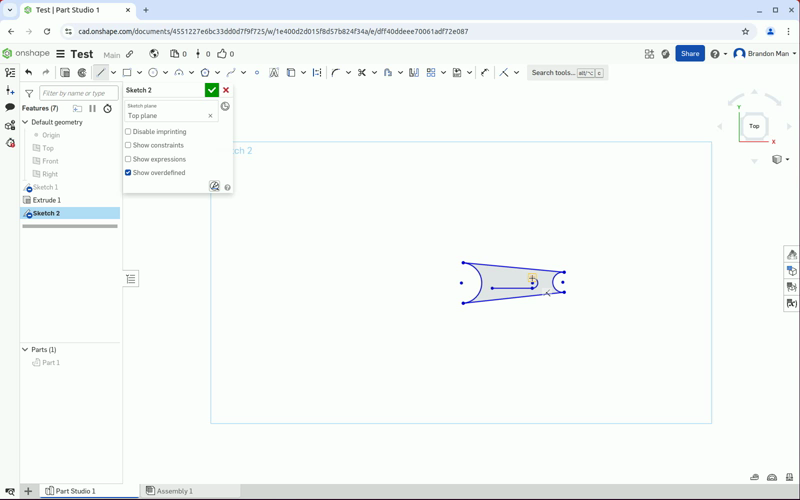
key_down(shift)
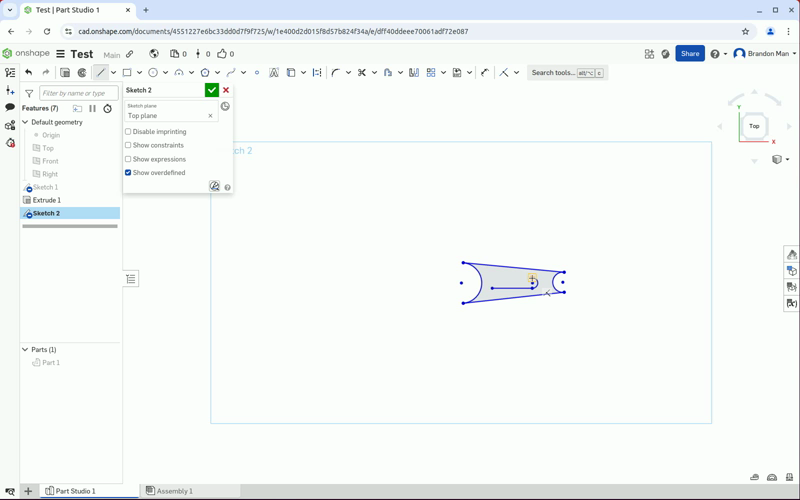
mouse_move(562, 277)
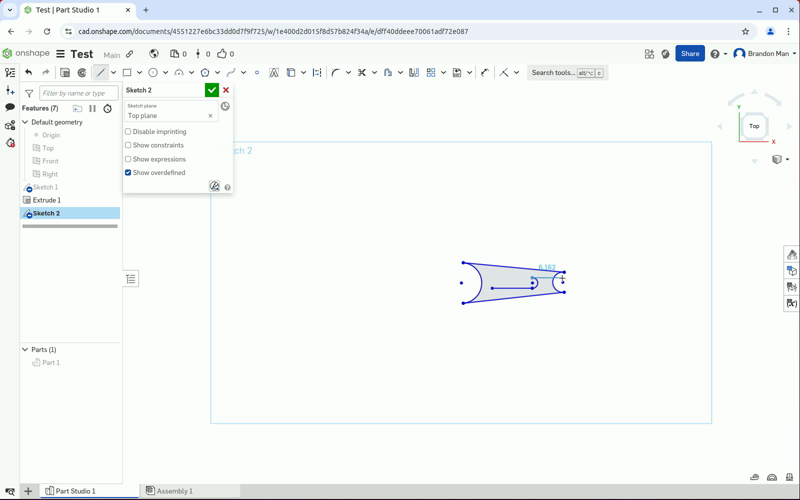
mouse_move(492, 277)
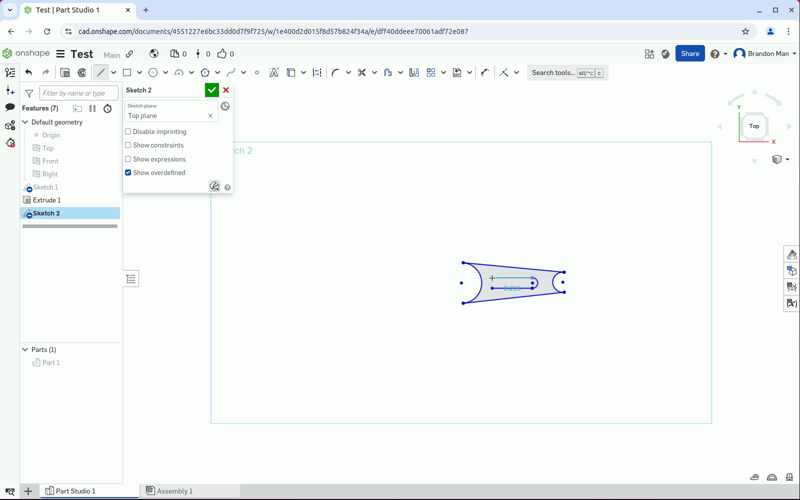
click(492, 277)
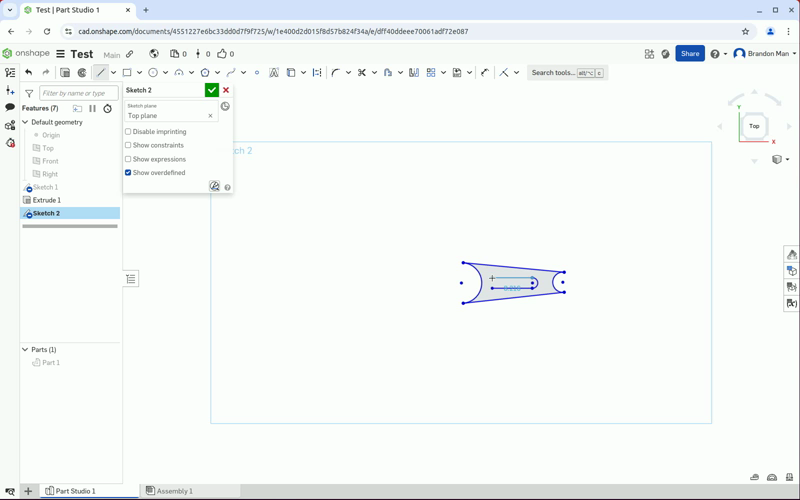
key_up(shift)
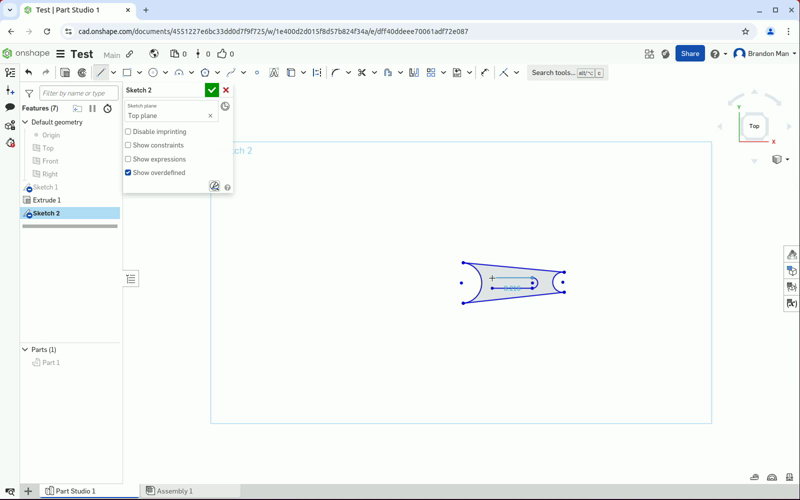
key(esc)
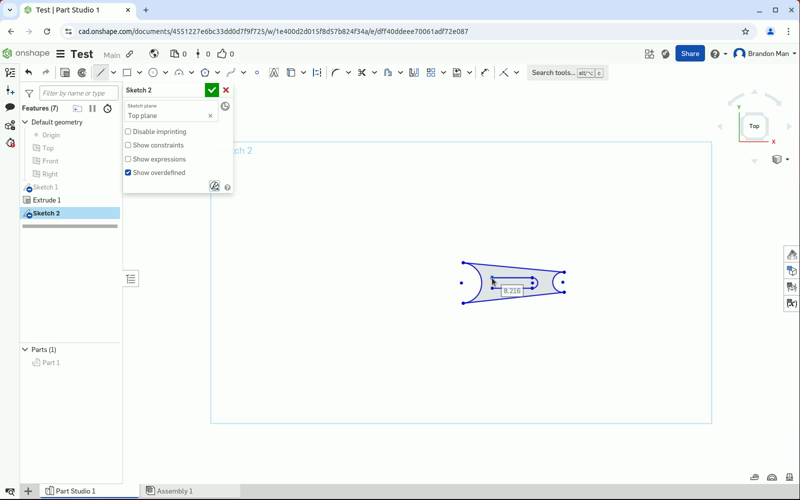
key(a)
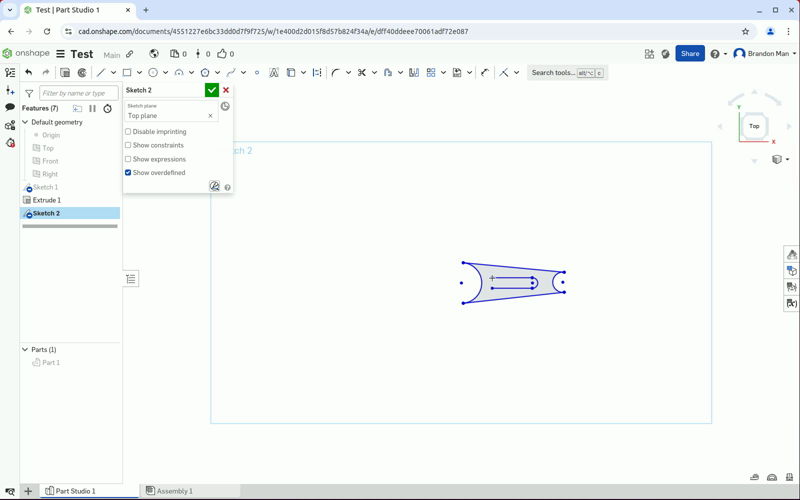
mouse_move(492, 277)
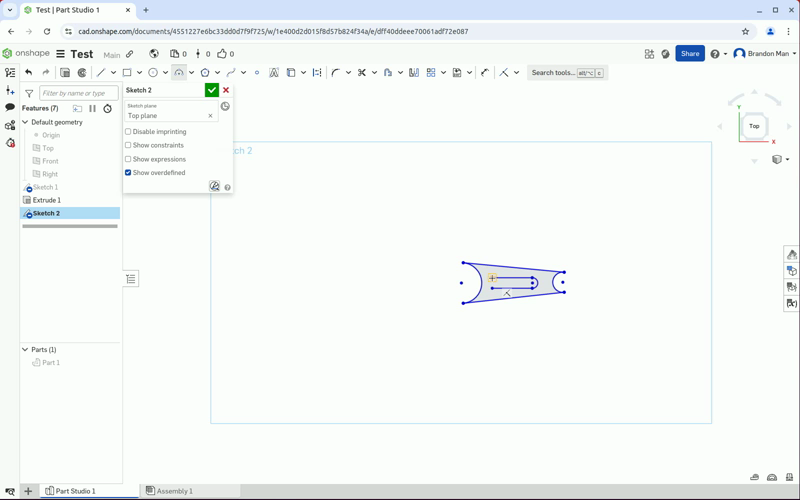
click(492, 277)
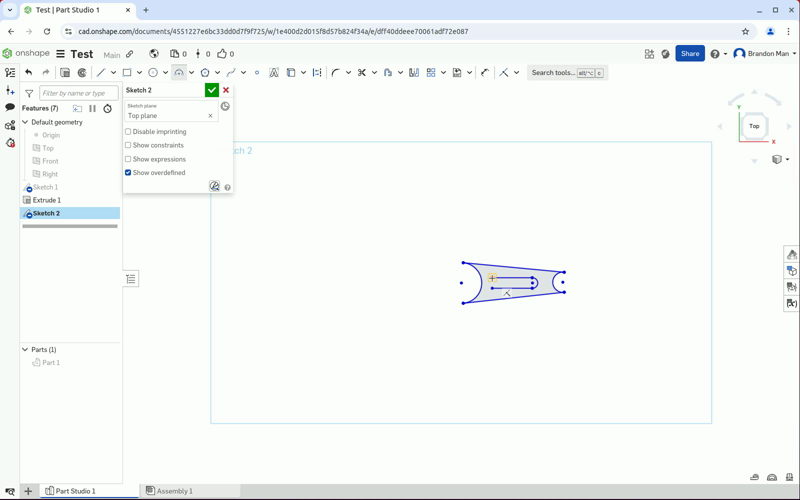
mouse_move(492, 288)
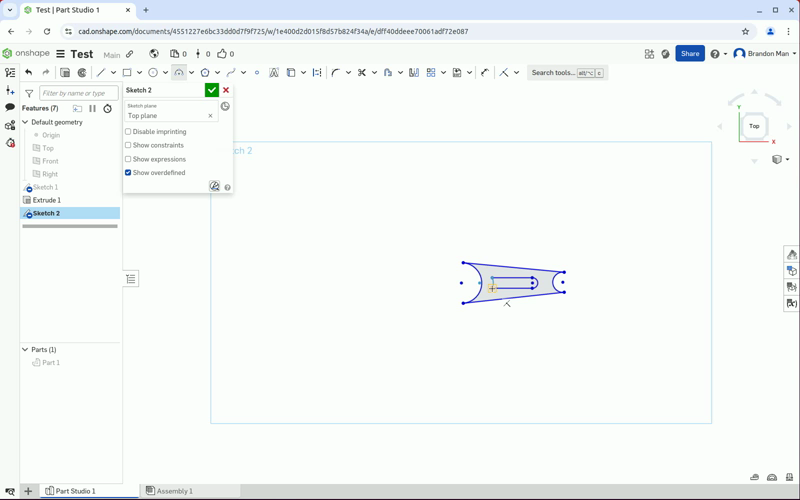
click(492, 288)
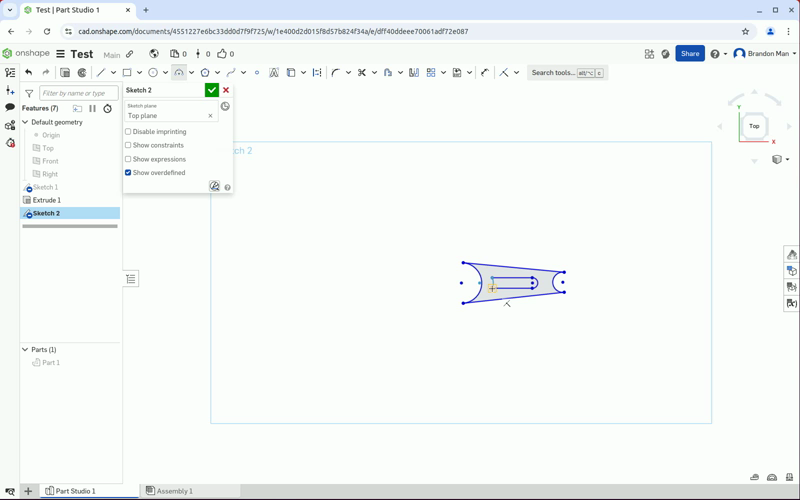
key_down(shift)
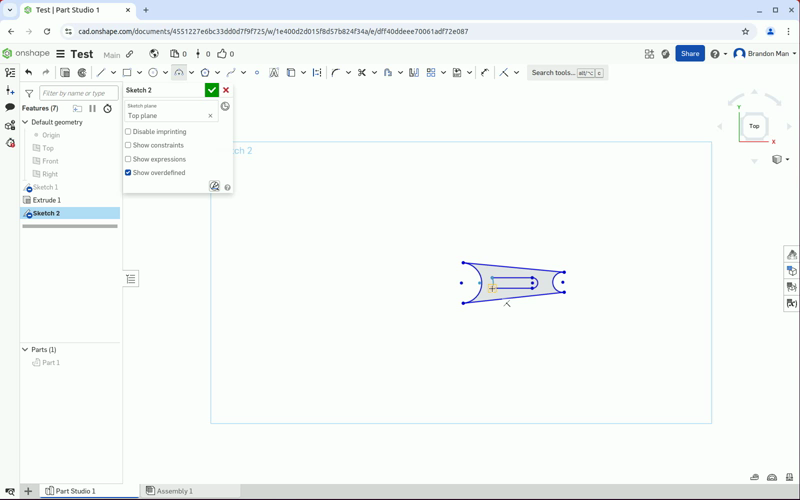
mouse_move(486, 282)
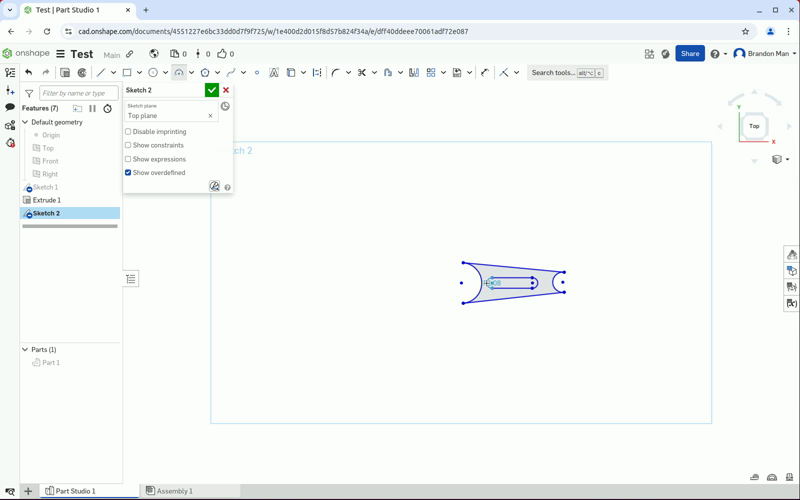
click(486, 282)
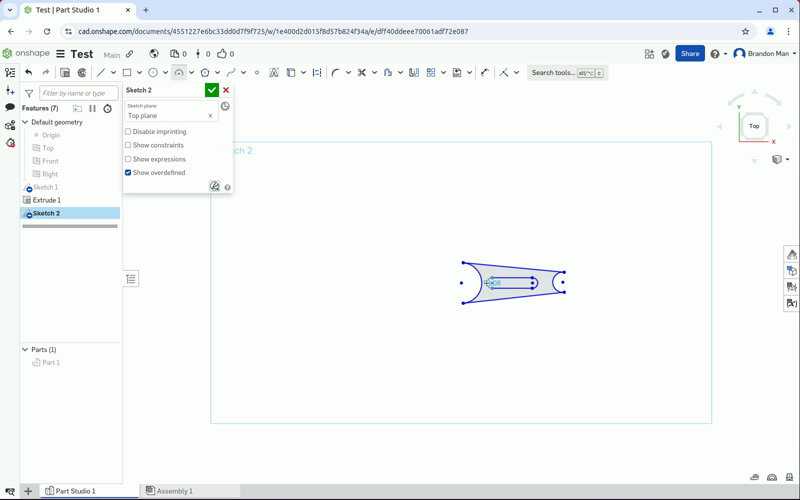
key_up(shift)
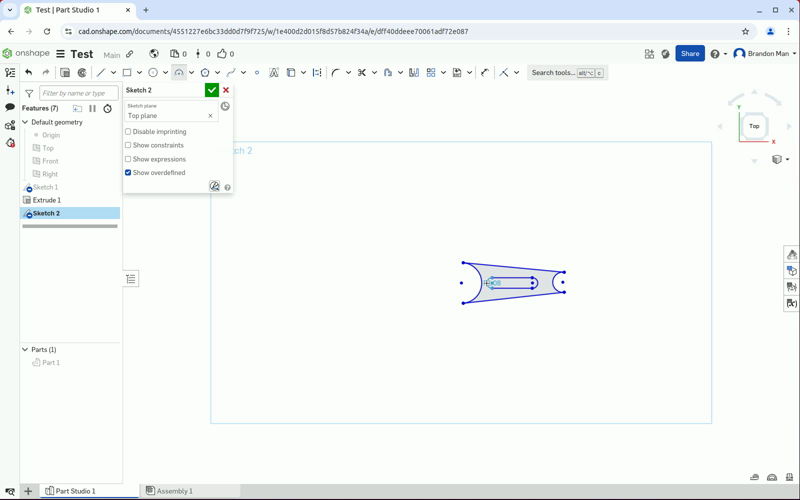
key(esc)
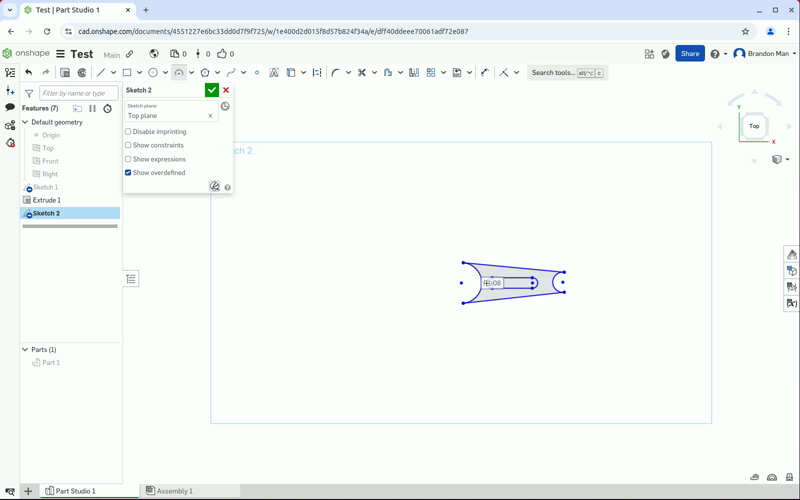
mouse_move(544, 281)
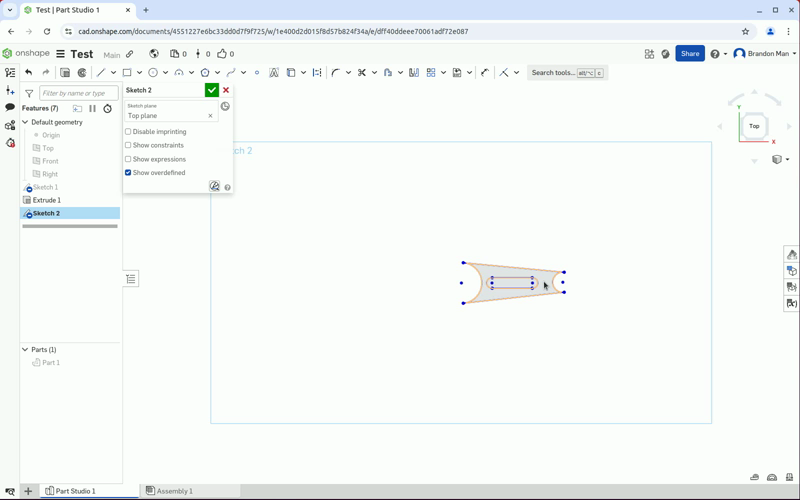
click(544, 281)
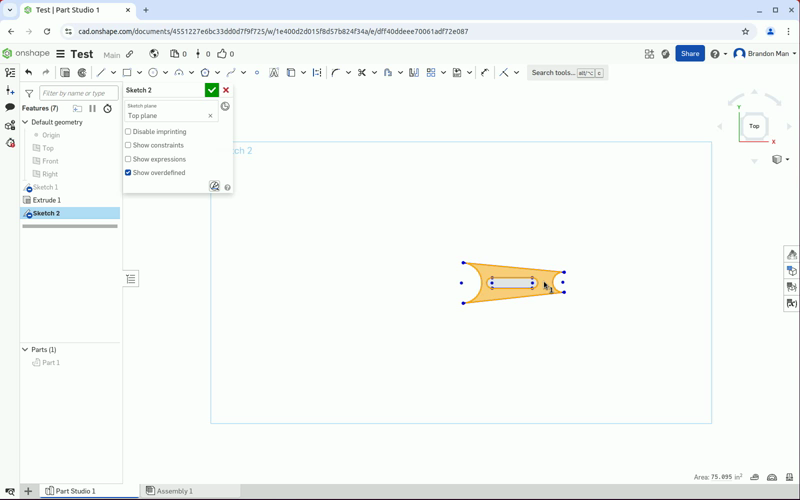
mouse_move(73, 352)
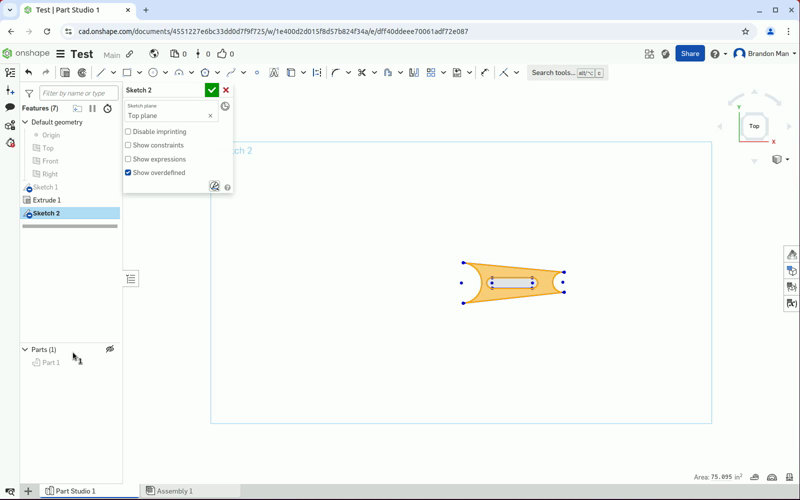
key(shift+y)
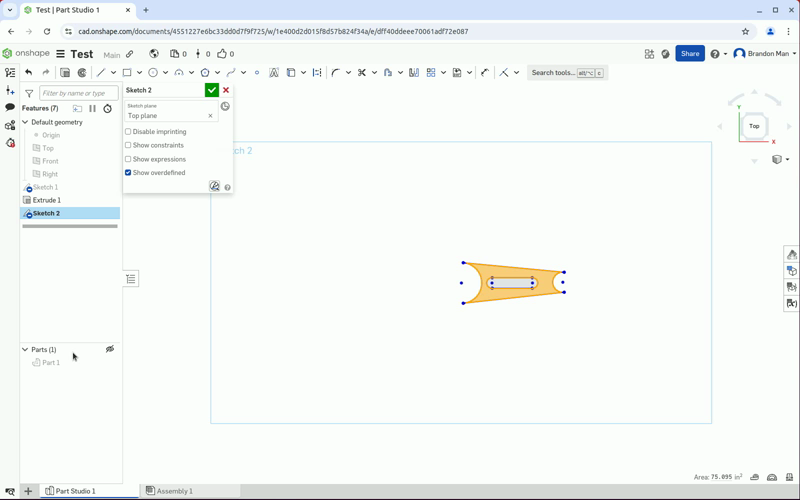
key(shift+e)
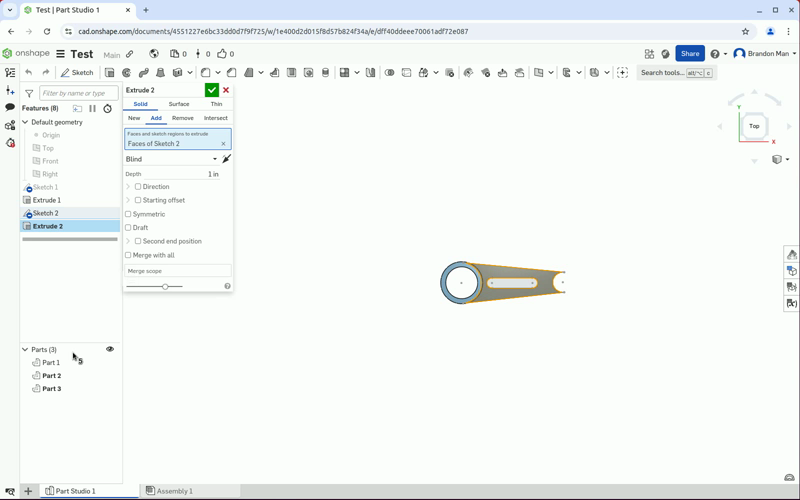
mouse_move(143, 106)
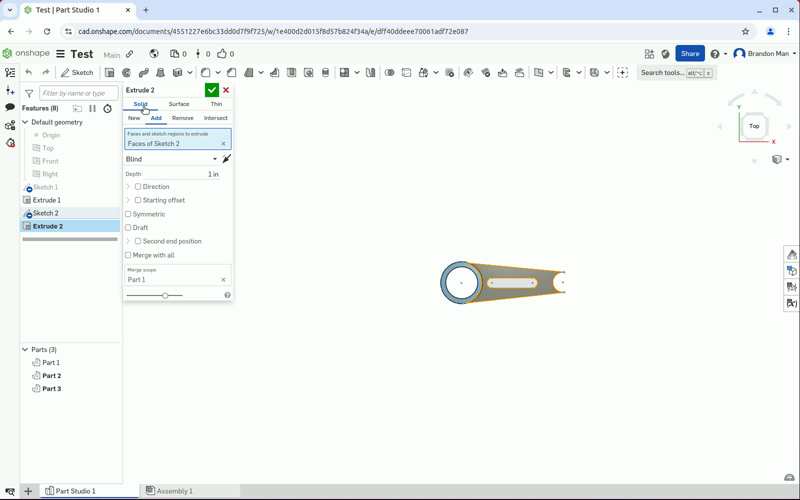
click(143, 106)
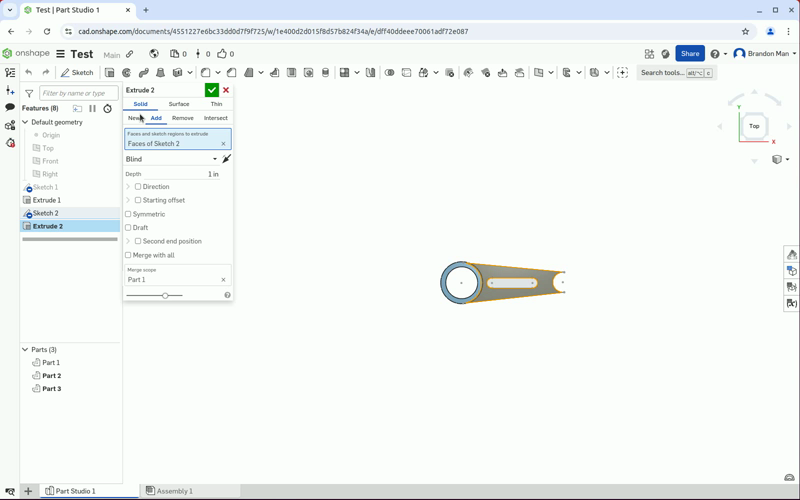
mouse_move(137, 120)
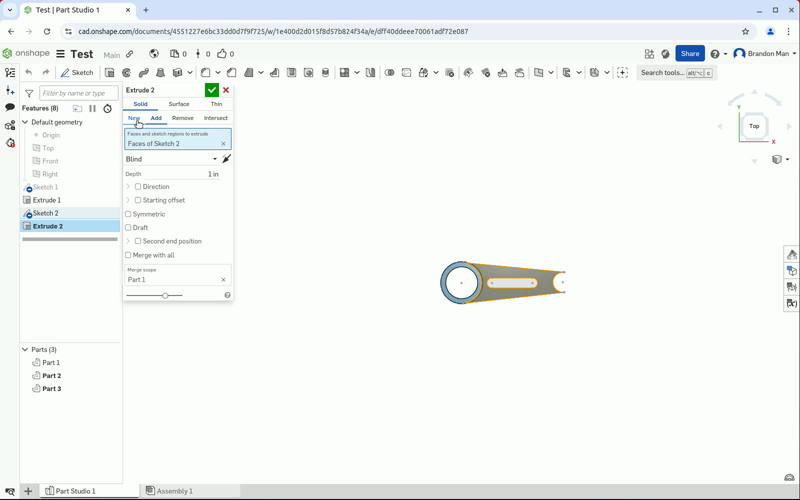
click(137, 120)
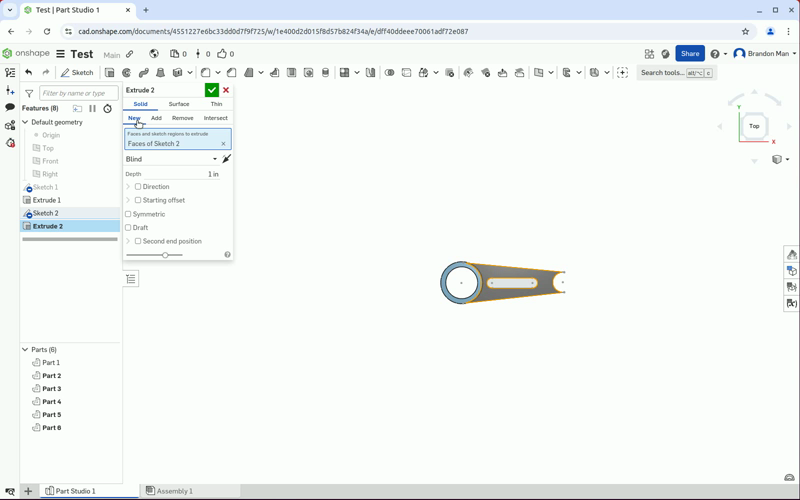
key(tab, 4)
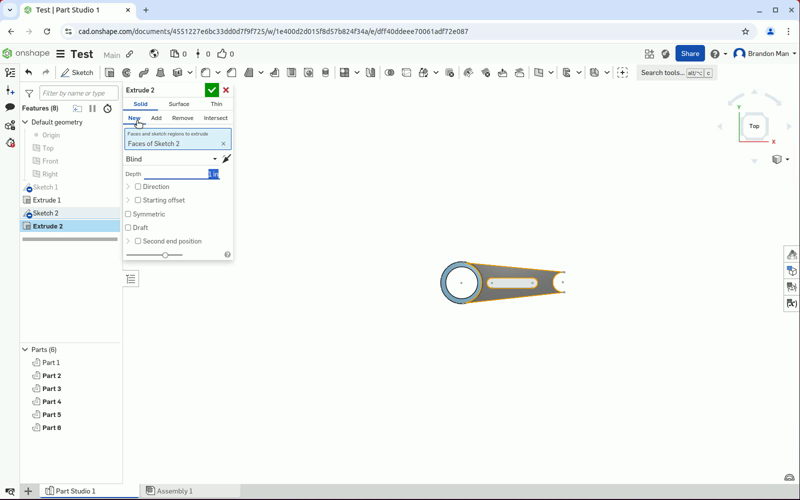
text(4.092)
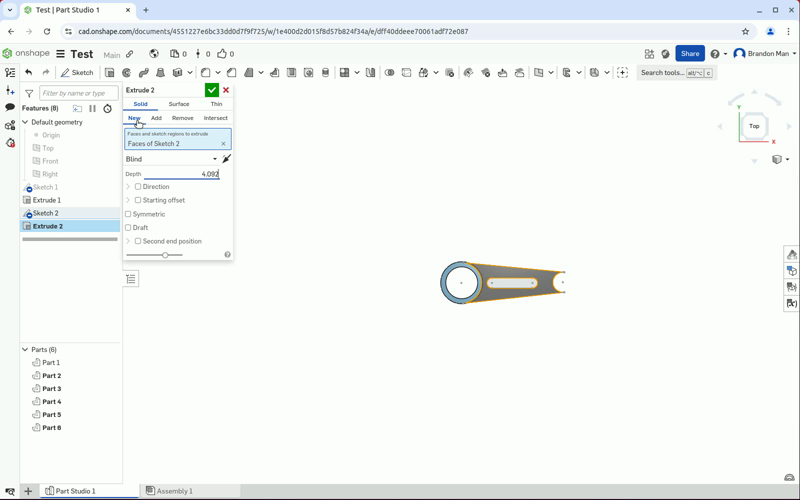
key(enter)
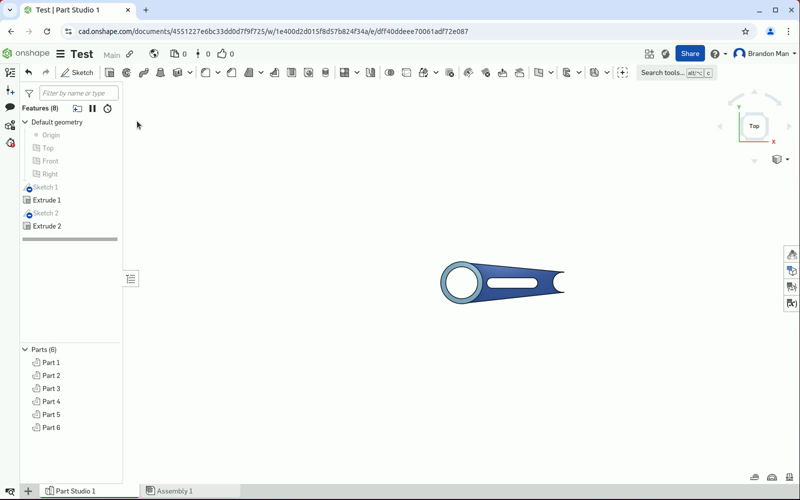
key(shift+h)
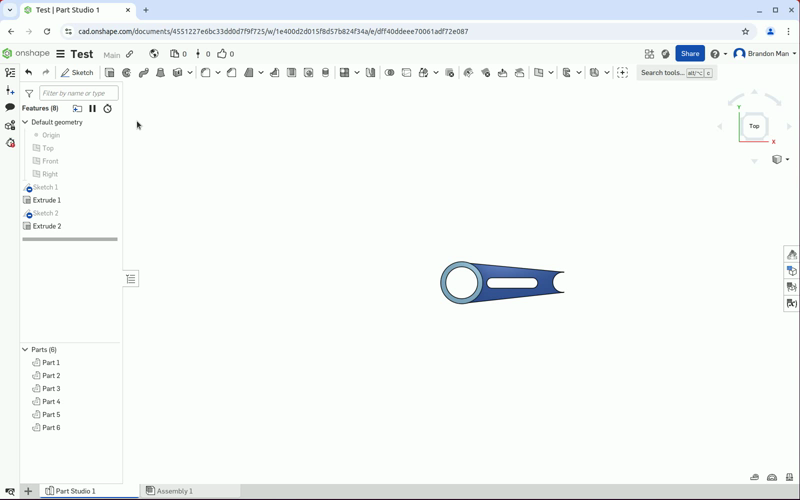
key(shift+h)
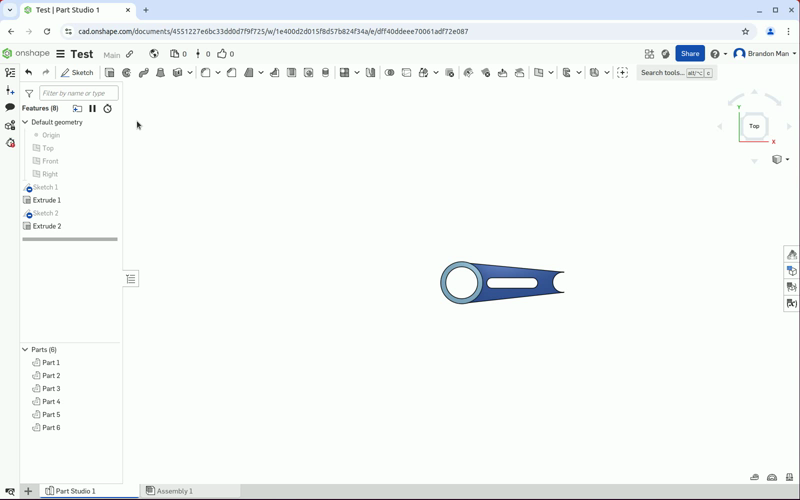
mouse_move(73, 189)
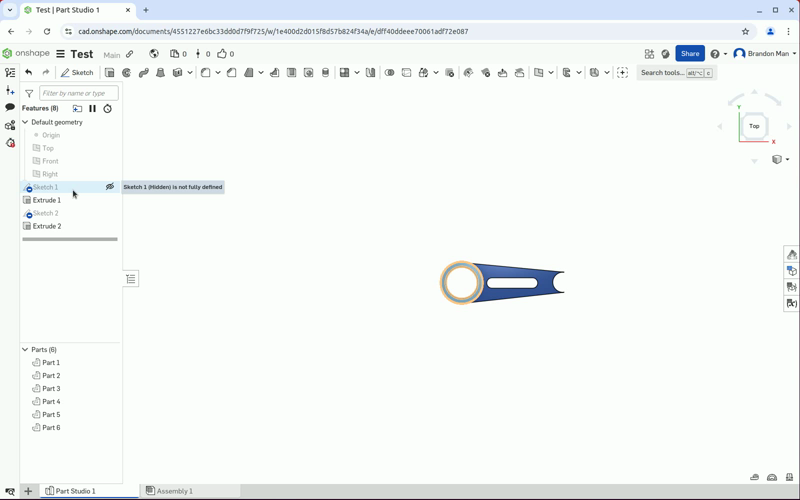
click(73, 189)
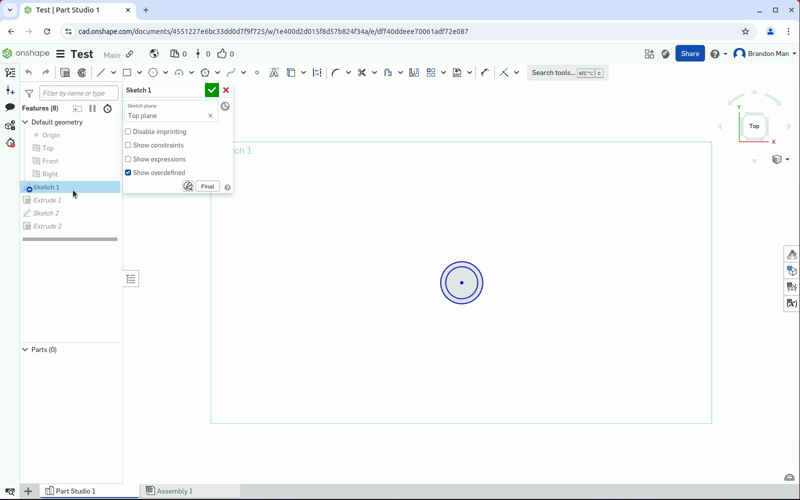
mouse_move(229, 92)
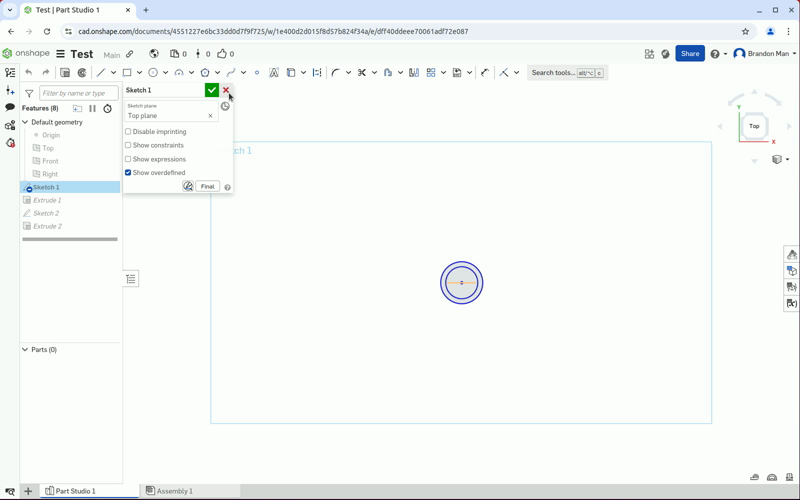
click(229, 92)
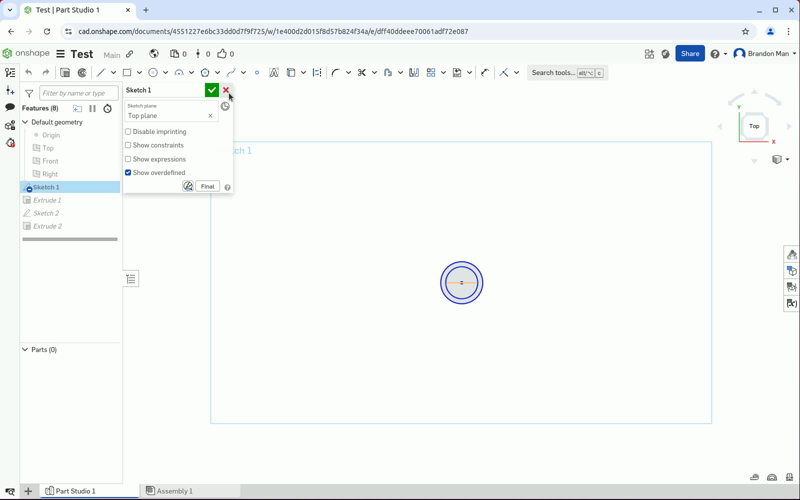
key(shift+s)
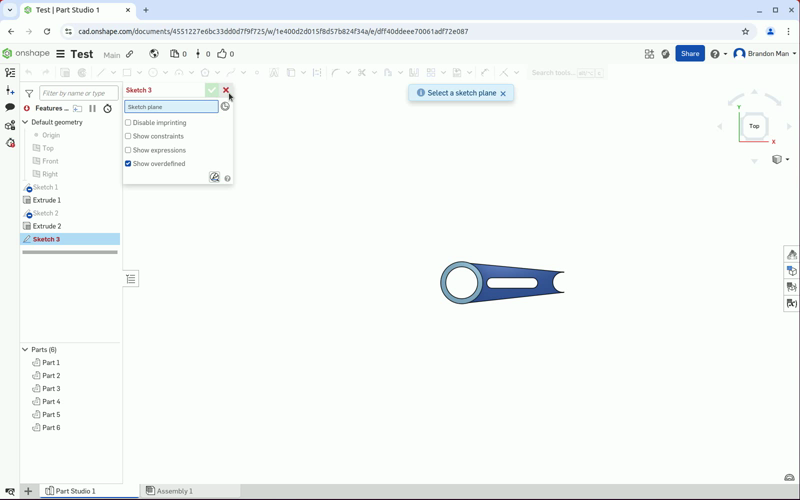
mouse_move(73, 150)
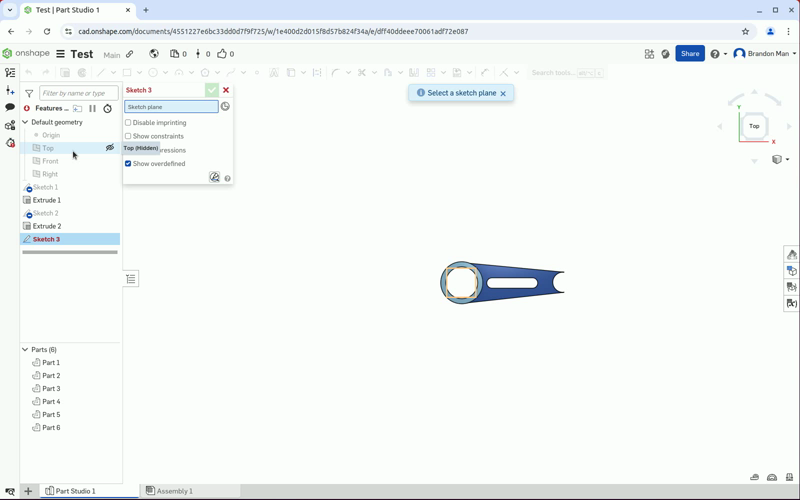
click(73, 150)
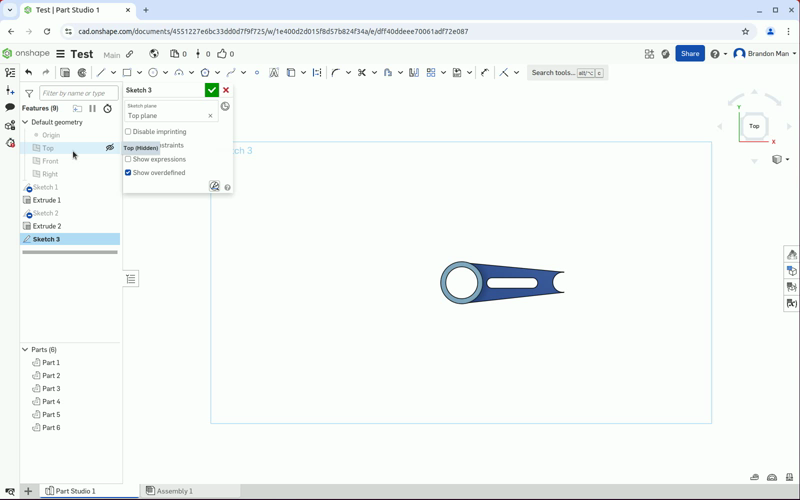
mouse_move(73, 352)
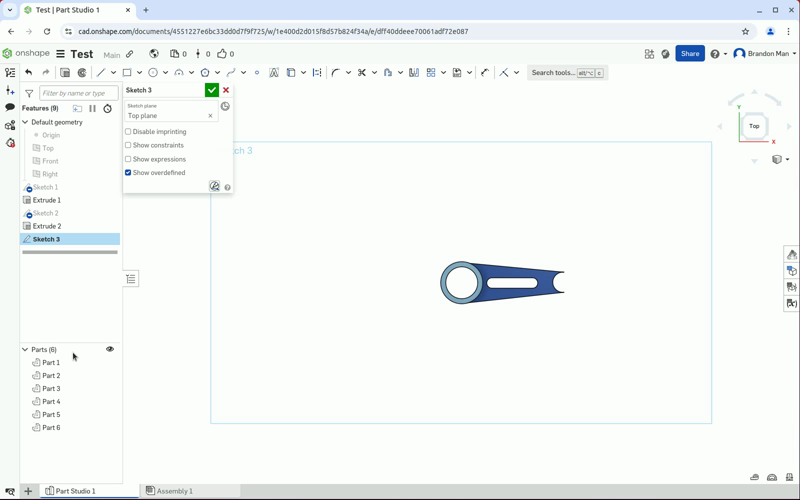
key(y)
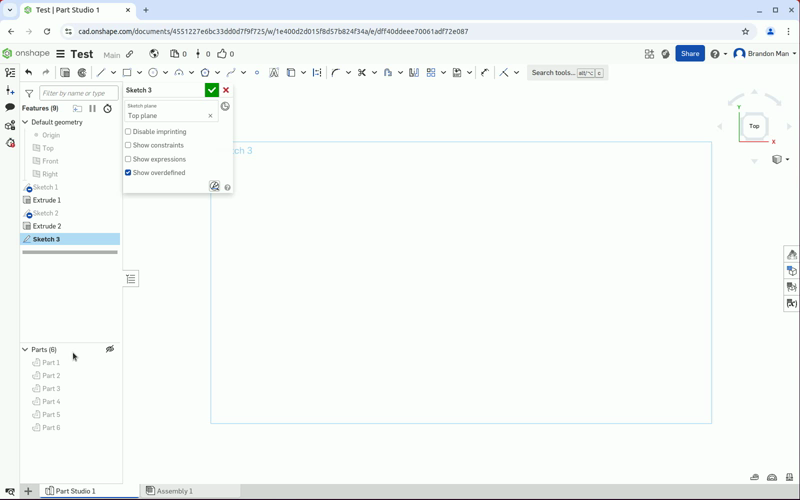
key(c)
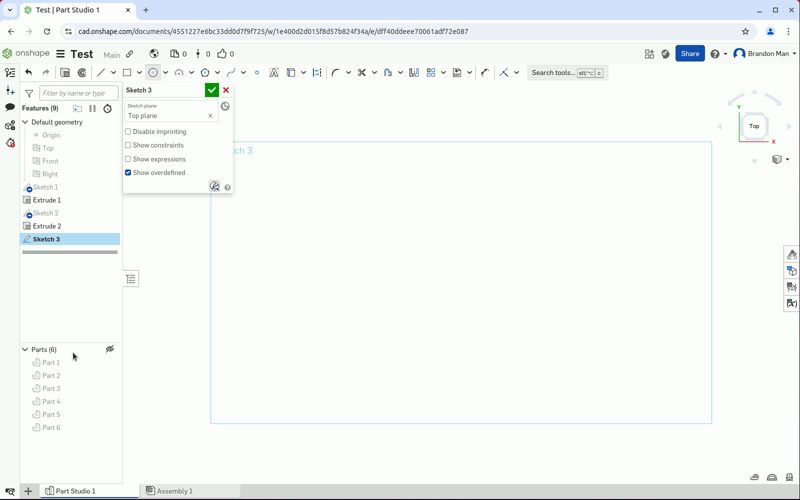
key_down(shift)
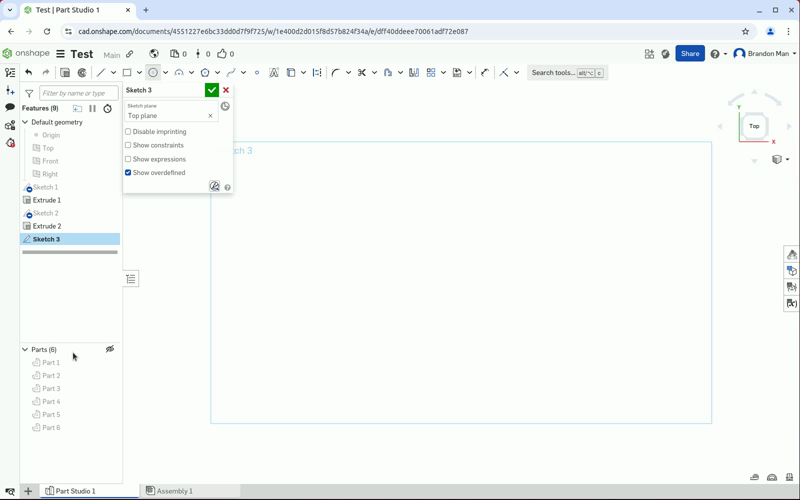
mouse_move(564, 282)
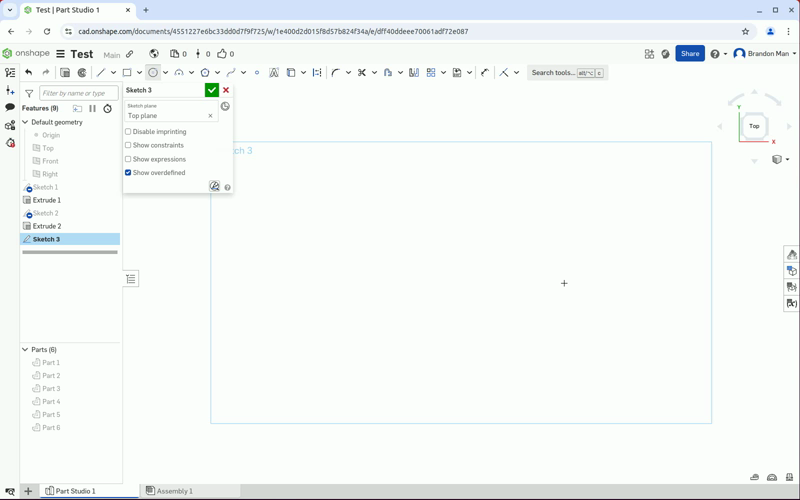
click(564, 282)
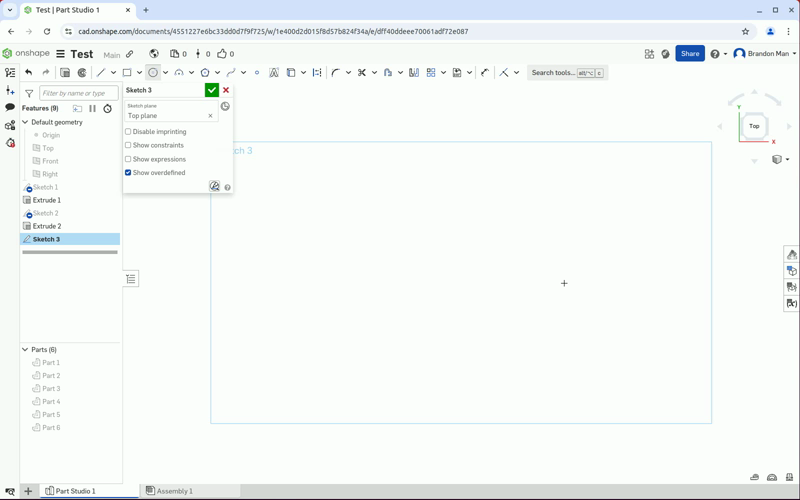
key_up(shift)
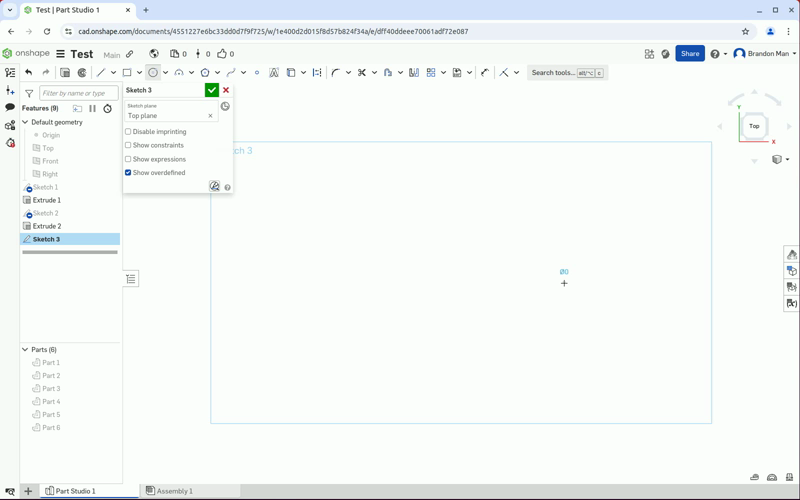
mouse_move(574, 282)
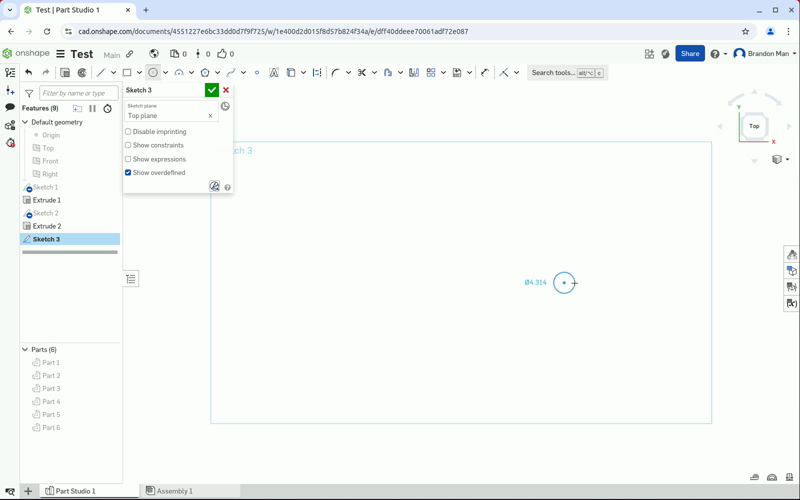
click(574, 282)
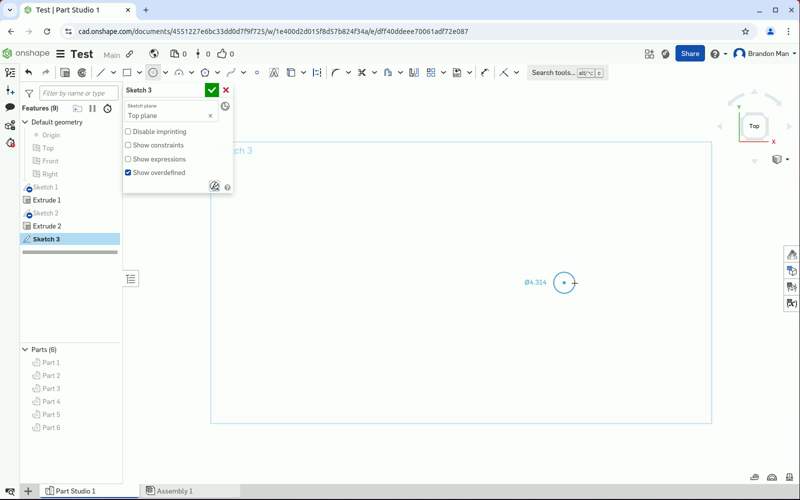
key(esc)
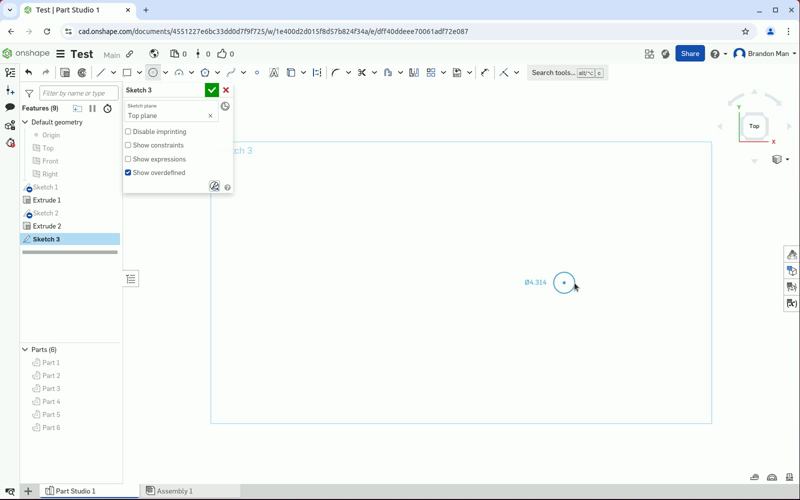
key(c)
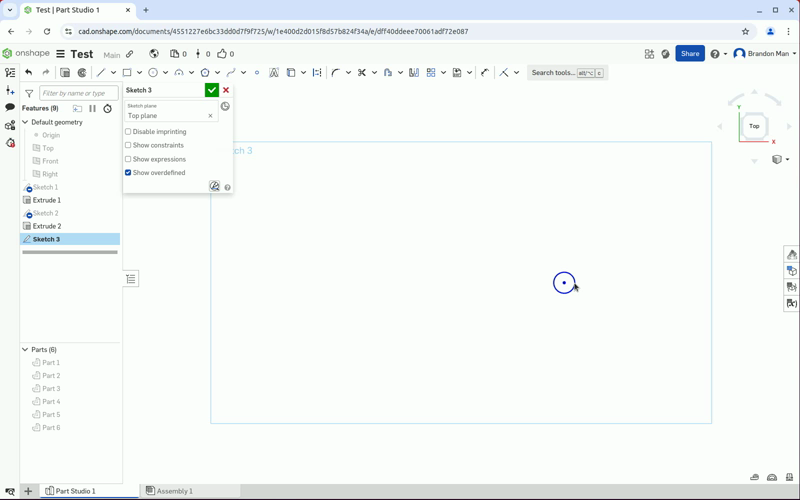
key_down(shift)
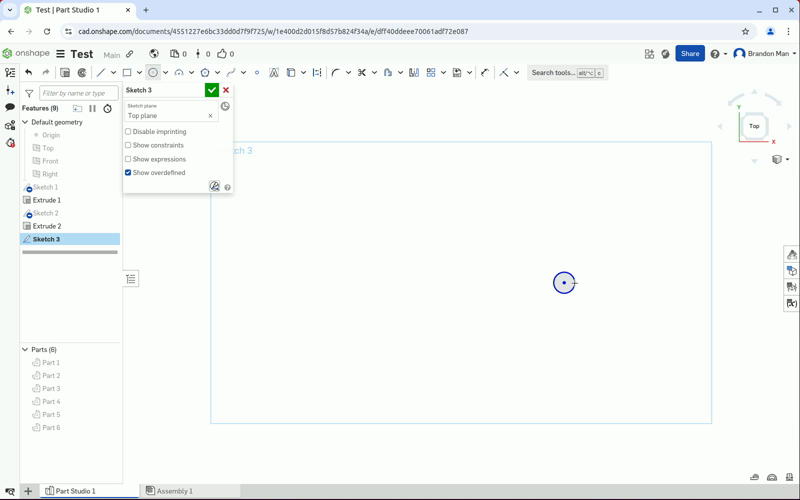
mouse_move(564, 282)
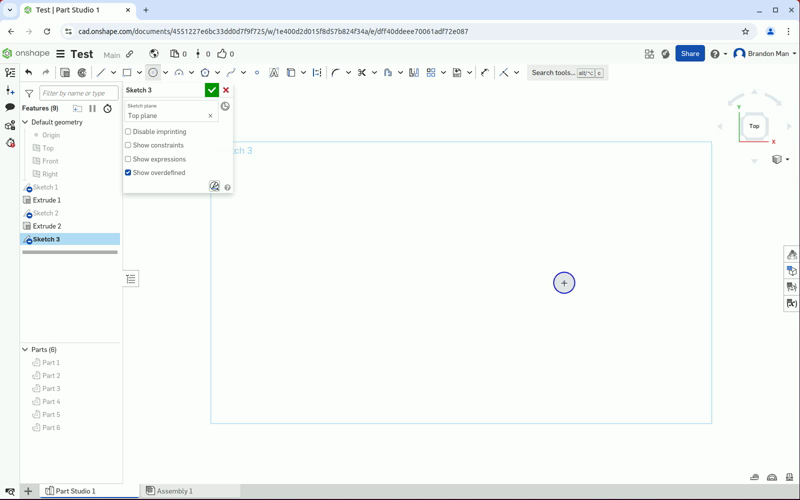
click(564, 282)
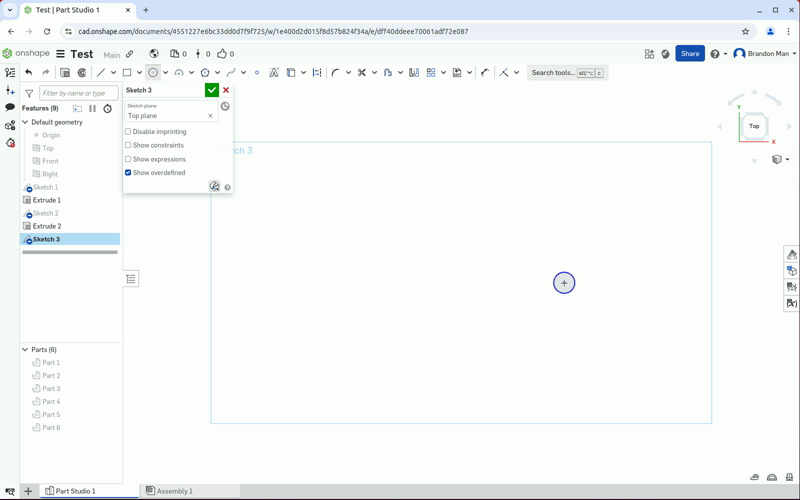
key_up(shift)
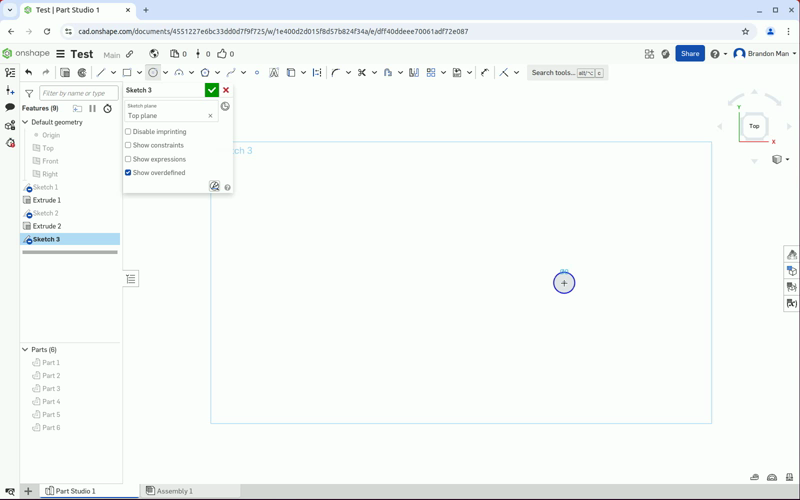
mouse_move(569, 282)
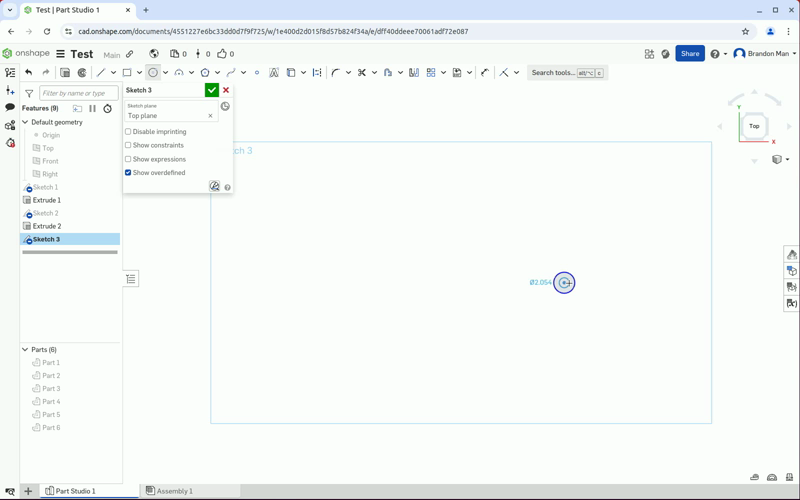
click(569, 282)
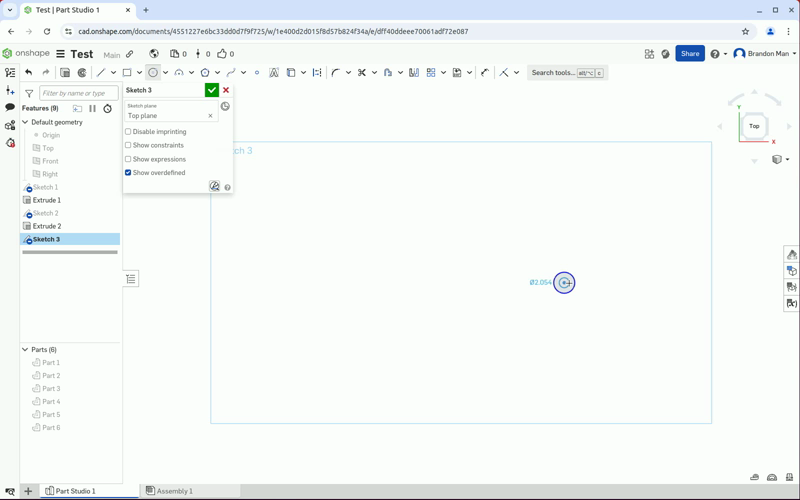
key(esc)
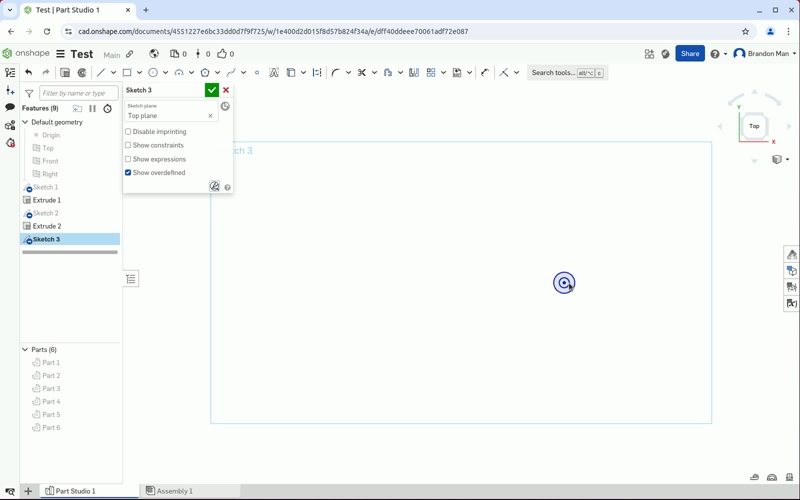
mouse_move(572, 287)
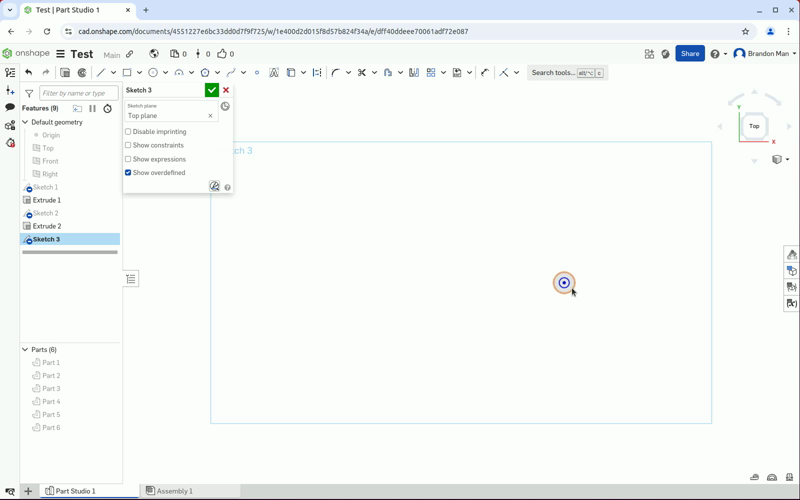
scroll(6)
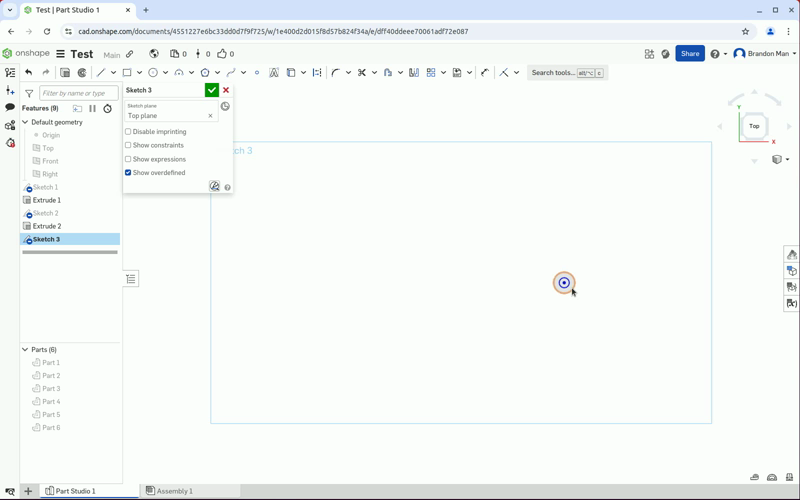
scroll(6)
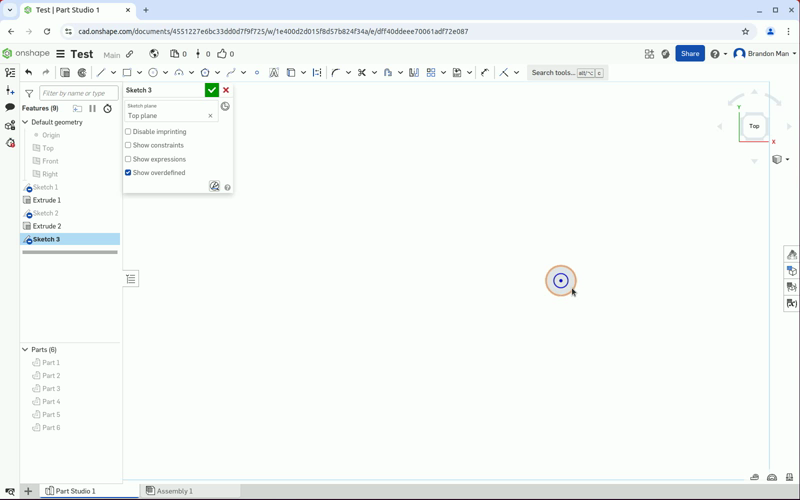
scroll(6)
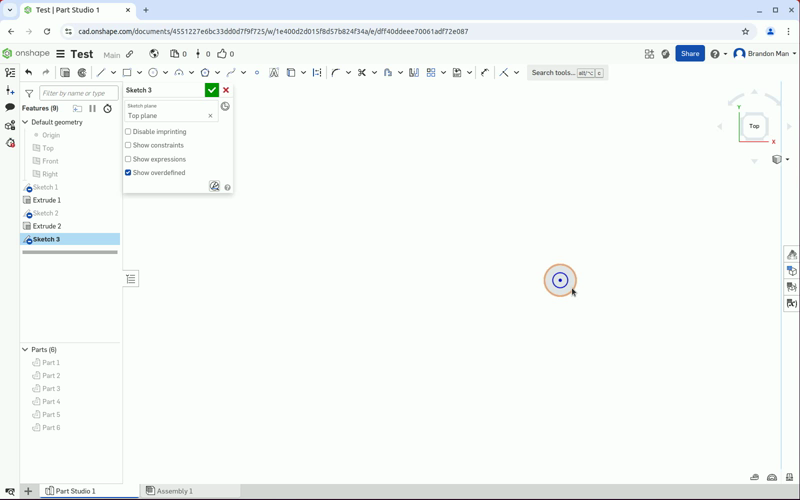
scroll(6)
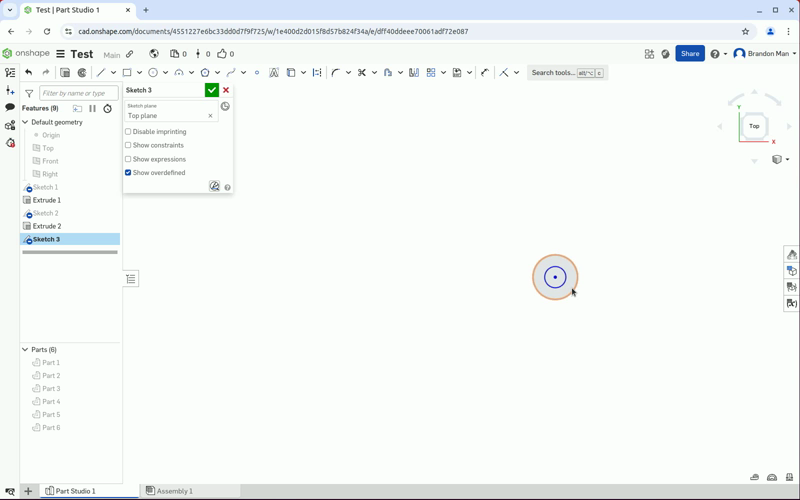
scroll(6)
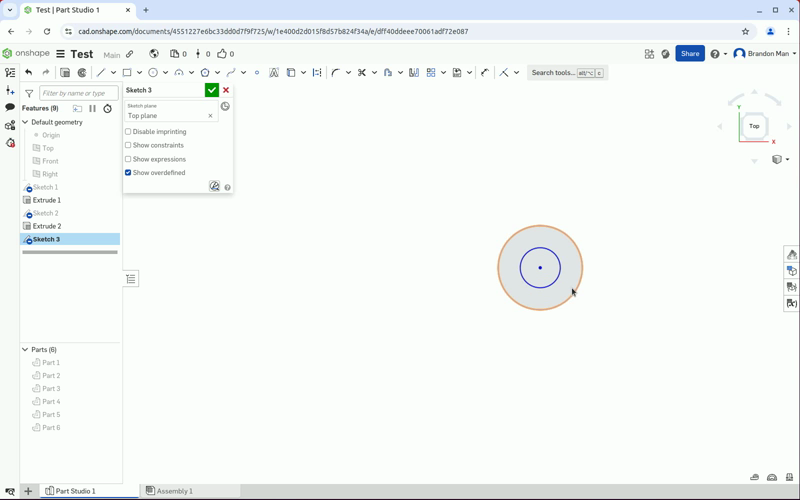
scroll(6)
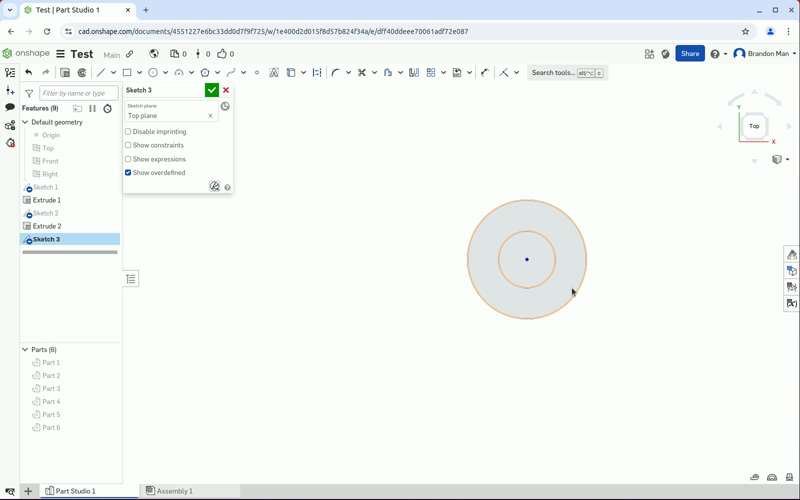
scroll(6)
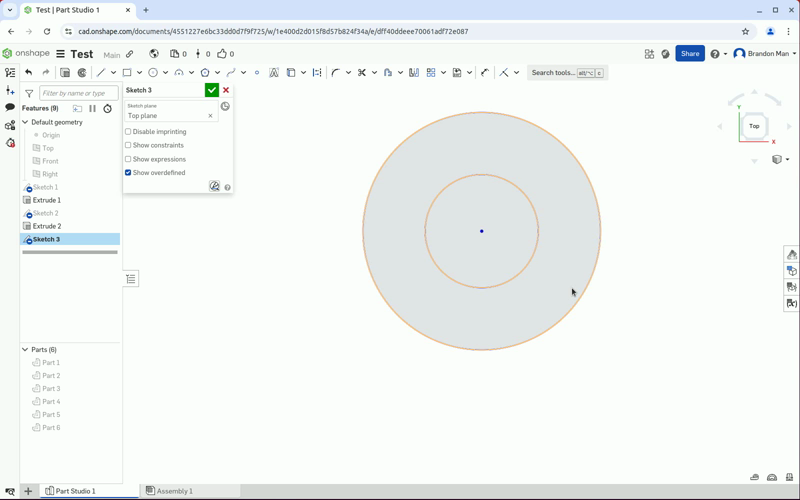
click(572, 287)
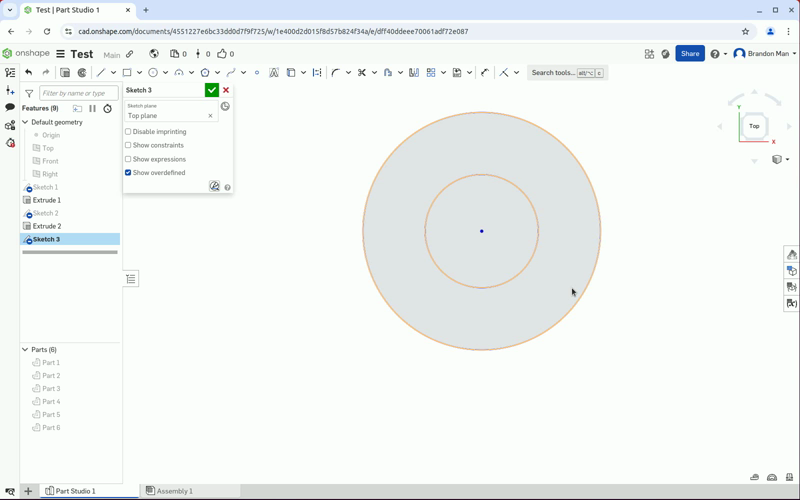
scroll(-6)
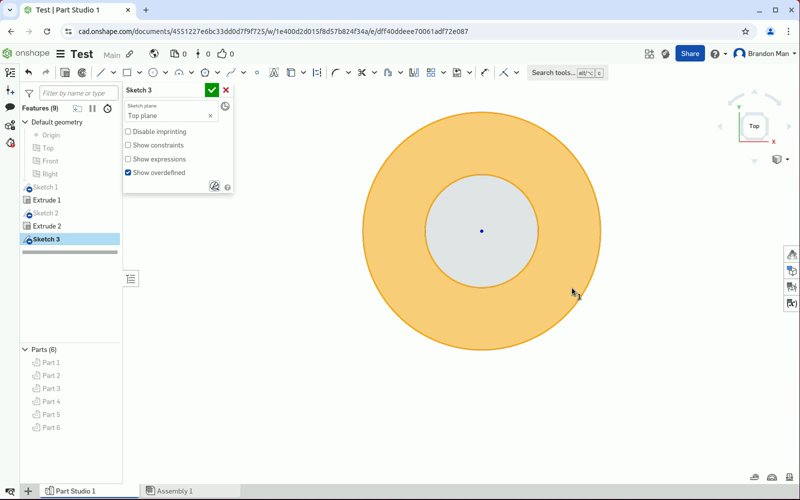
scroll(-6)
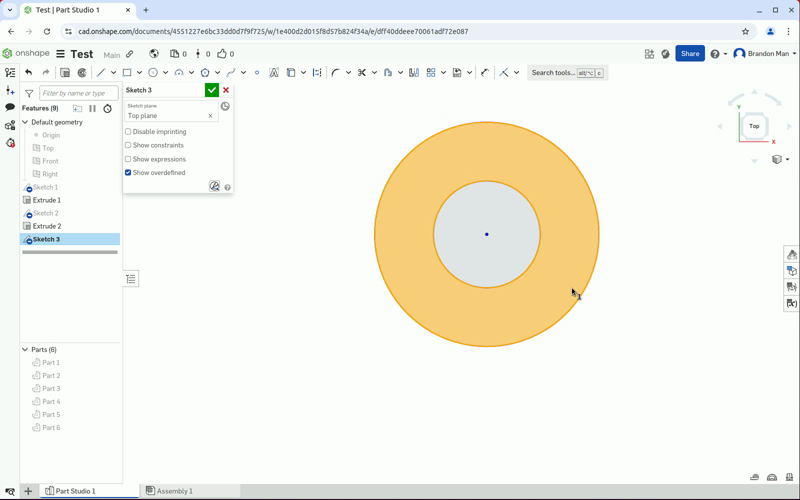
scroll(-6)
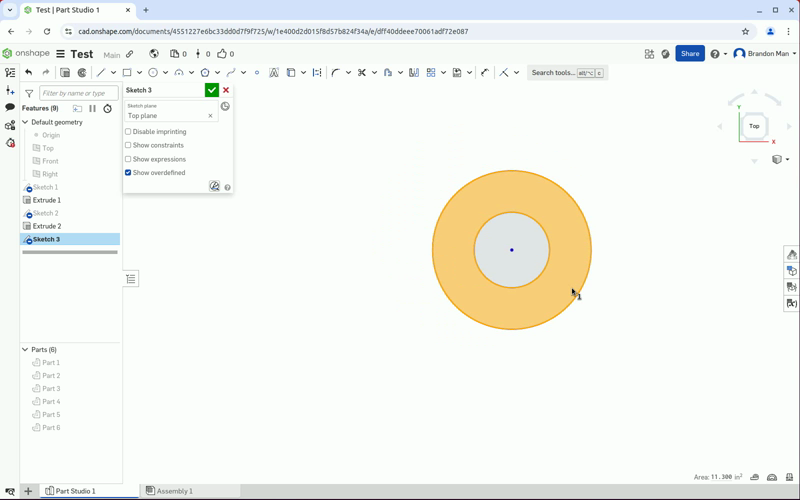
scroll(-6)
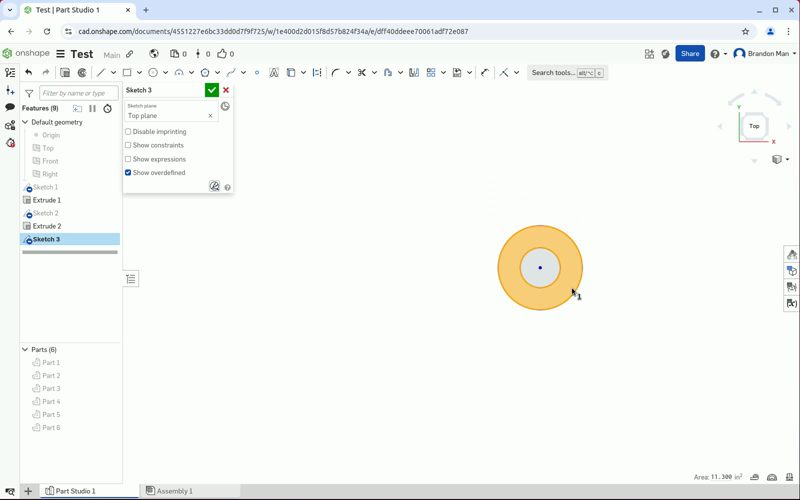
scroll(-6)
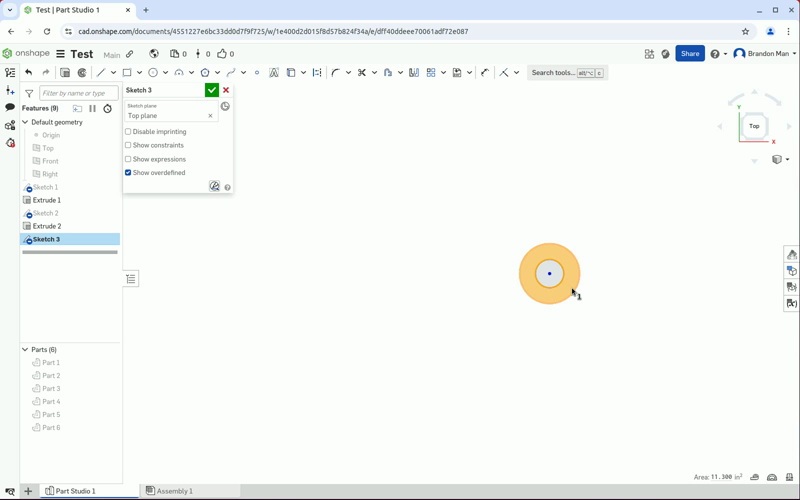
scroll(-6)
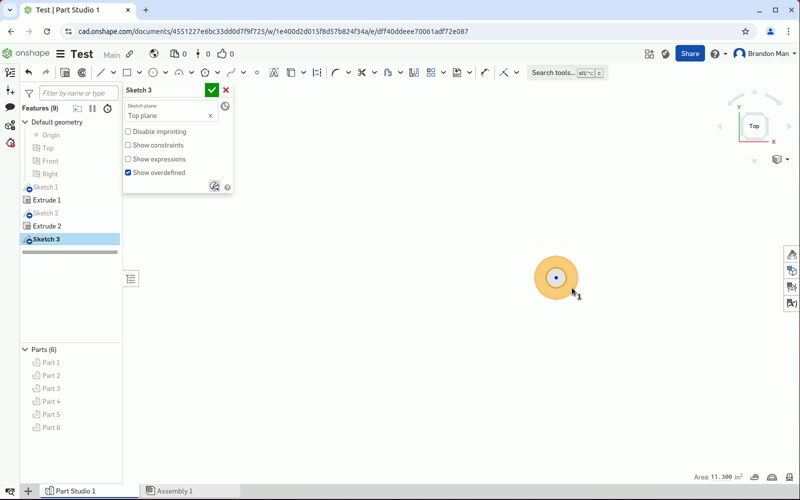
scroll(-6)
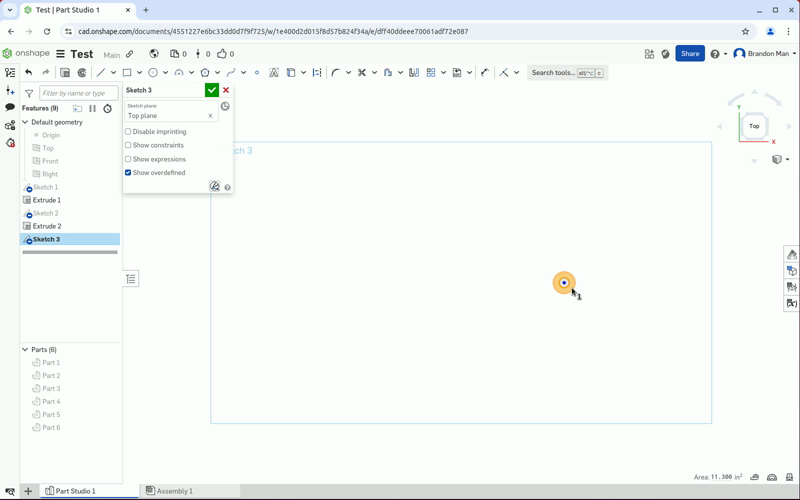
mouse_move(73, 352)
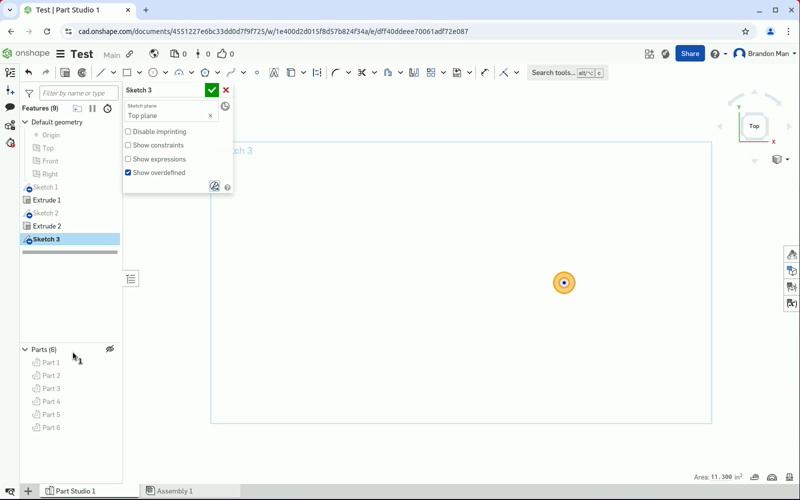
key(shift+y)
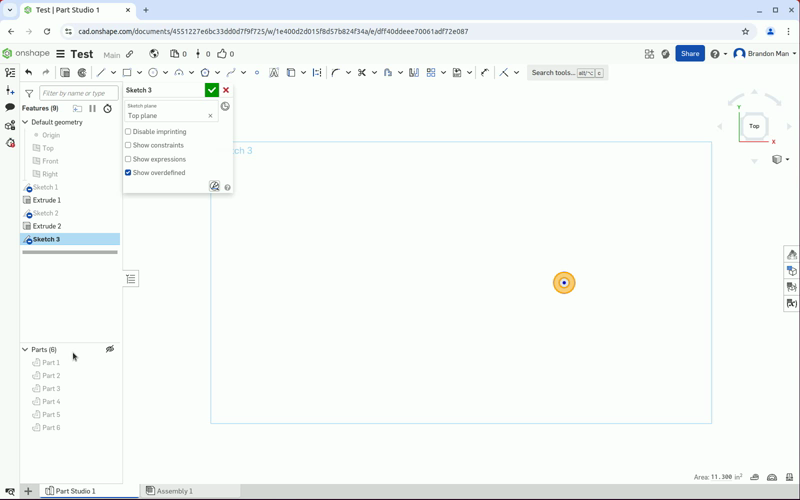
key(shift+e)
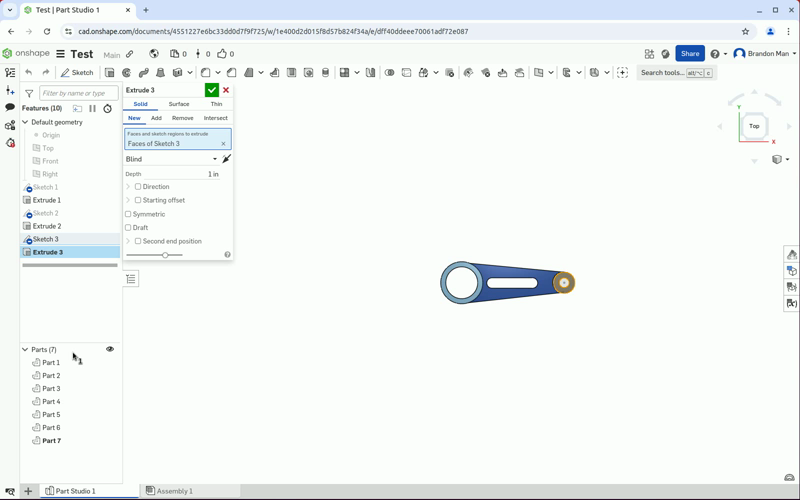
mouse_move(143, 106)
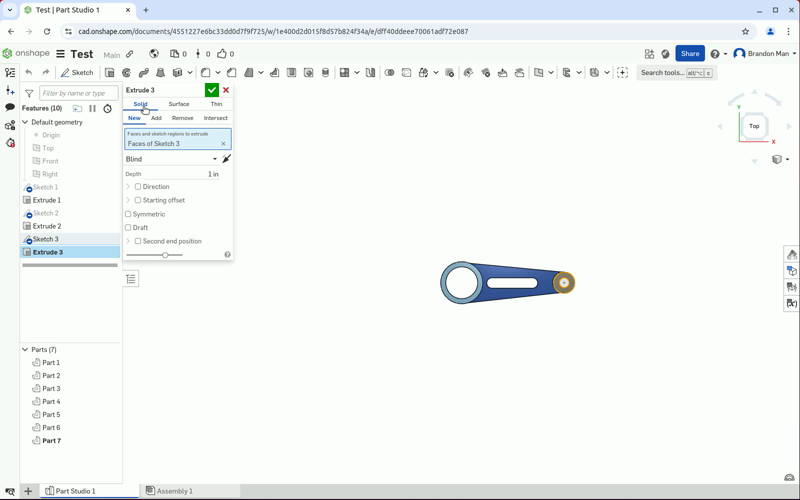
click(143, 106)
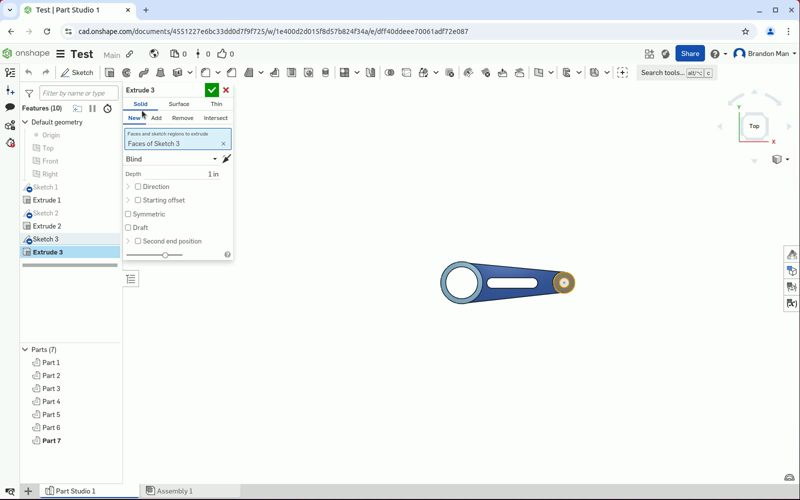
mouse_move(137, 120)
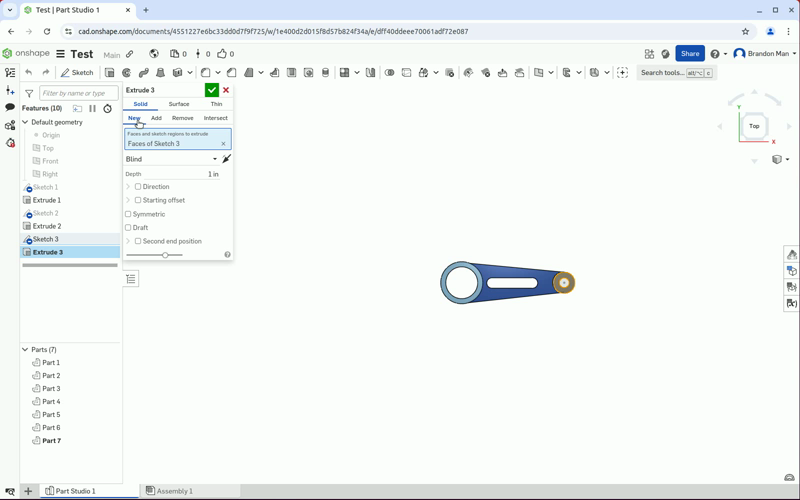
click(137, 120)
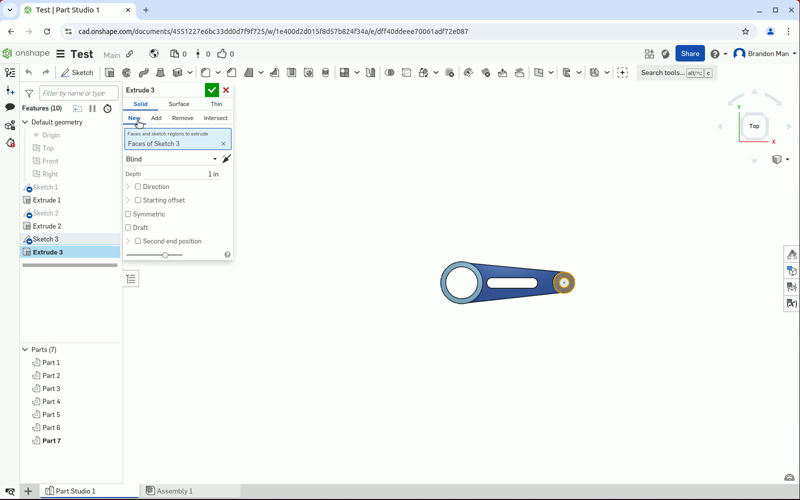
key(tab, 4)
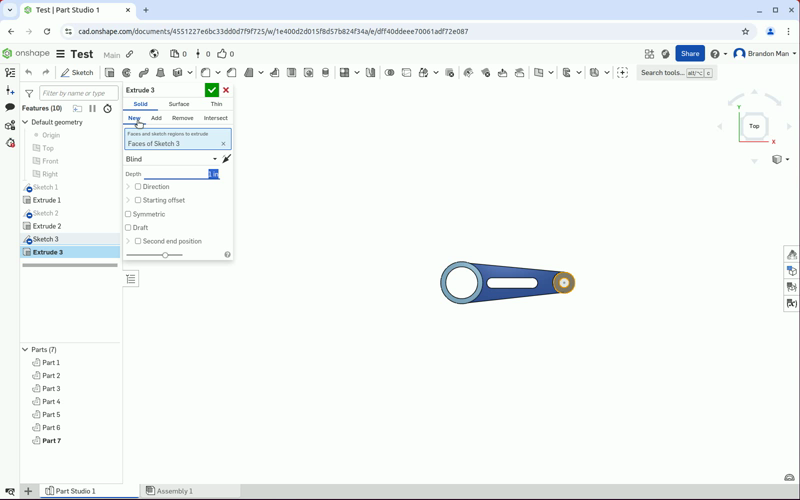
text(5.296)
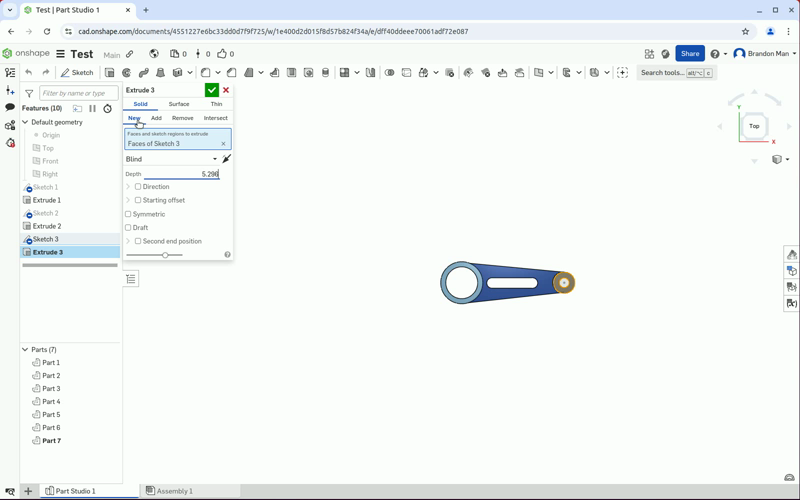
key(enter)
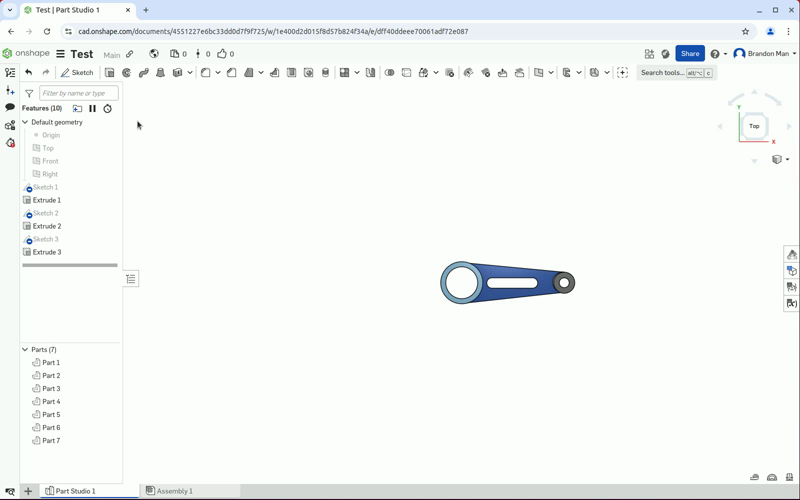
key(shift+h)
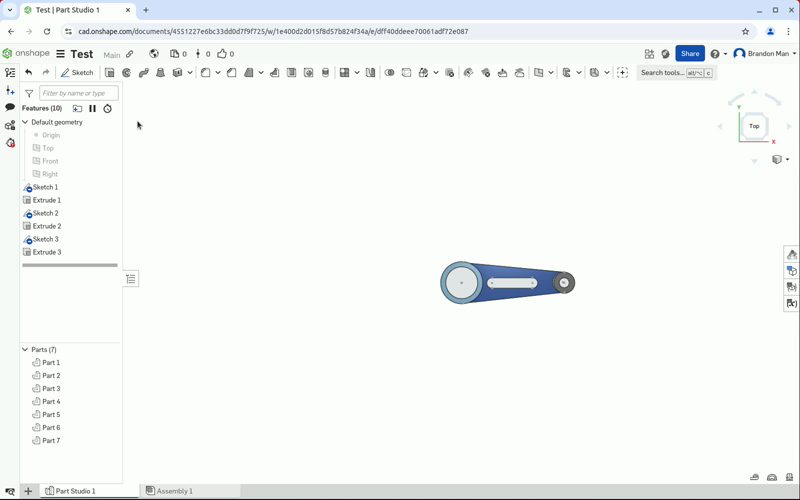
key(shift+h)
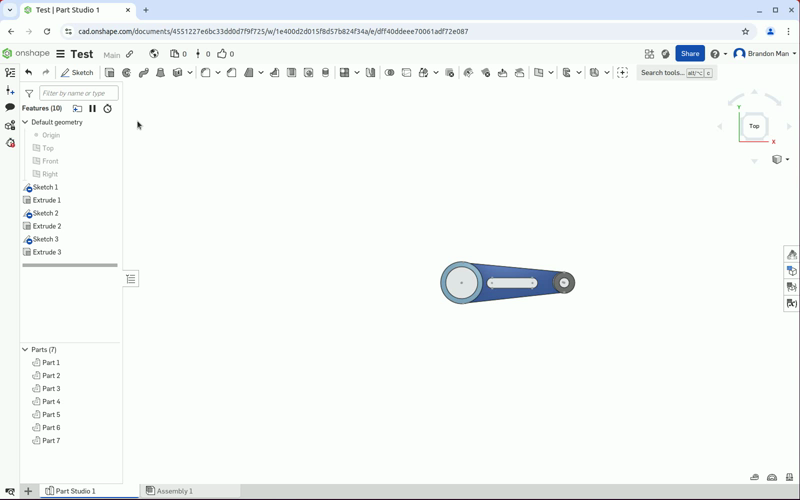
key(shift+7)
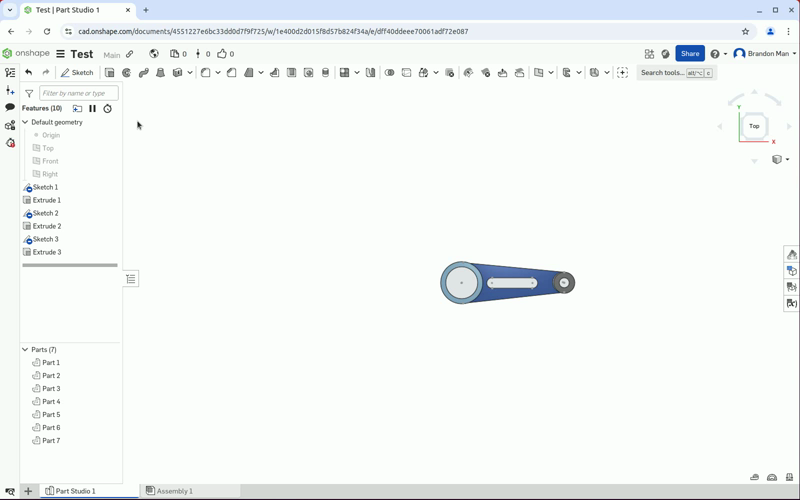
key(up, 3)
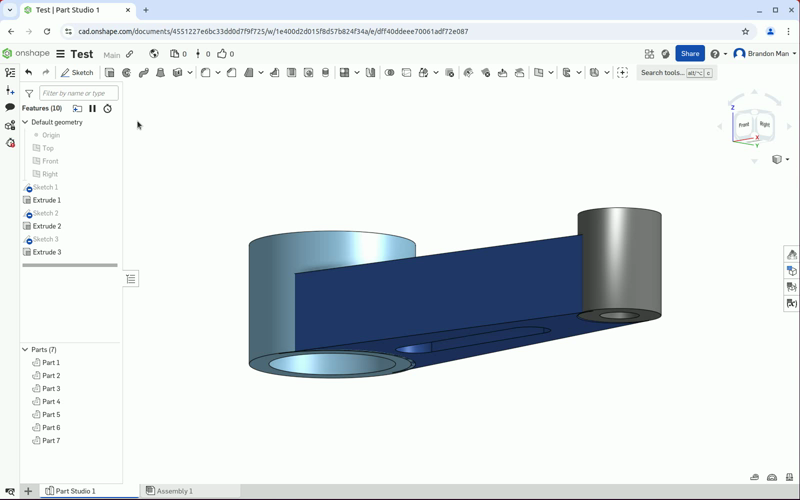
key(left, 3)
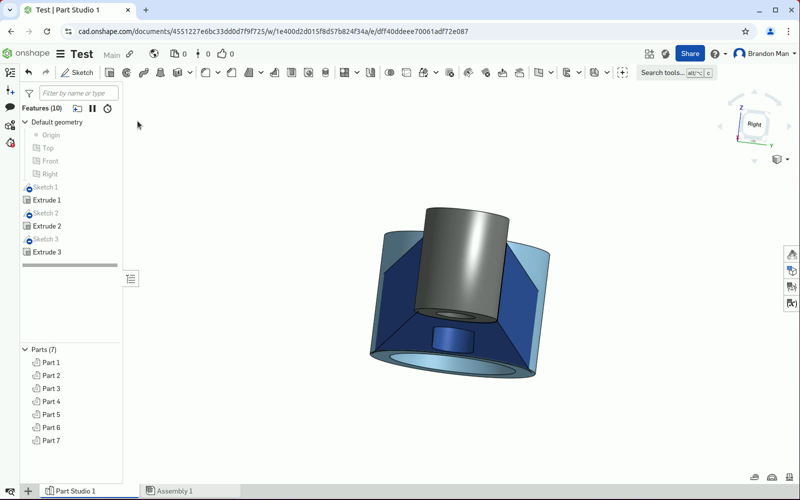
key(right, 3)
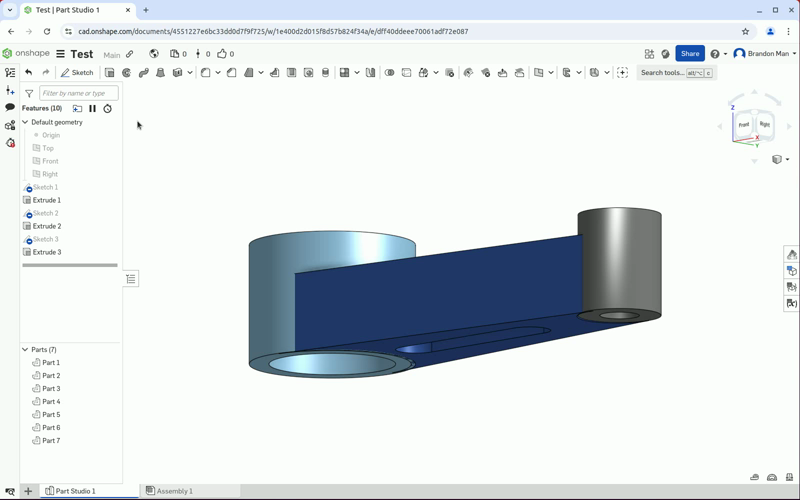
key(down, 3)
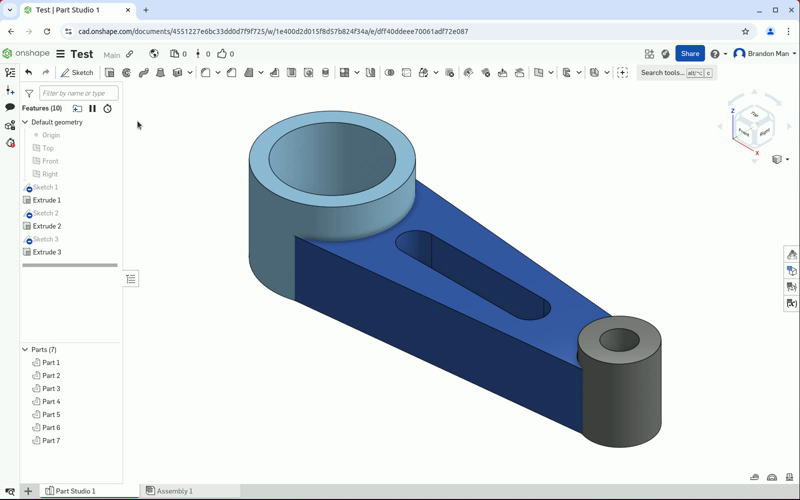
mouse_move(73, 189)
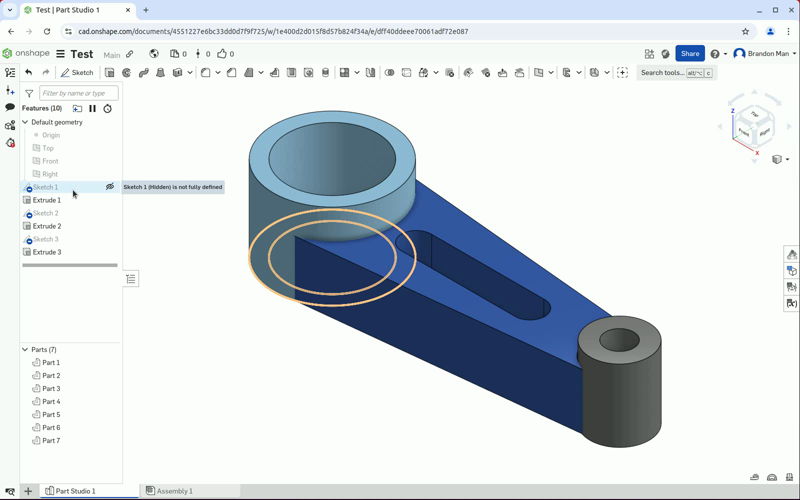
click(73, 189)